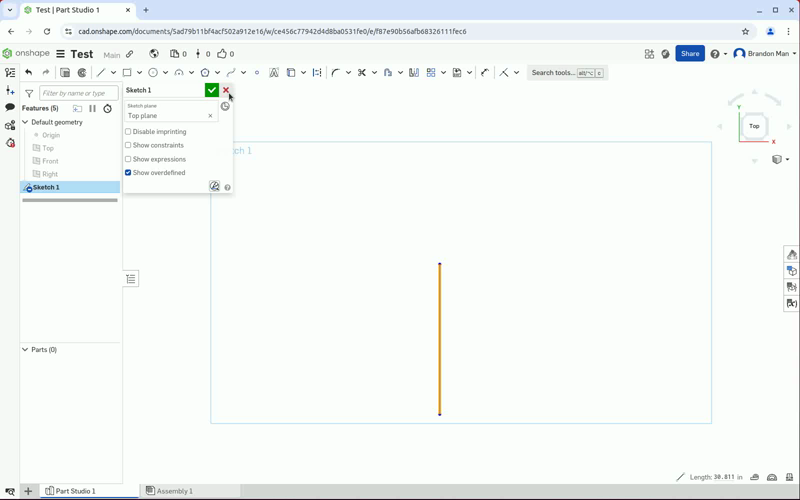
key(shift+h)
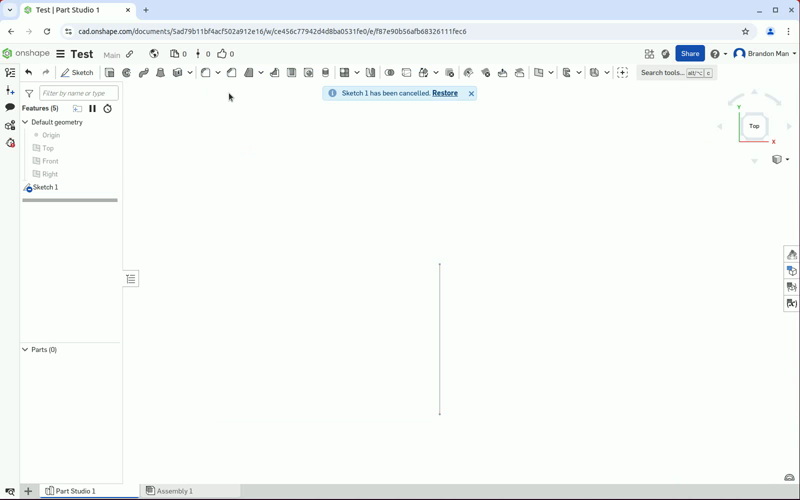
key(shift+s)
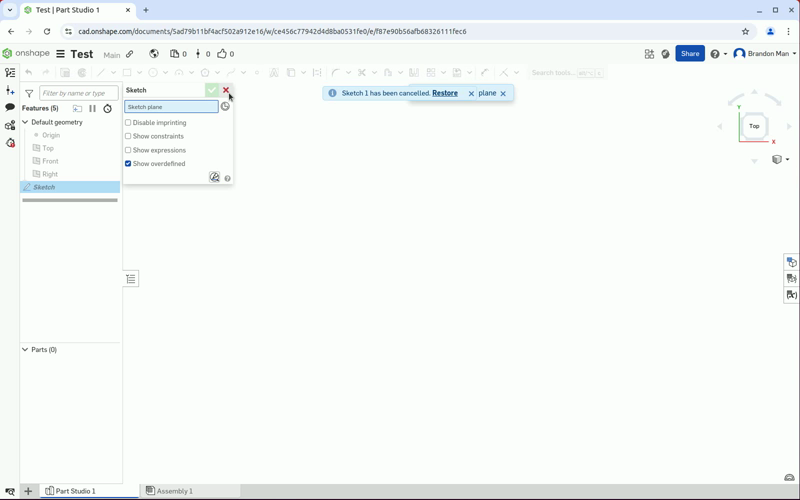
mouse_move(73, 150)
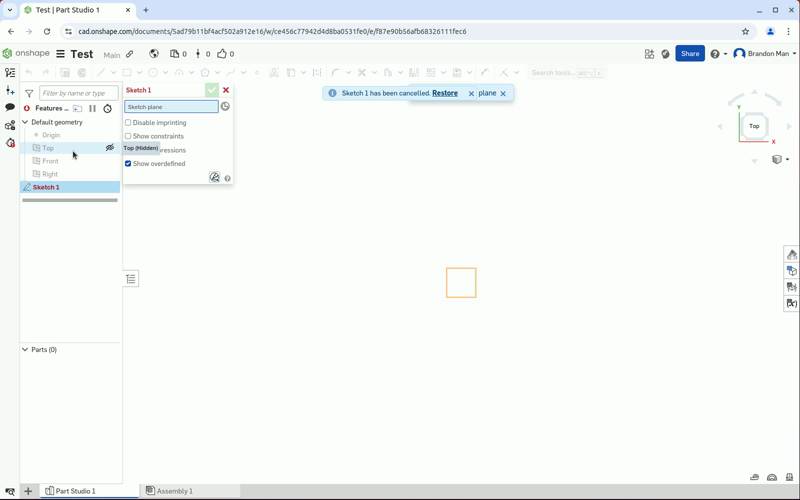
click(73, 150)
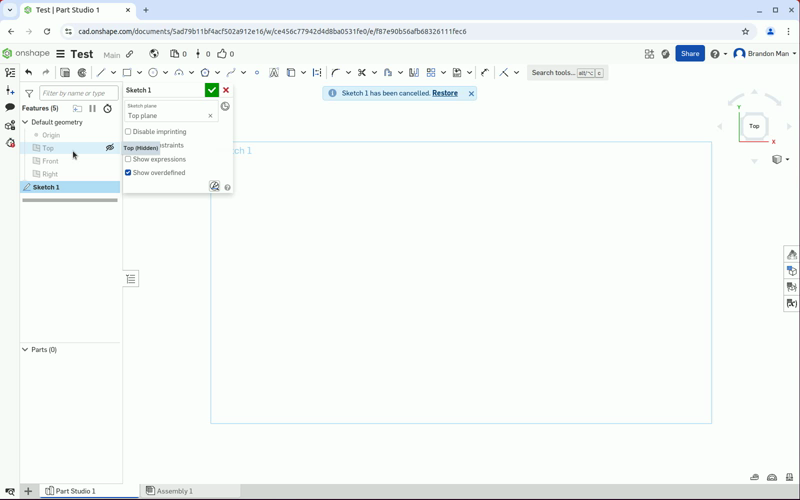
mouse_move(73, 352)
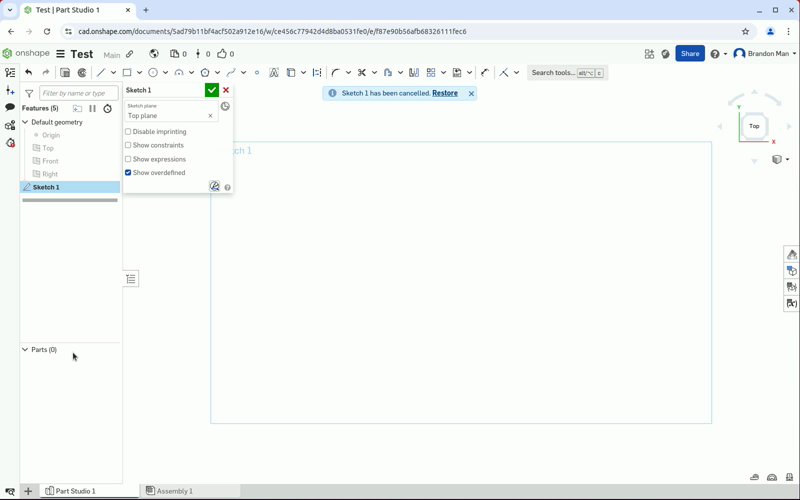
key(y)
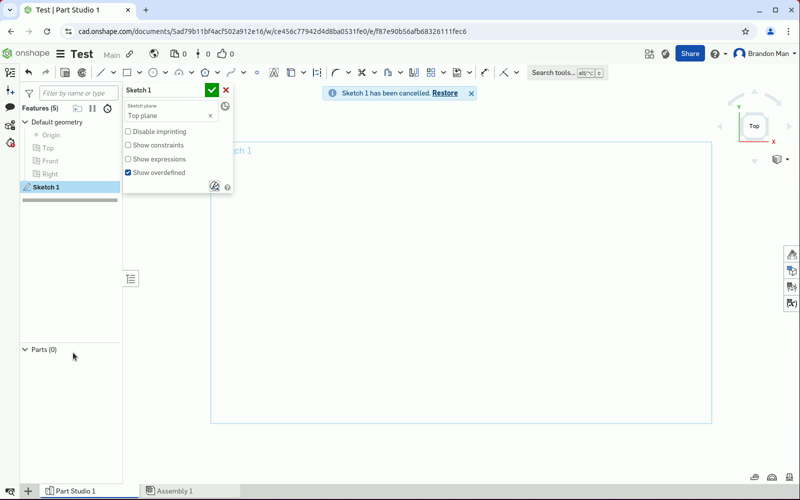
key(l)
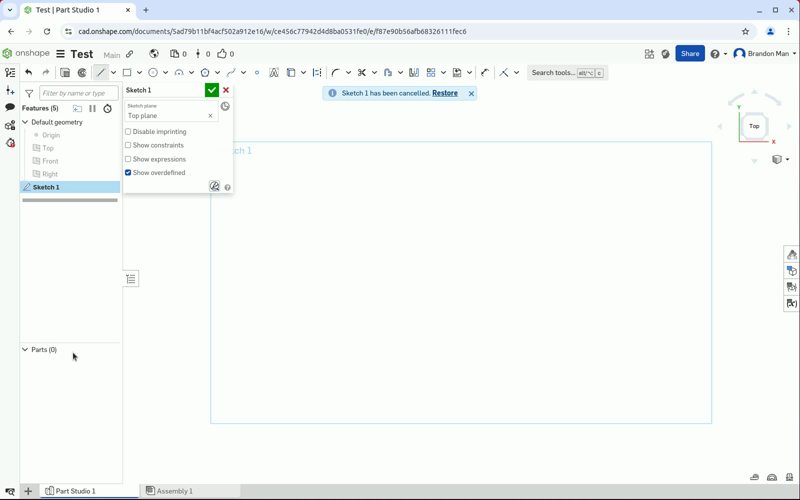
key_down(shift)
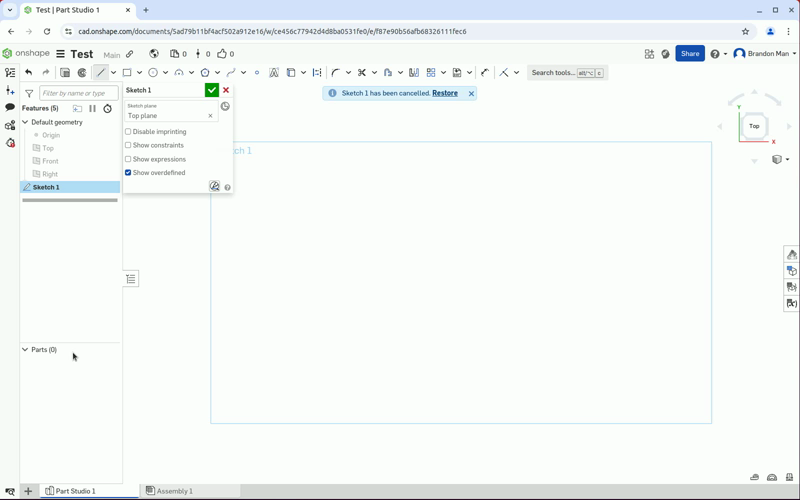
mouse_move(460, 339)
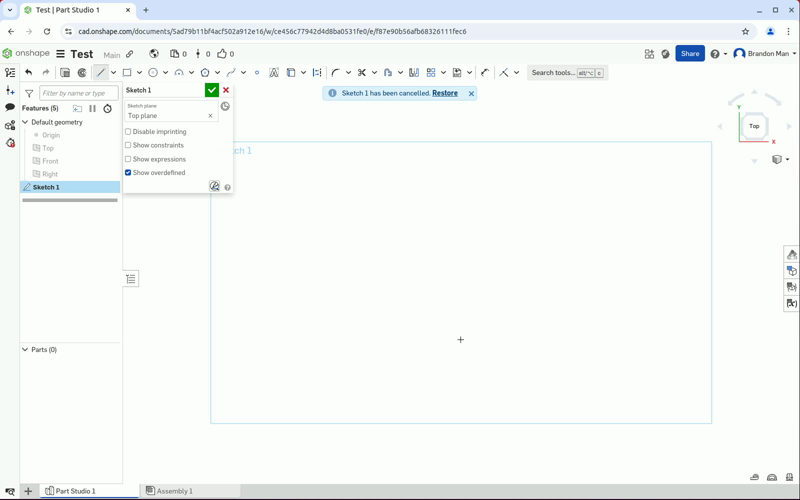
click(460, 339)
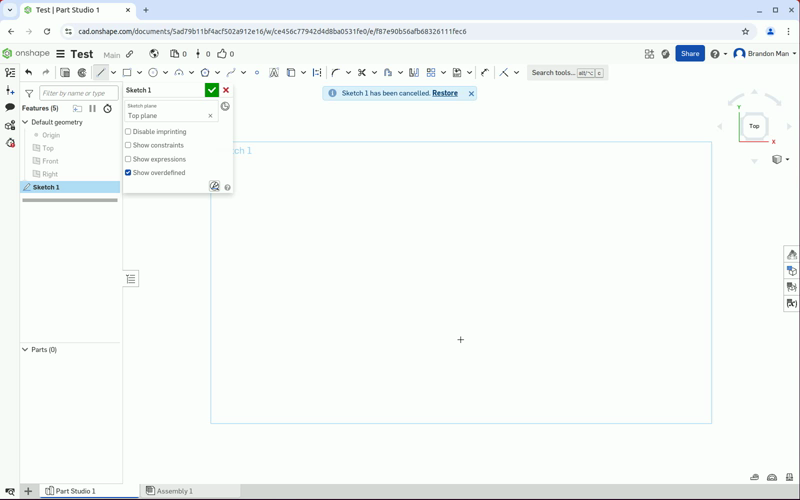
key_up(shift)
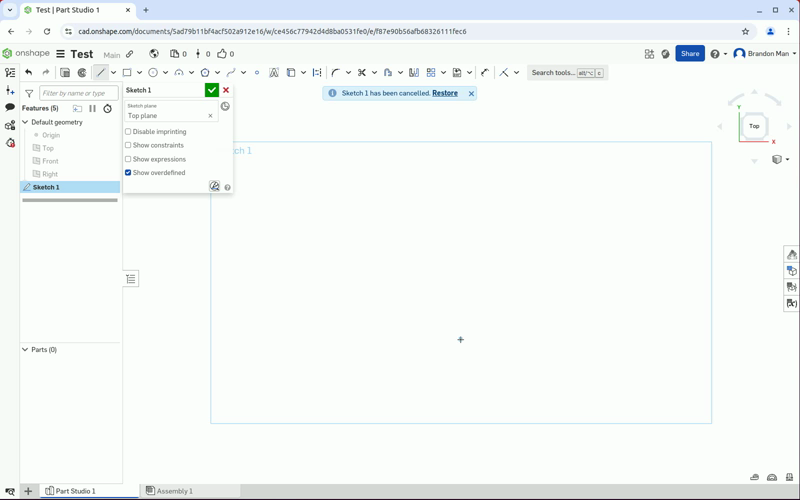
key_down(shift)
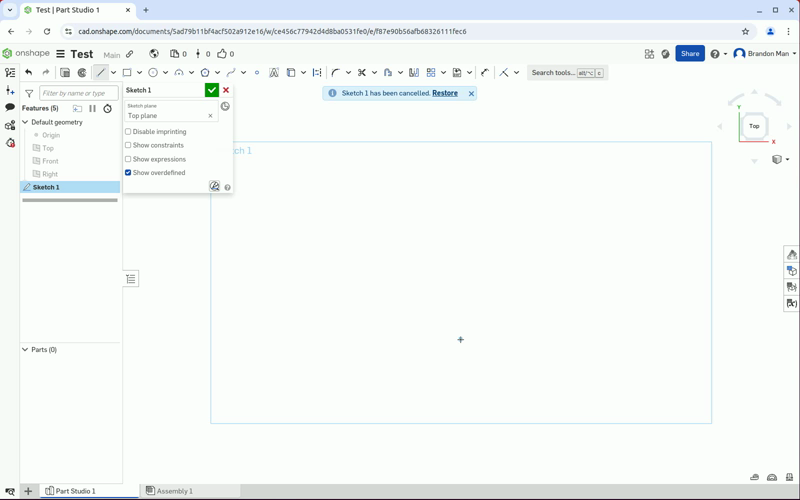
mouse_move(573, 339)
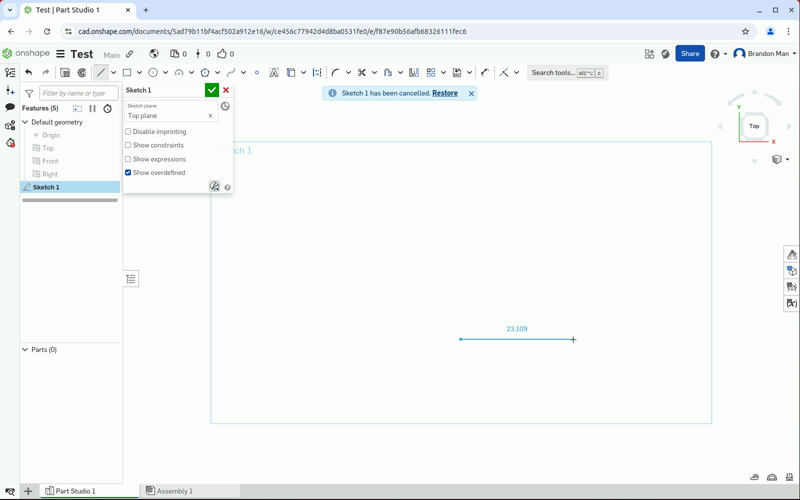
click(573, 339)
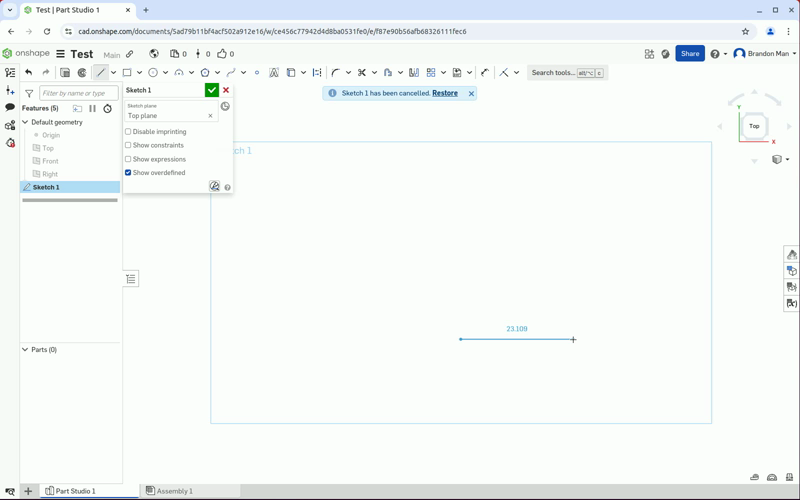
key_up(shift)
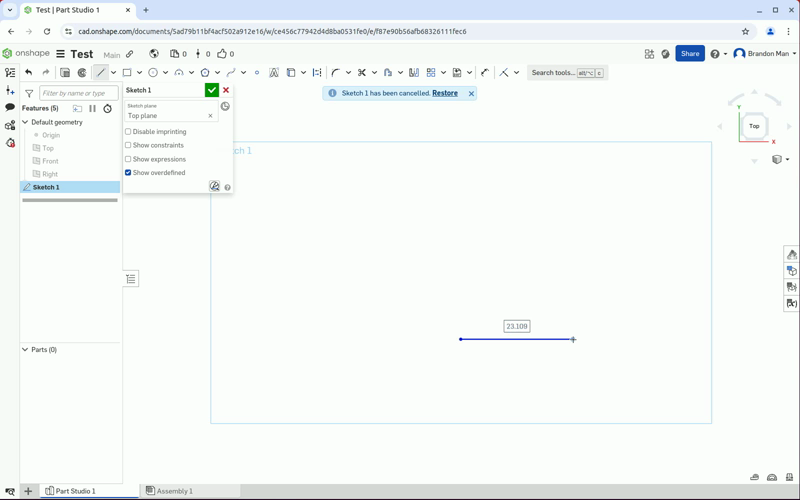
key_down(shift)
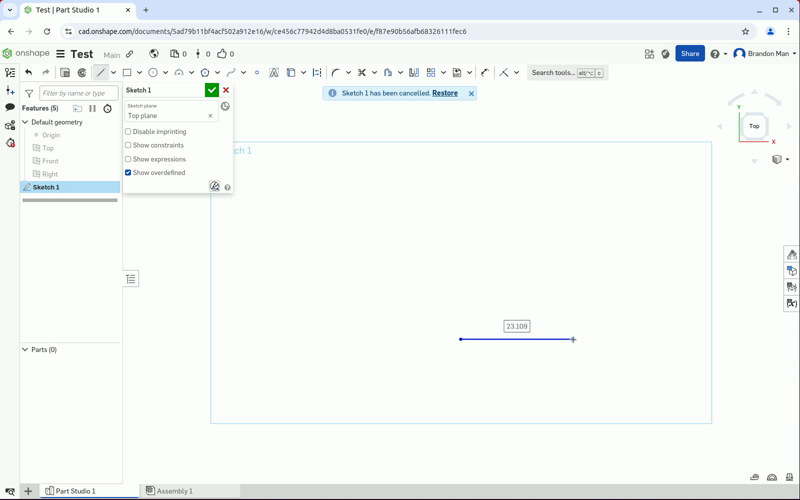
mouse_move(589, 339)
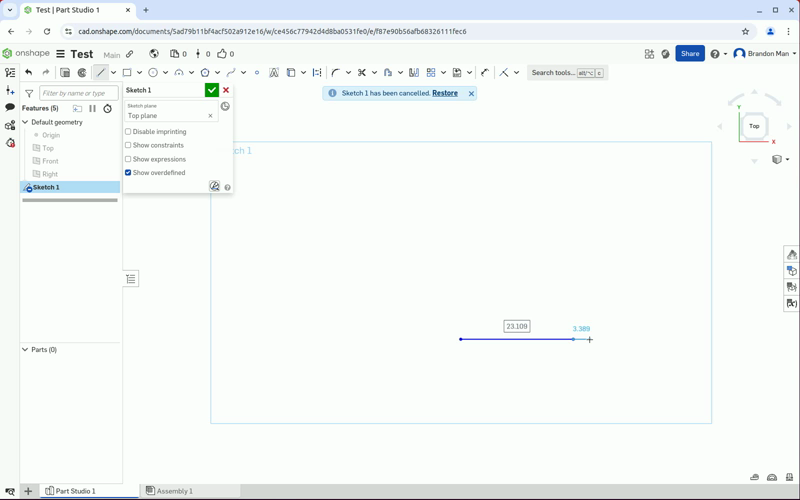
mouse_move(573, 282)
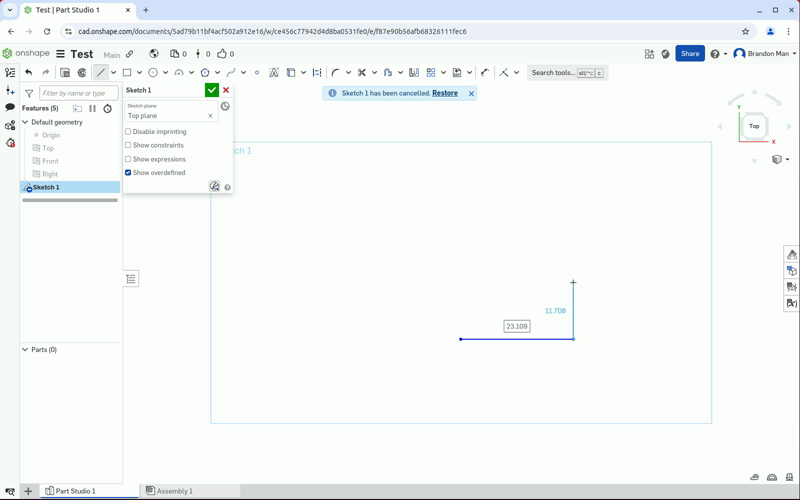
click(573, 282)
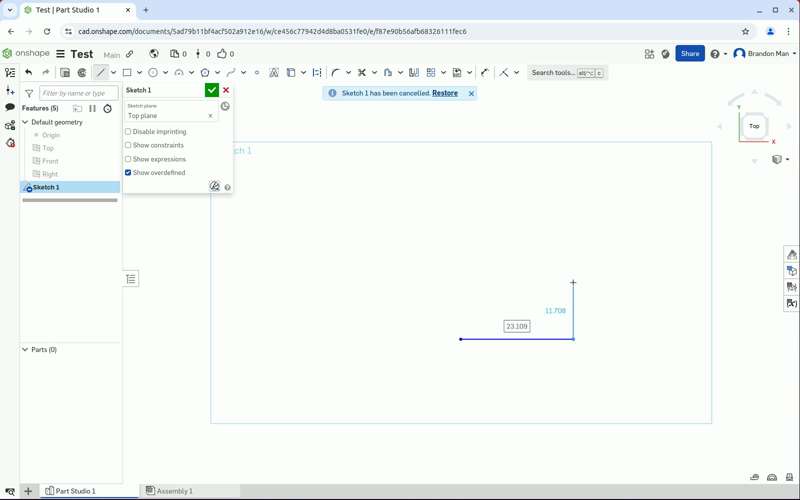
key_up(shift)
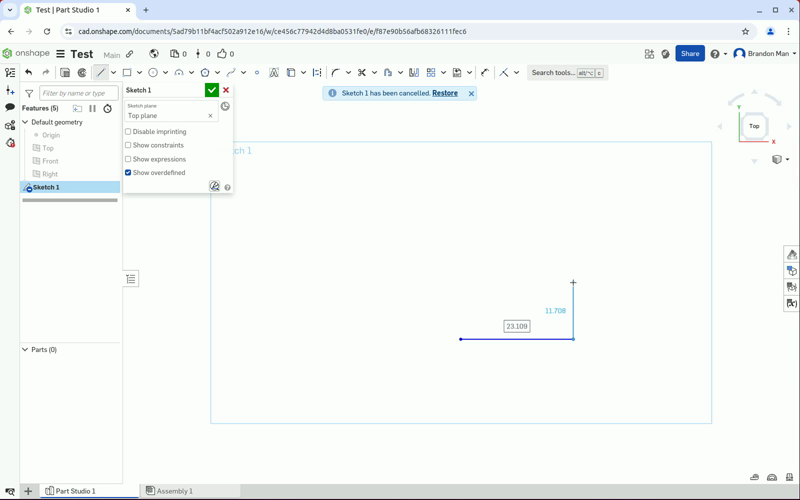
key_down(shift)
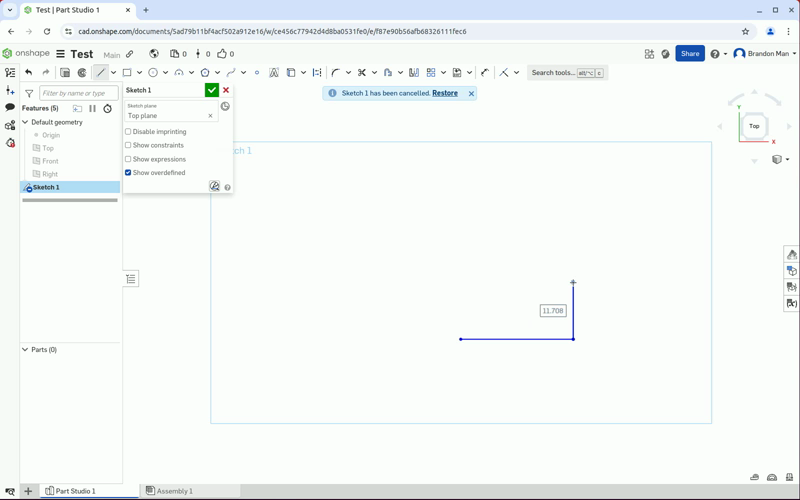
mouse_move(460, 282)
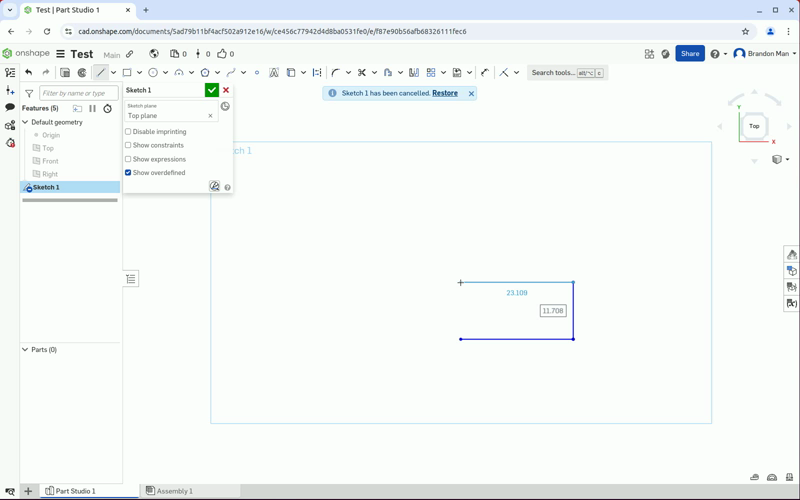
click(460, 282)
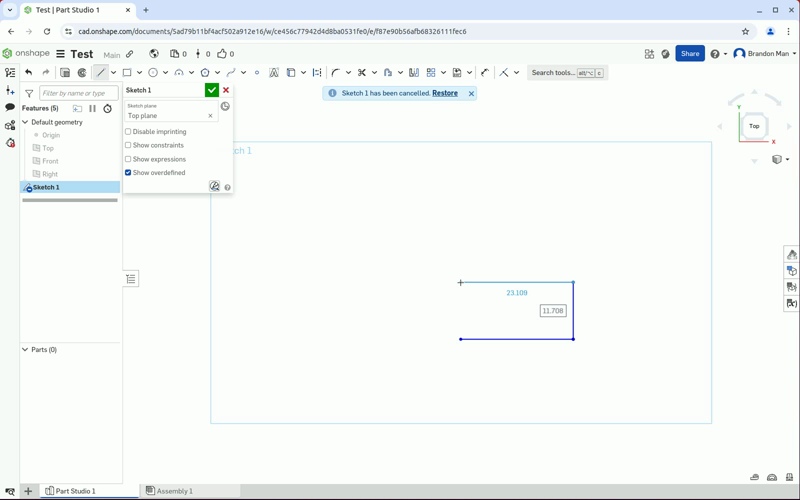
key_up(shift)
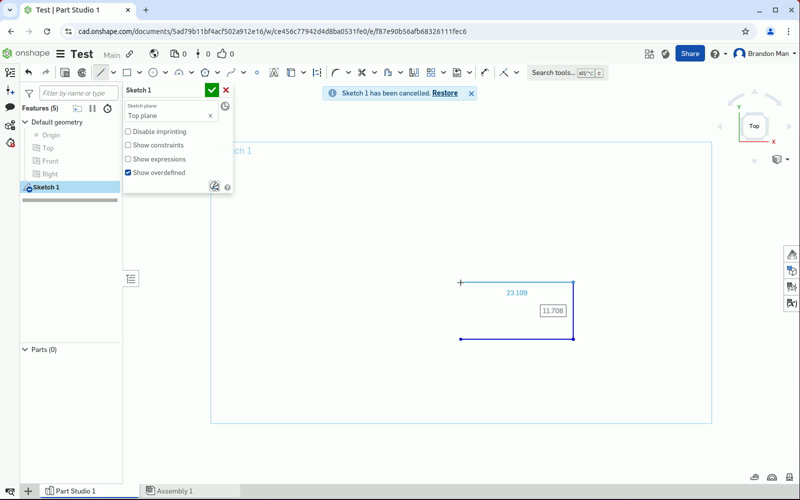
mouse_move(490, 282)
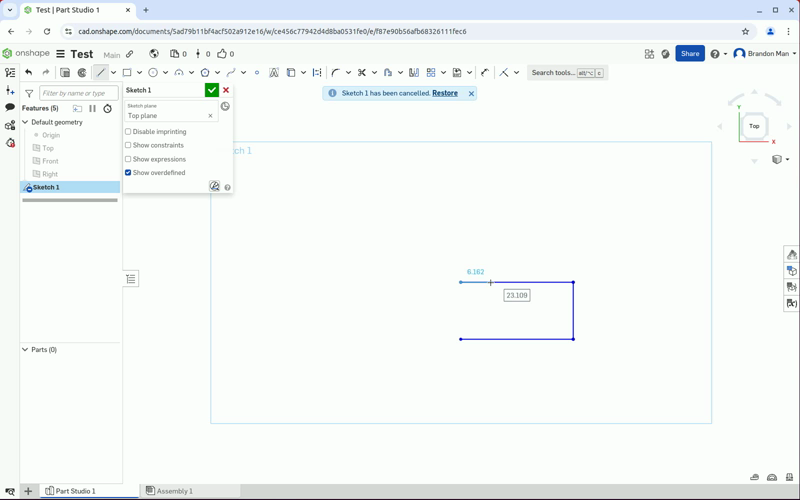
key_down(shift)
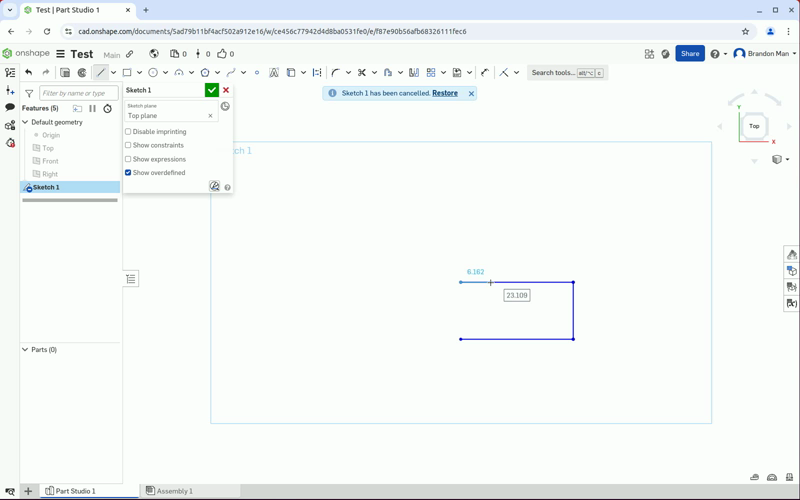
mouse_move(460, 339)
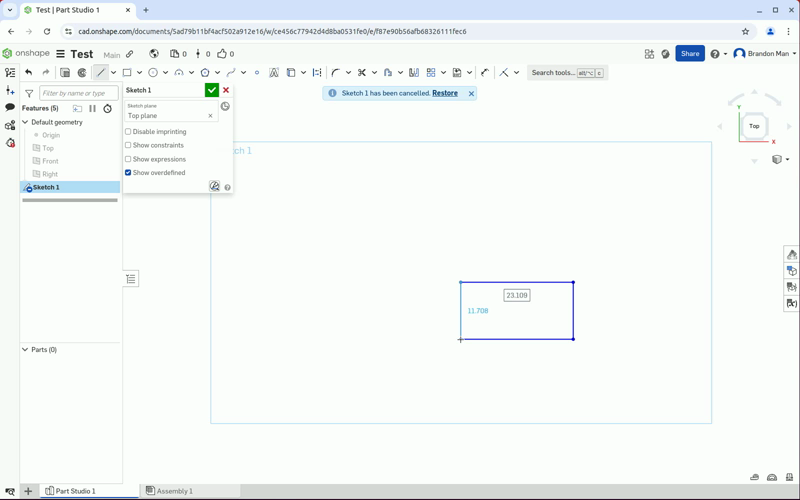
key_up(shift)
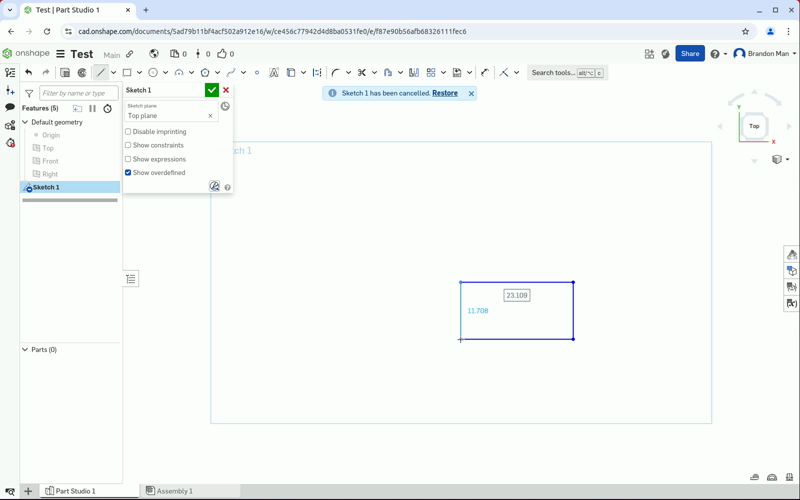
click(460, 339)
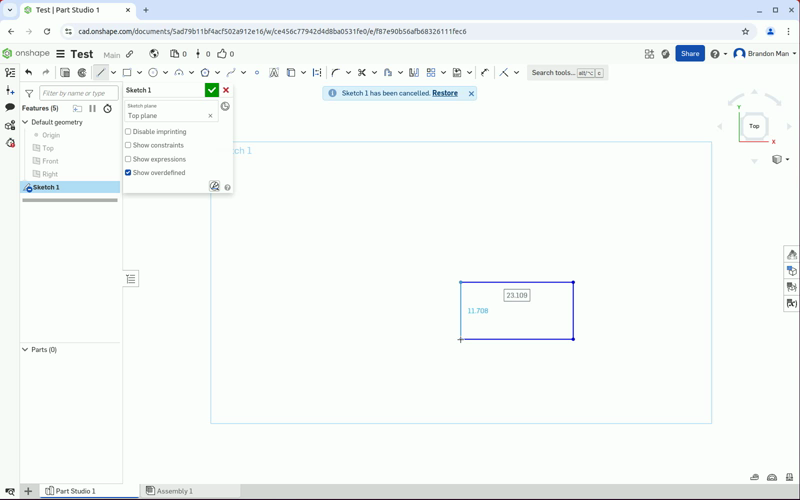
key(esc)
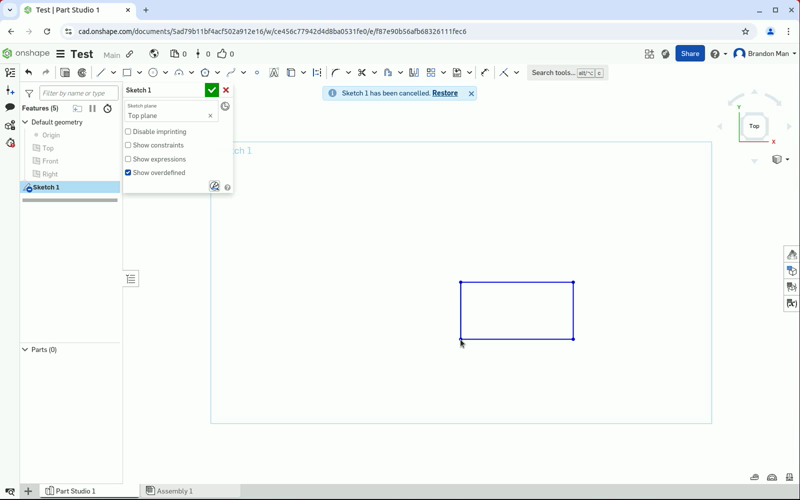
mouse_move(560, 329)
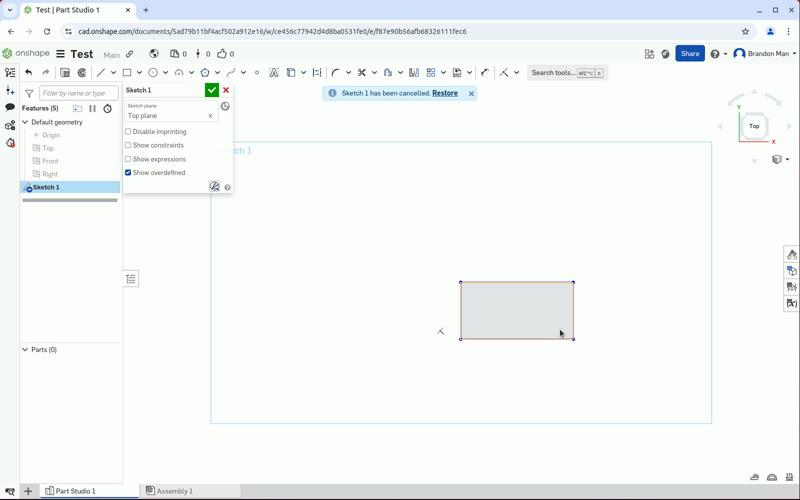
click(560, 329)
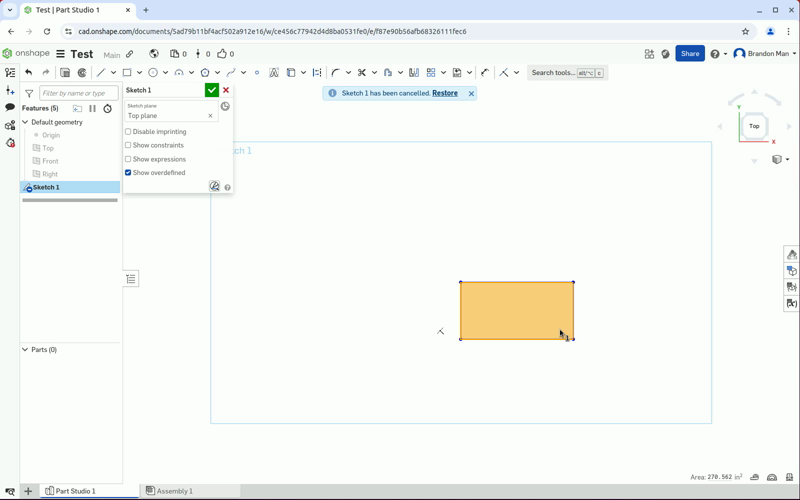
mouse_move(73, 352)
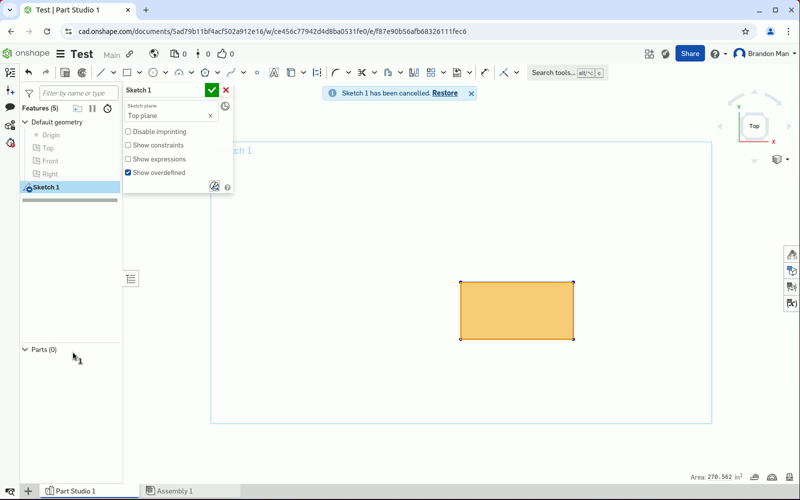
key(shift+y)
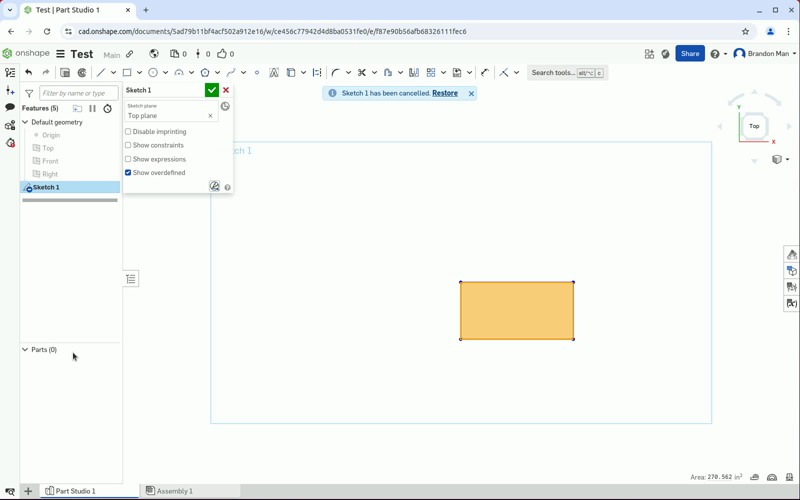
key(shift+e)
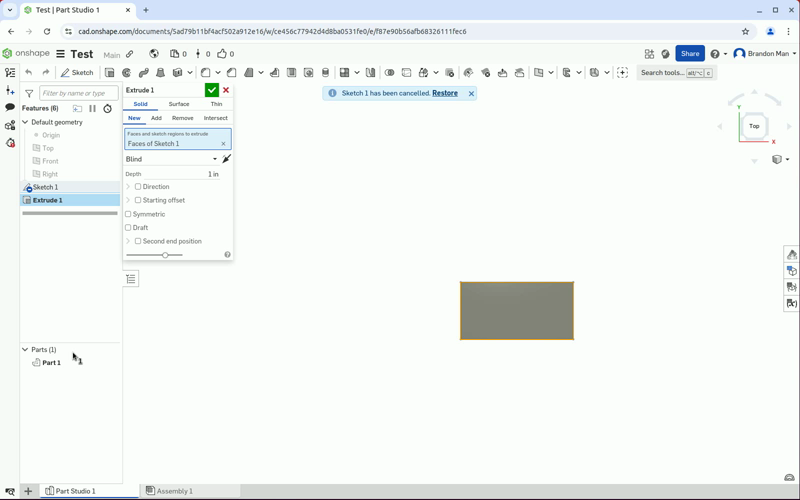
mouse_move(143, 106)
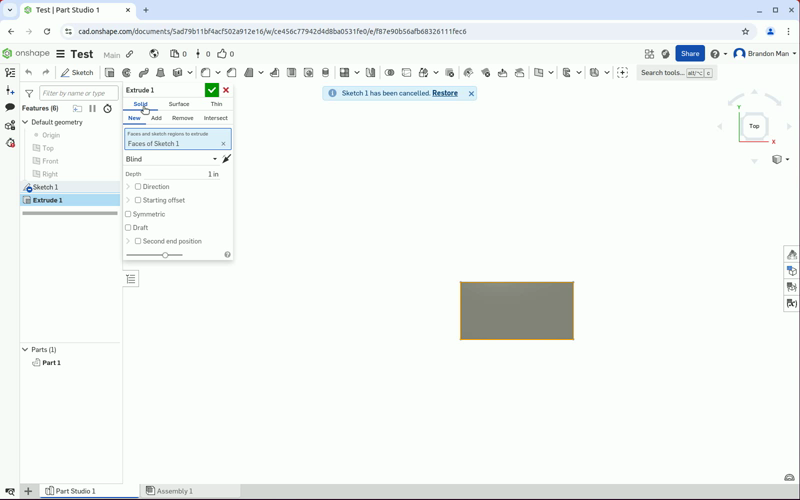
click(143, 106)
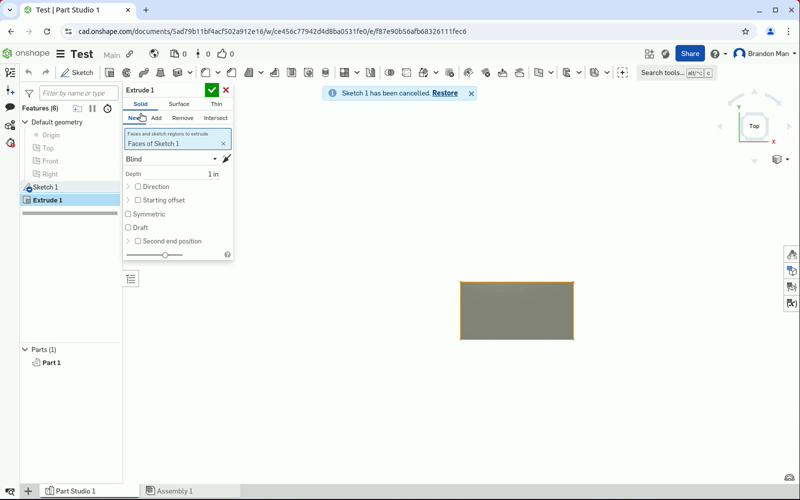
mouse_move(137, 120)
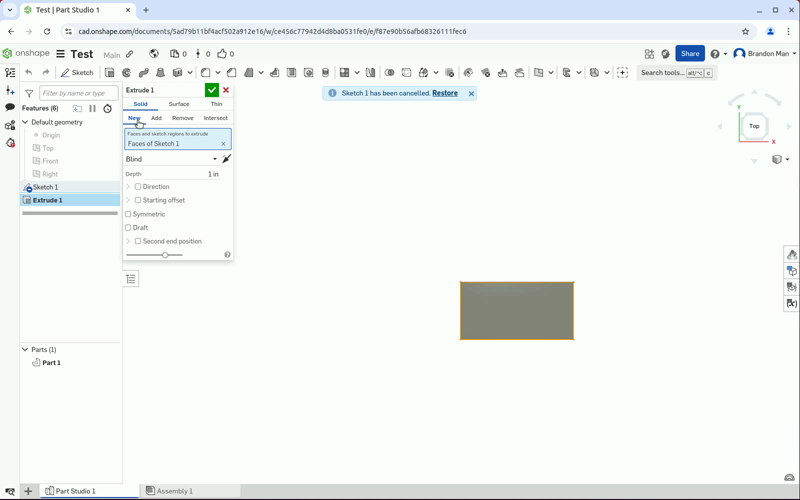
click(137, 120)
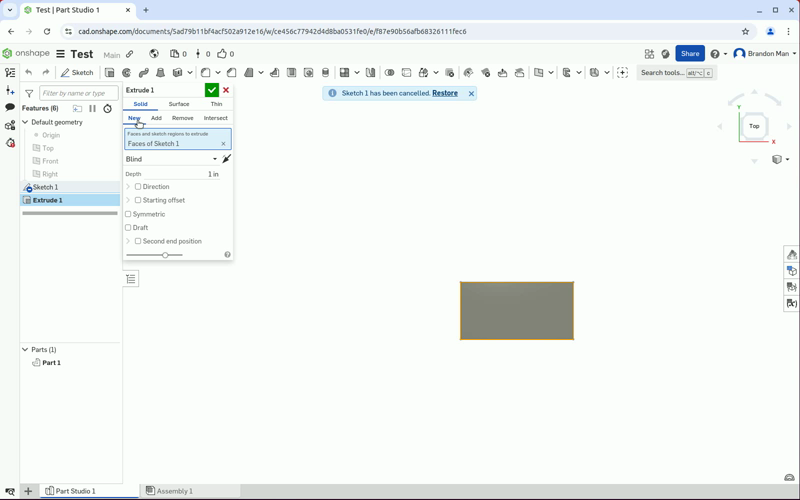
key(tab, 4)
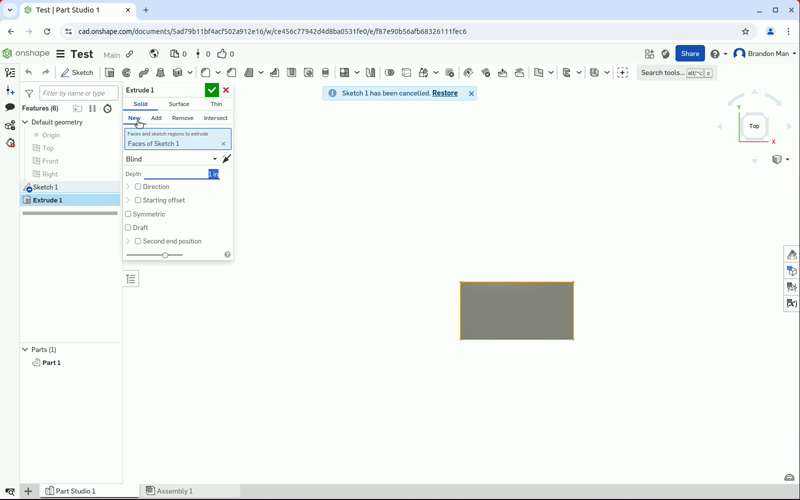
text(0.241)
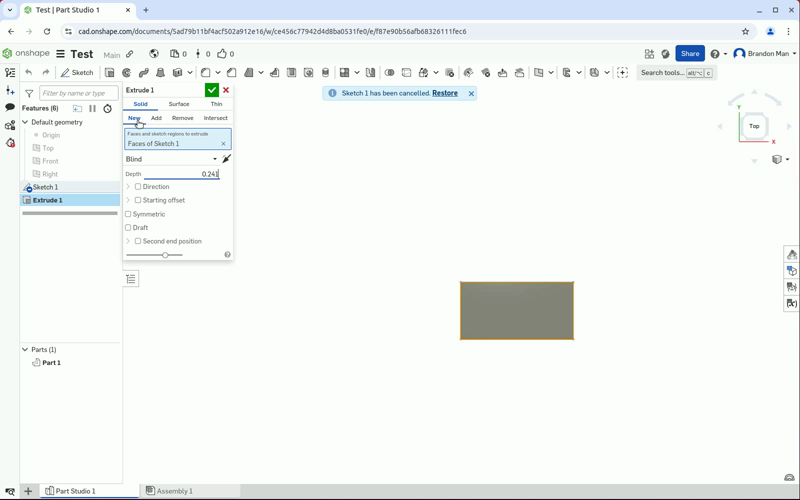
key(enter)
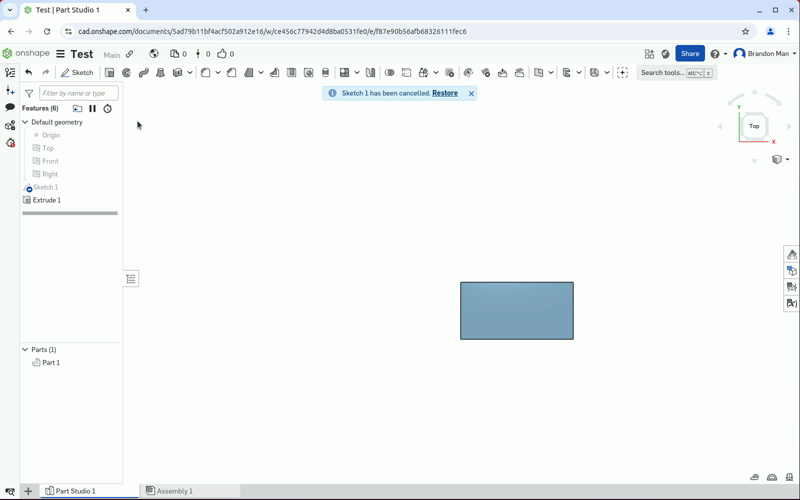
key(shift+h)
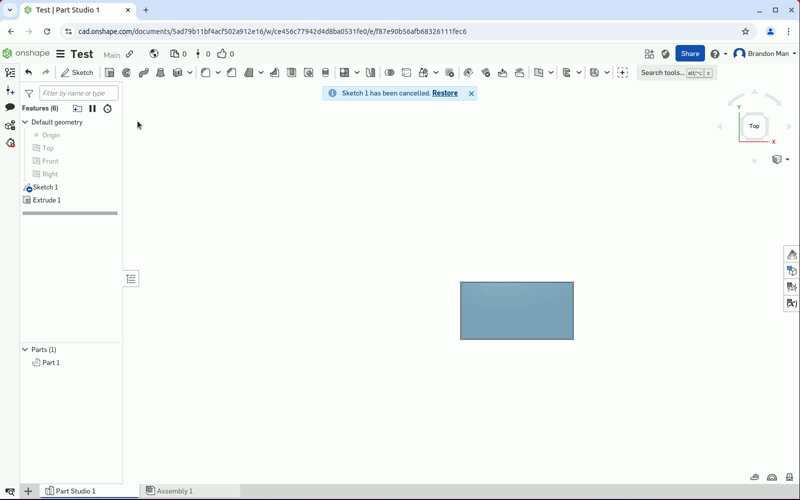
key(shift+h)
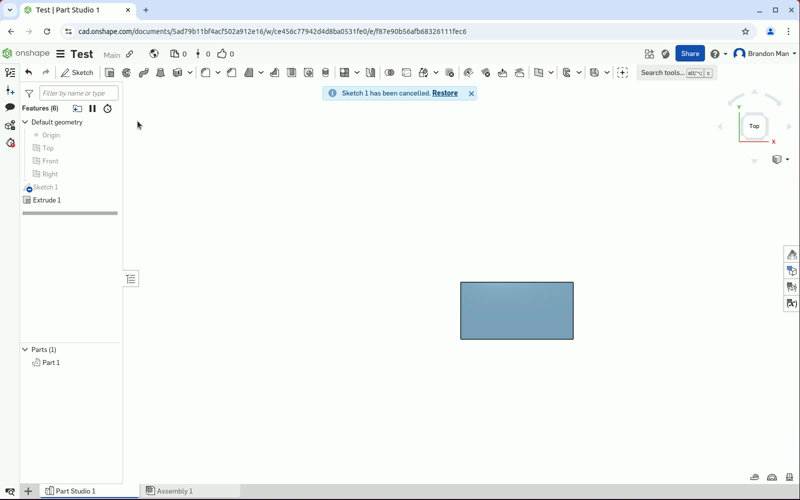
mouse_move(73, 189)
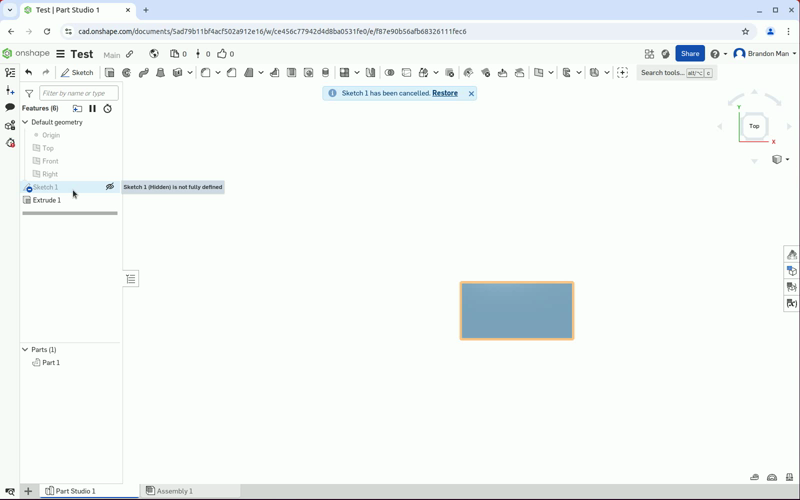
click(73, 189)
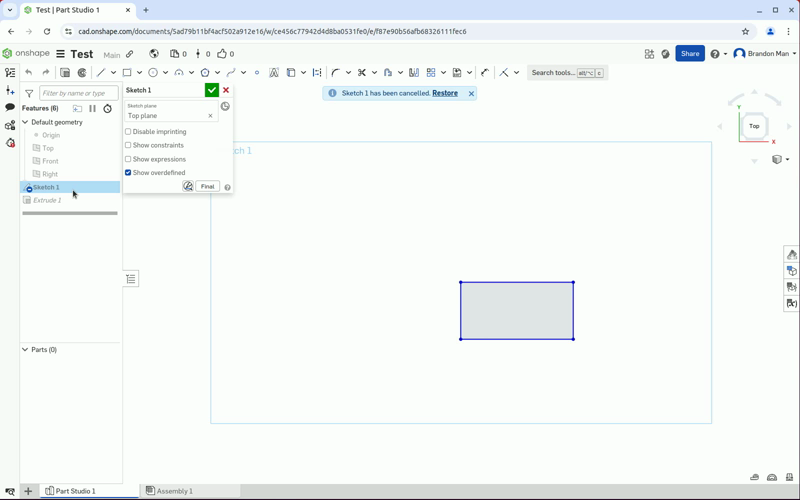
mouse_move(229, 92)
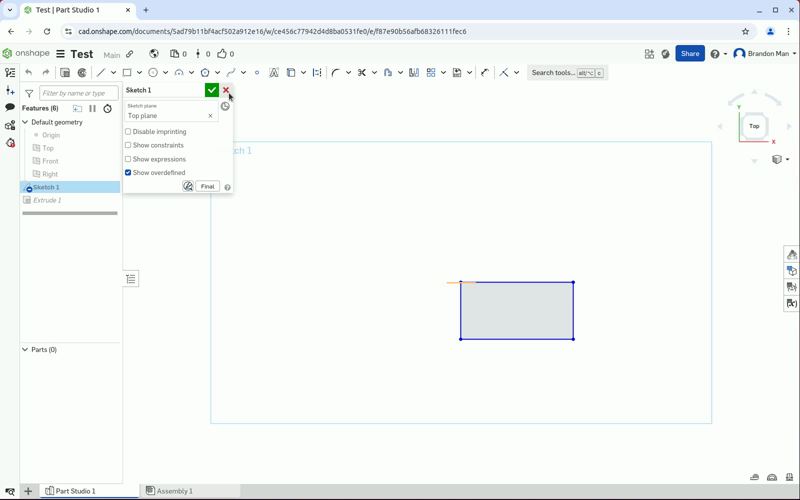
click(229, 92)
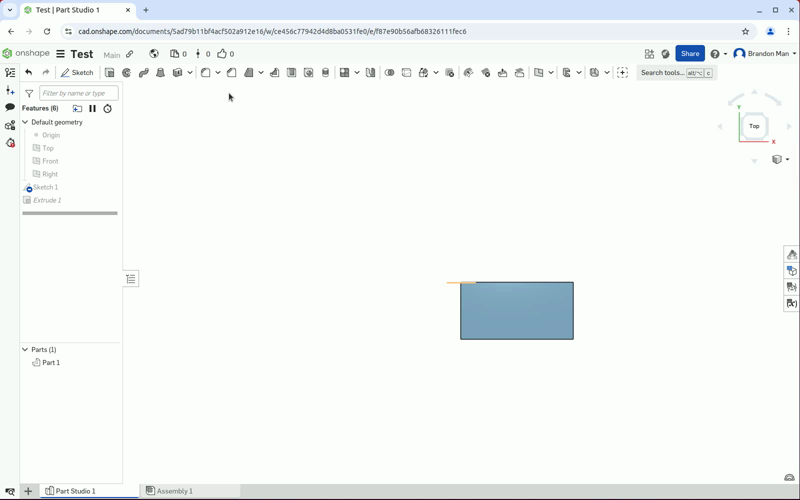
mouse_move(541, 75)
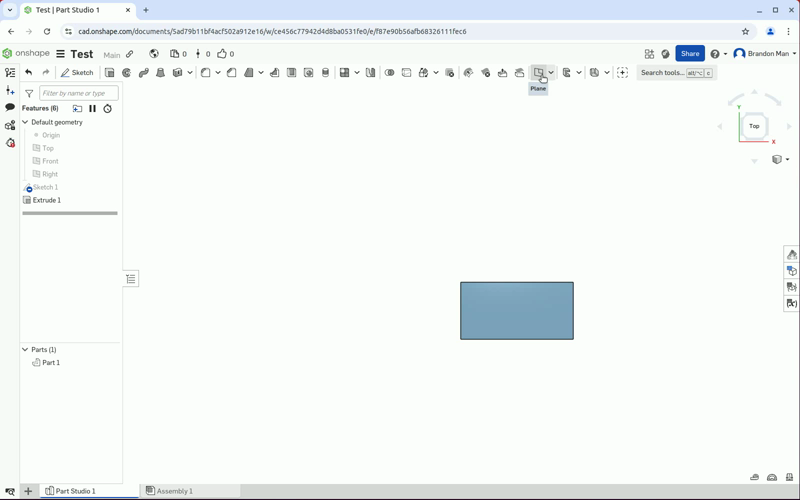
click(541, 75)
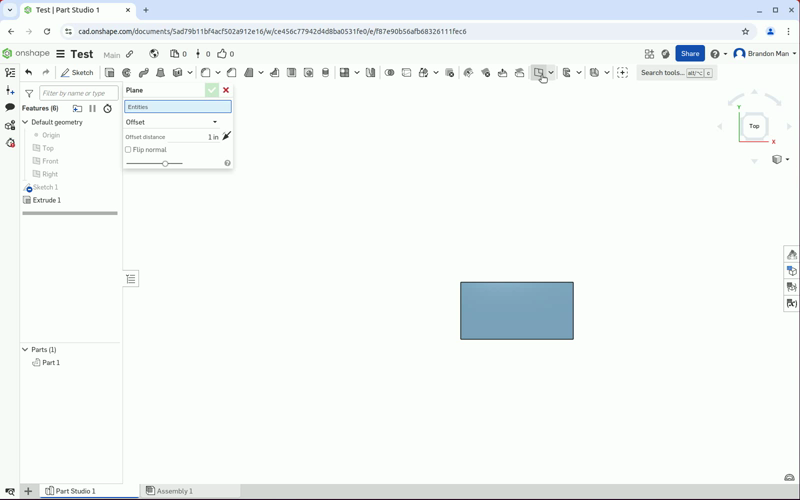
mouse_move(73, 150)
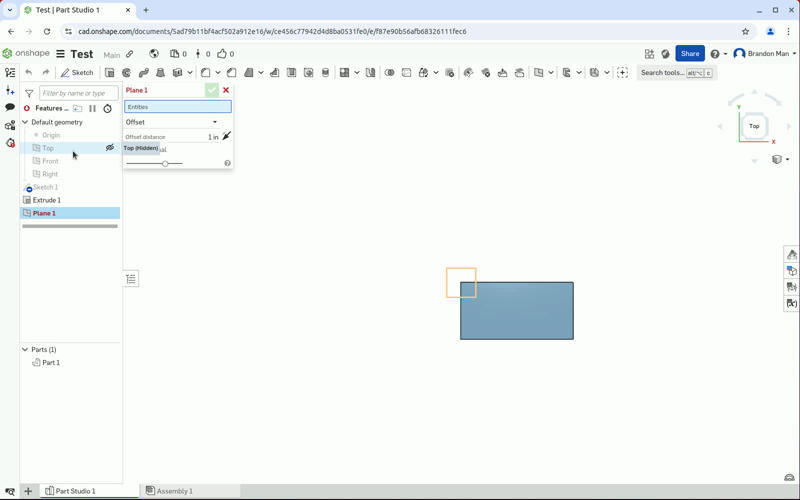
click(73, 150)
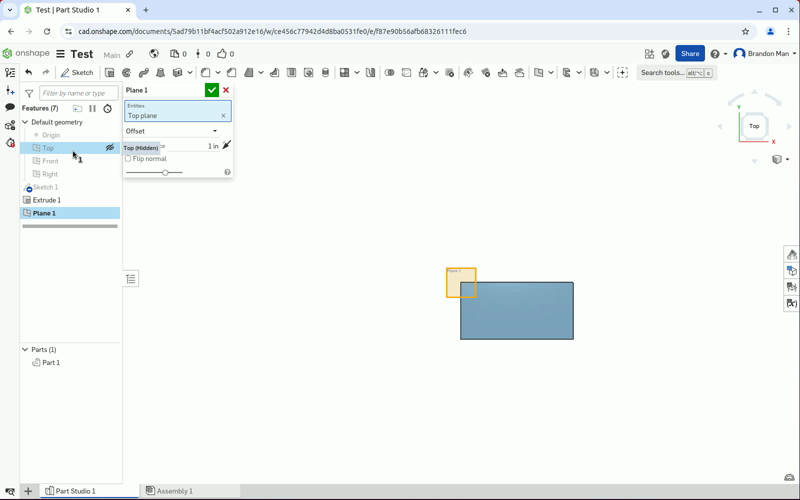
key(tab, 2)
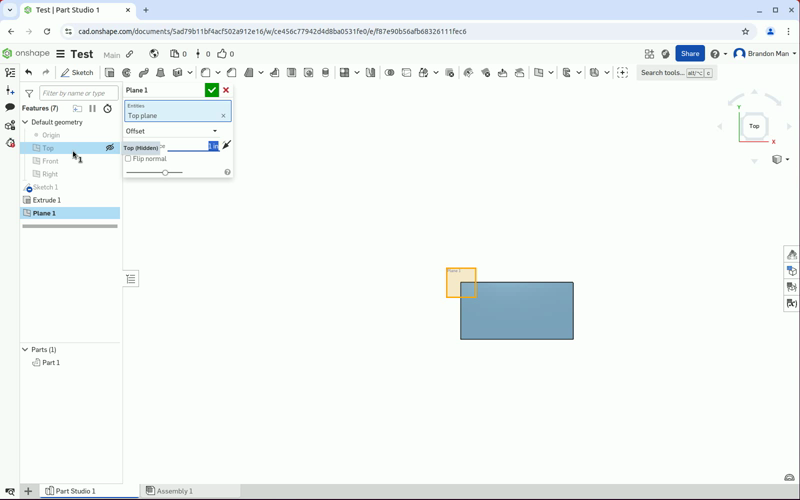
text(0.246)
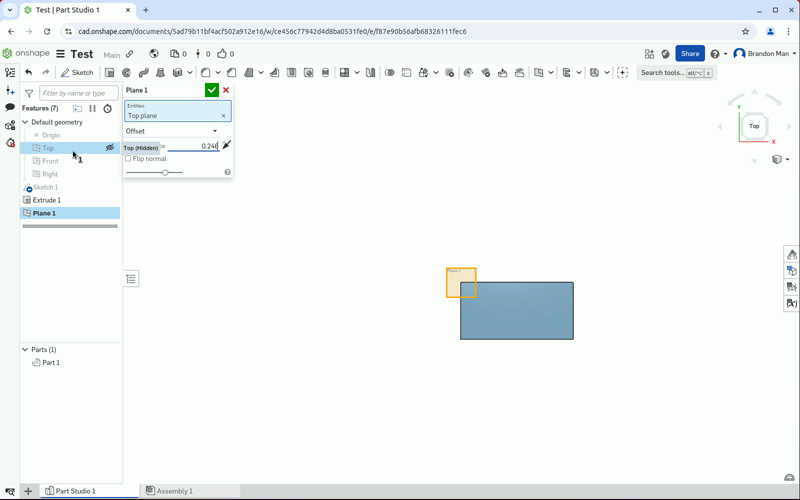
key(enter, 2)
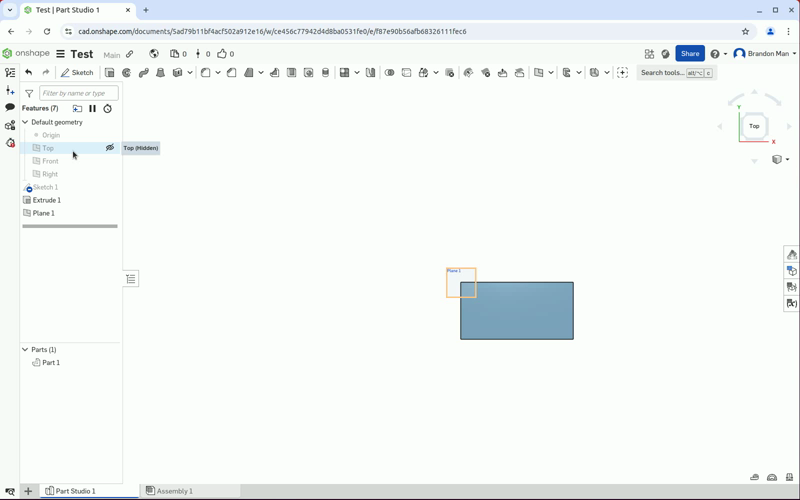
key(shift+s)
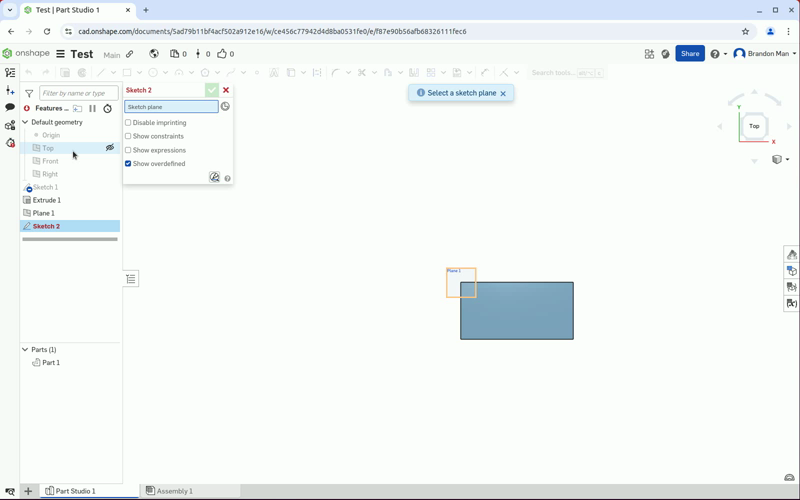
mouse_move(73, 215)
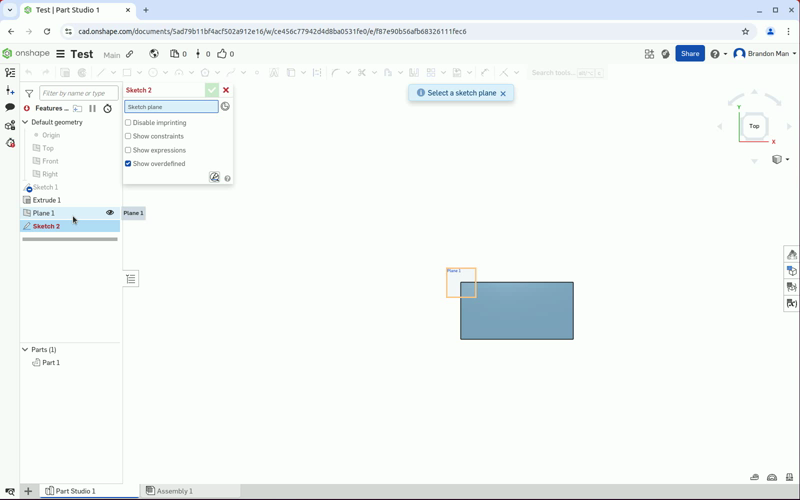
click(73, 215)
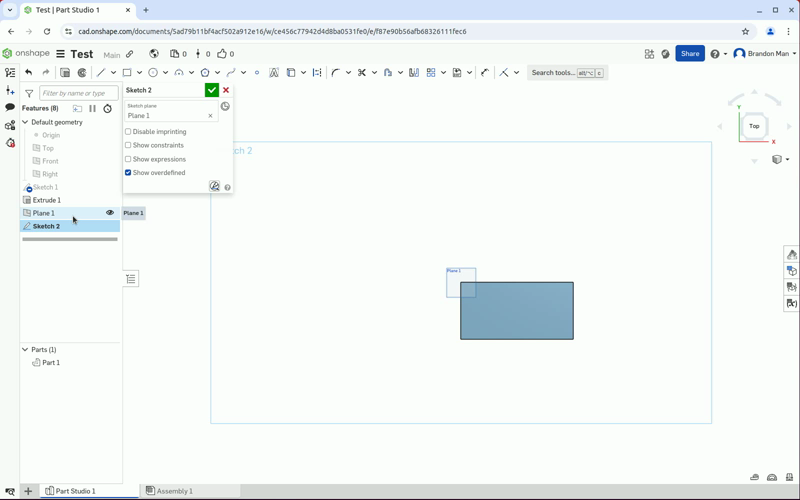
mouse_move(73, 352)
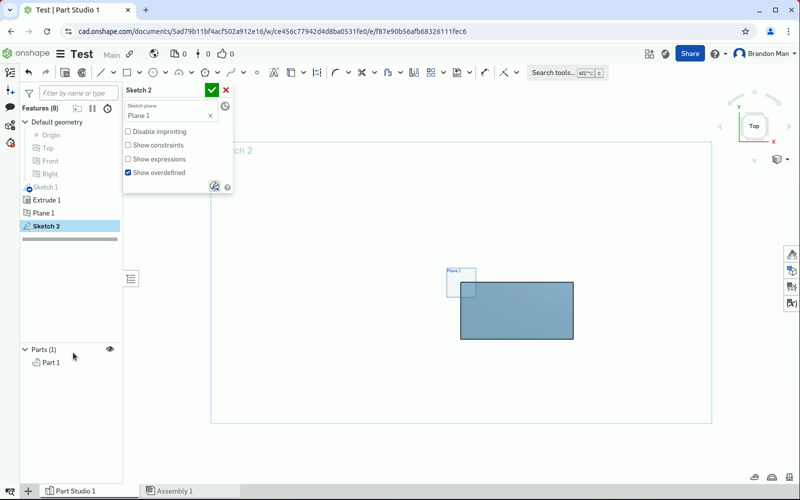
key(y)
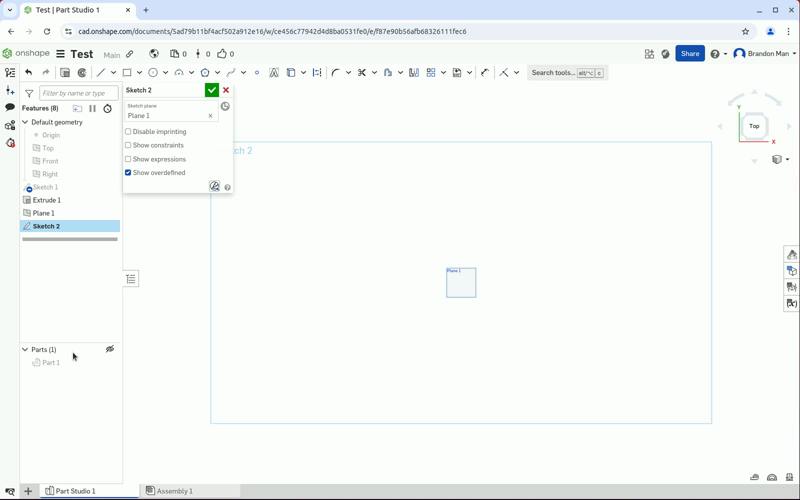
key(l)
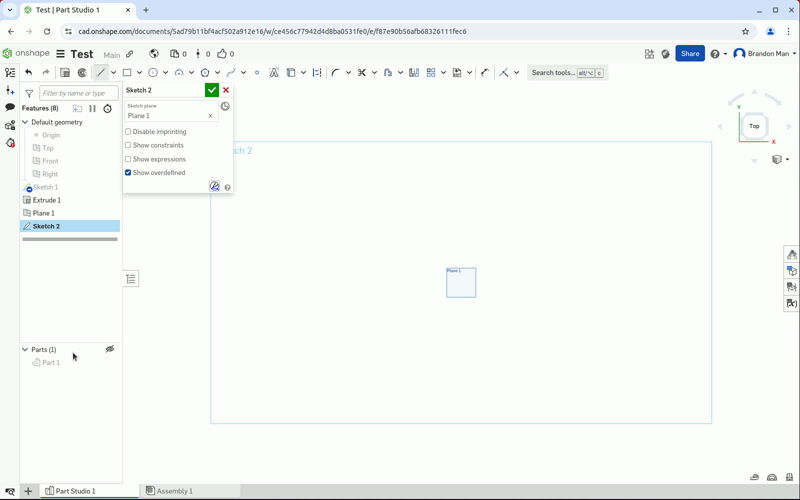
key_down(shift)
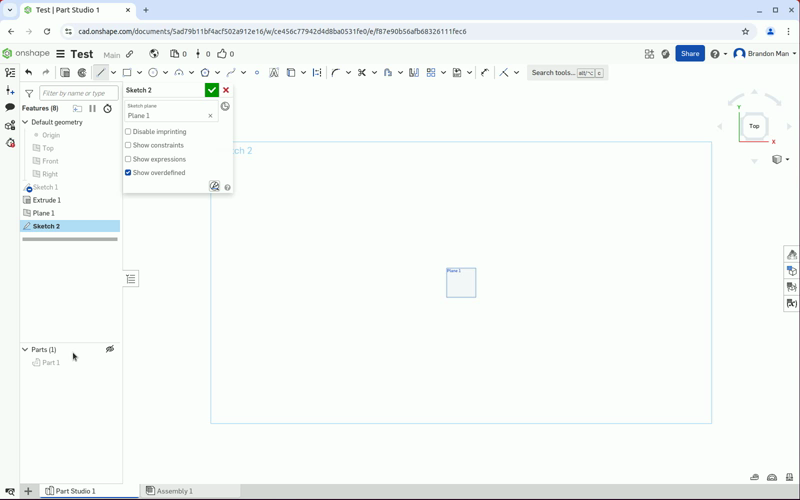
mouse_move(460, 286)
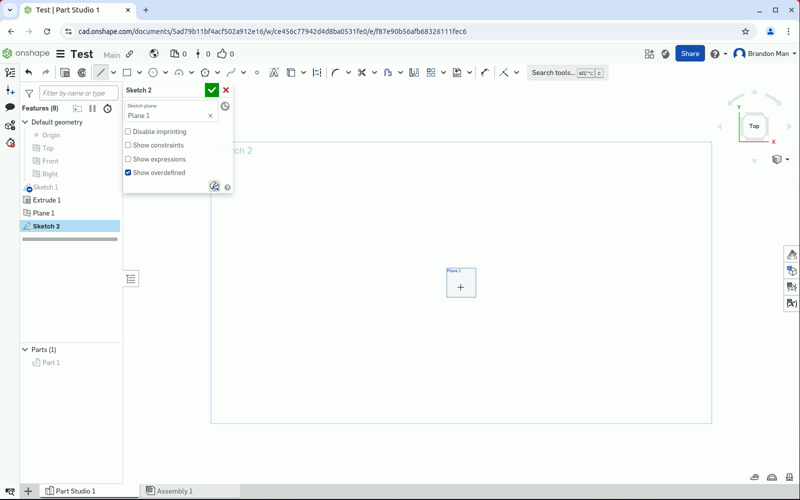
click(460, 286)
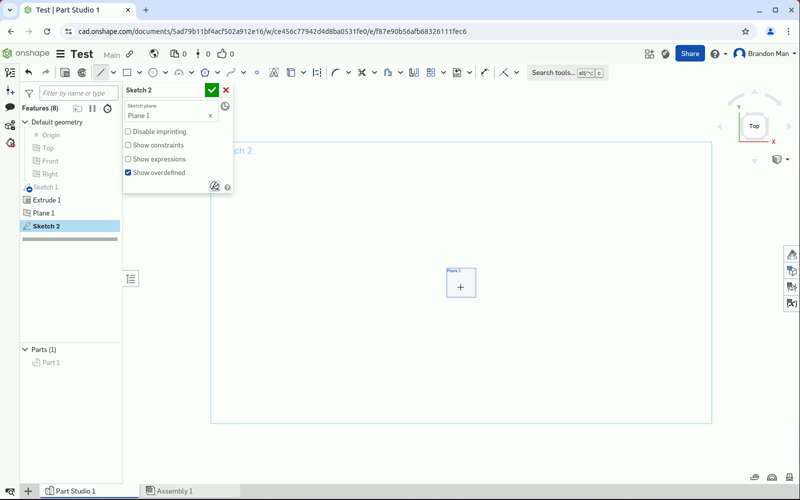
key_up(shift)
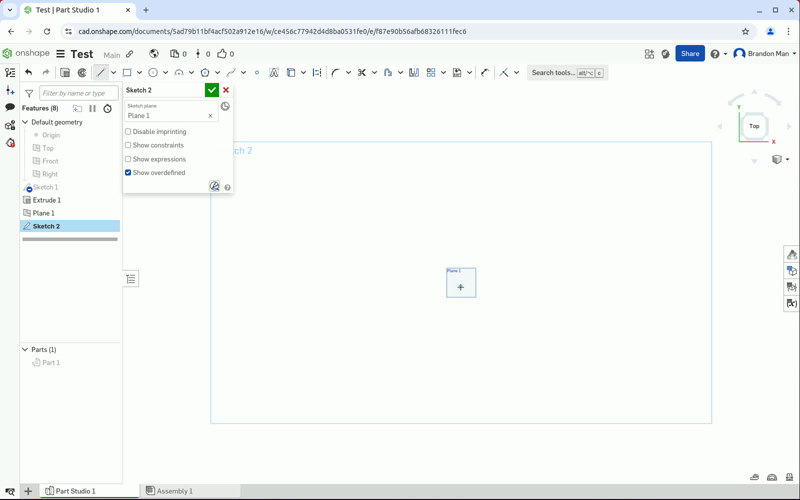
key_down(shift)
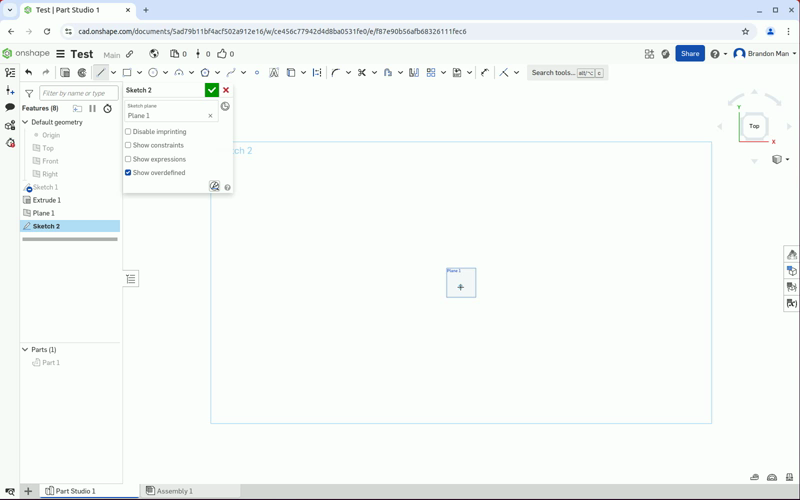
mouse_move(490, 286)
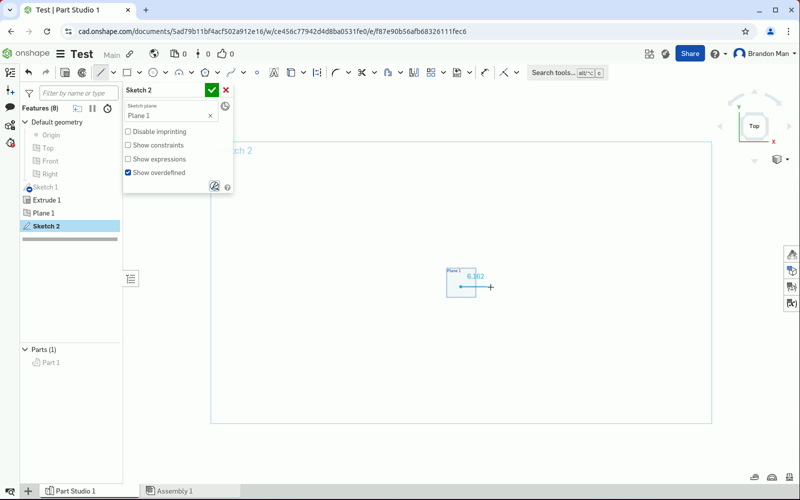
mouse_move(494, 286)
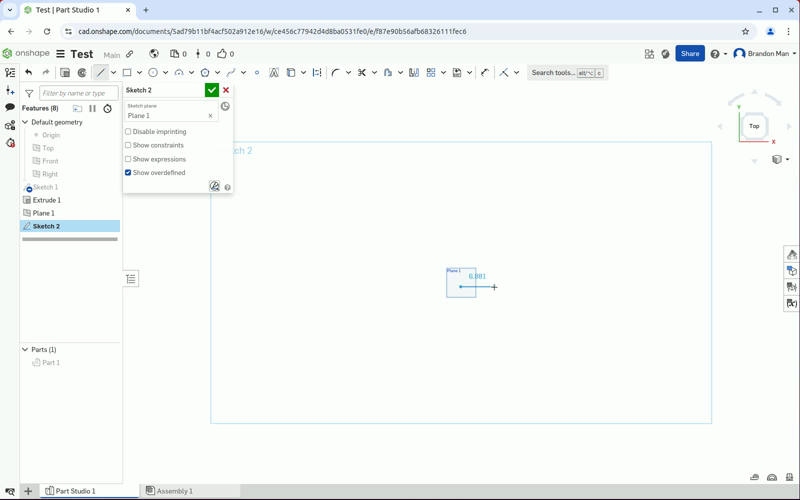
click(494, 286)
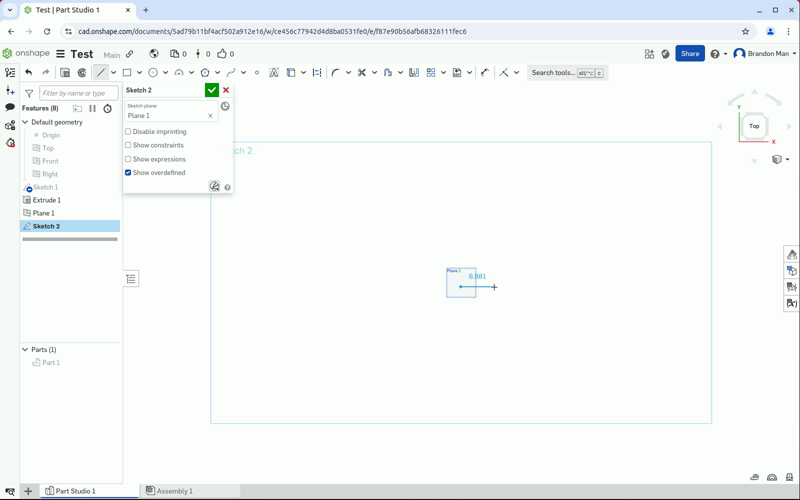
key_up(shift)
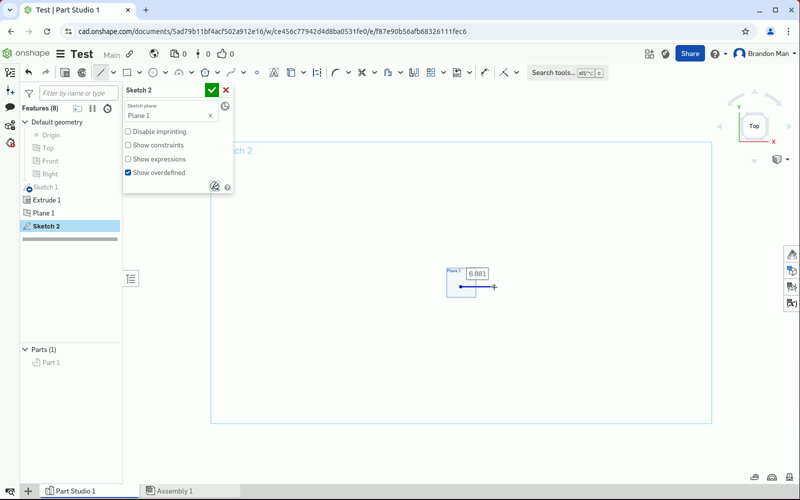
key_down(shift)
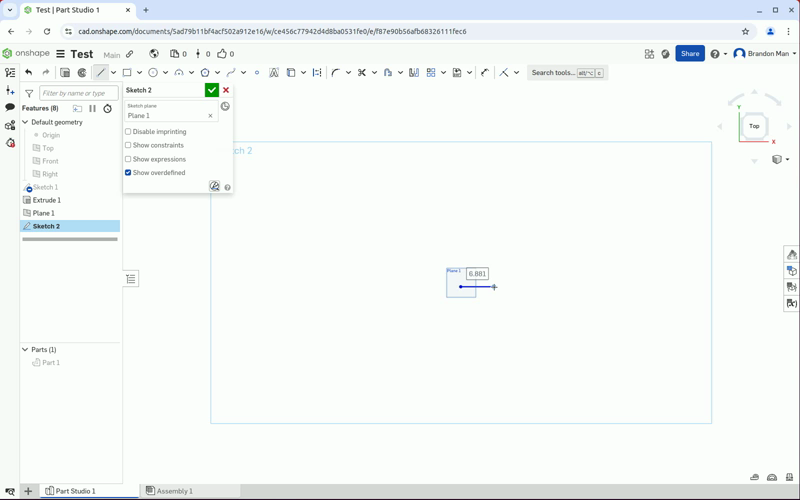
mouse_move(524, 286)
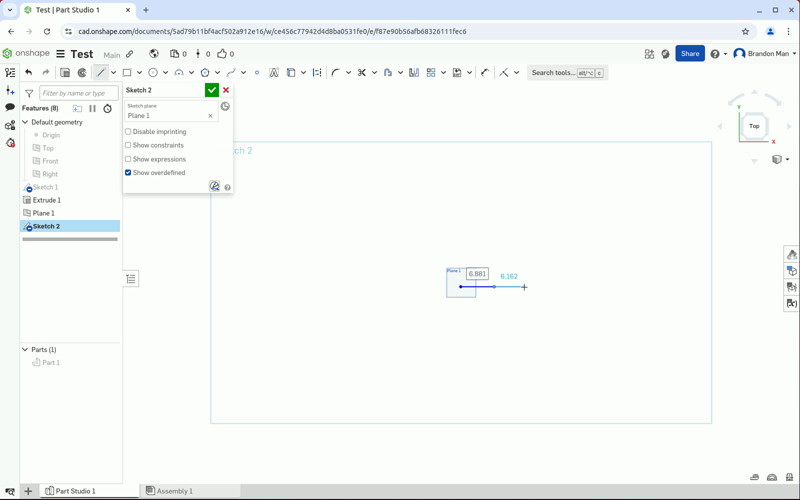
mouse_move(494, 282)
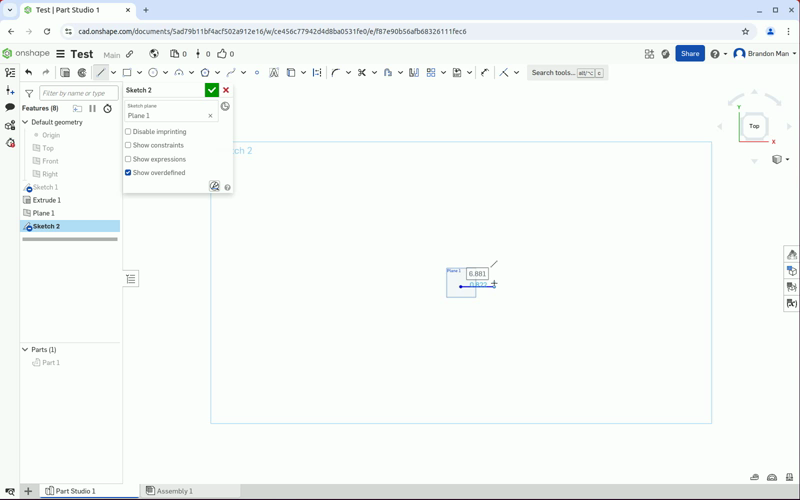
scroll(6)
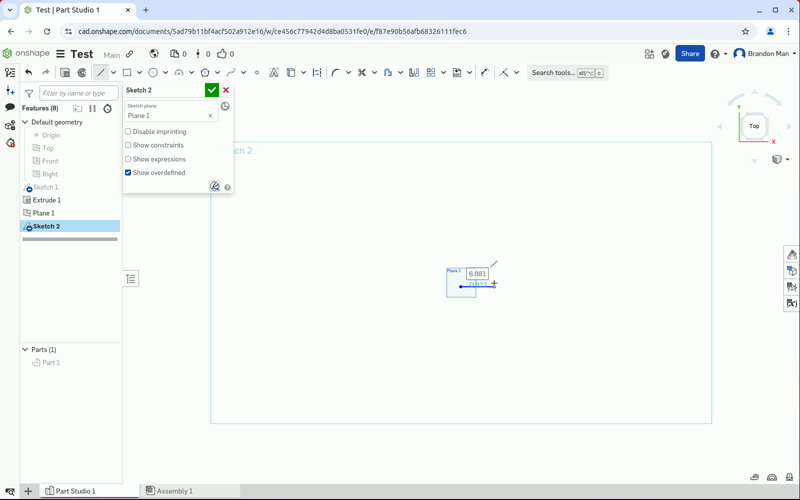
scroll(6)
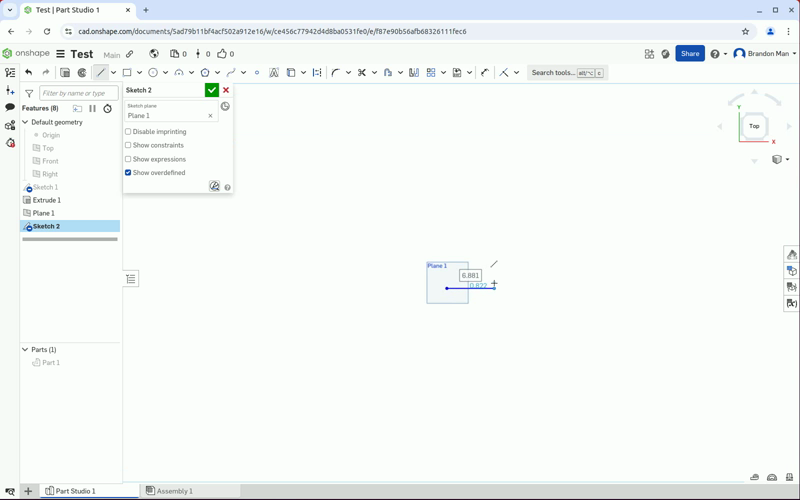
scroll(6)
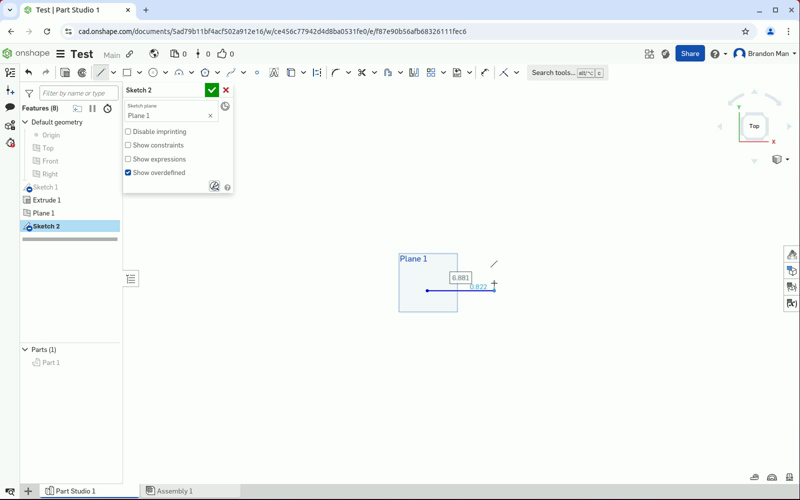
scroll(6)
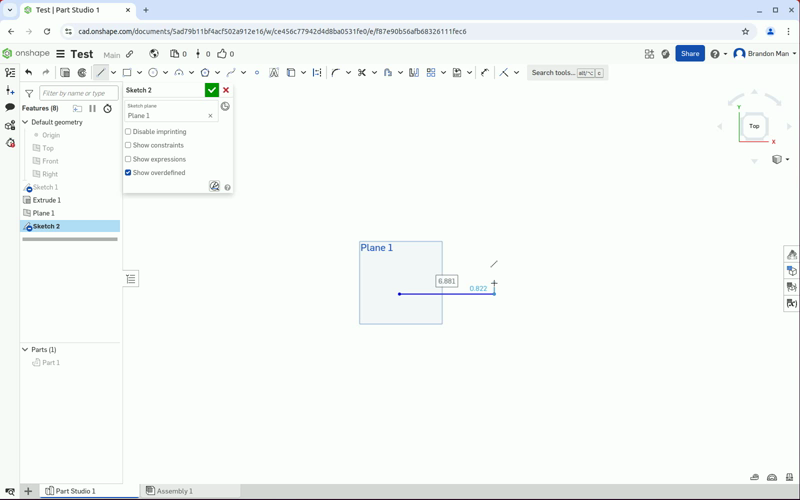
scroll(6)
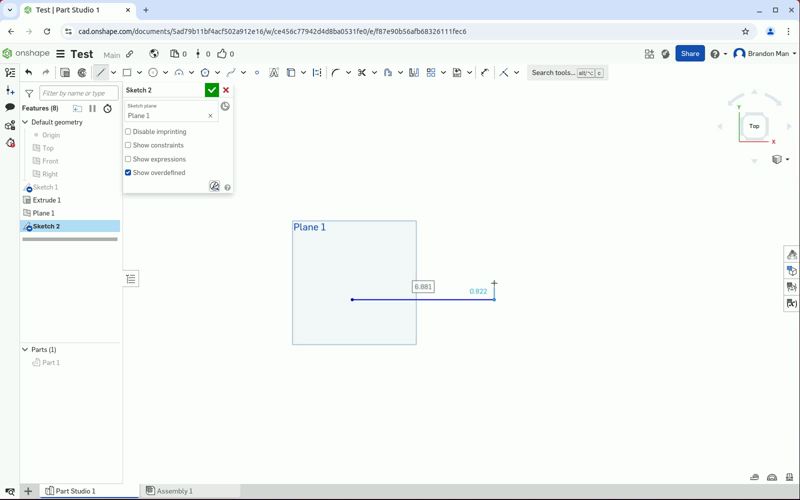
scroll(6)
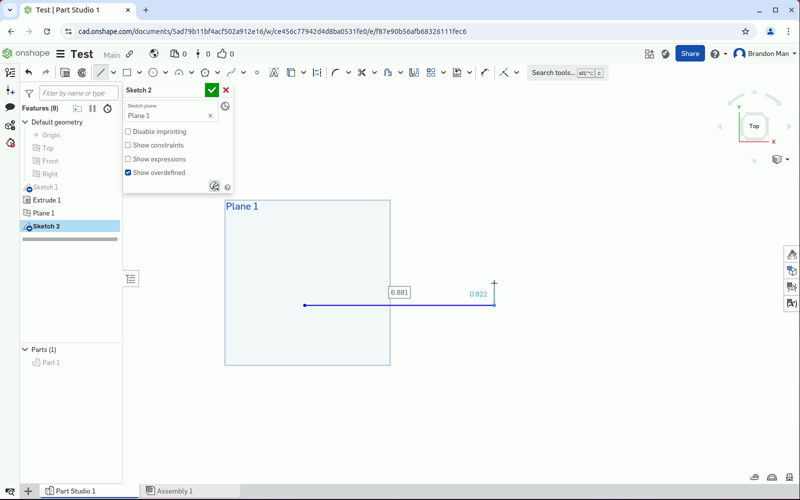
scroll(6)
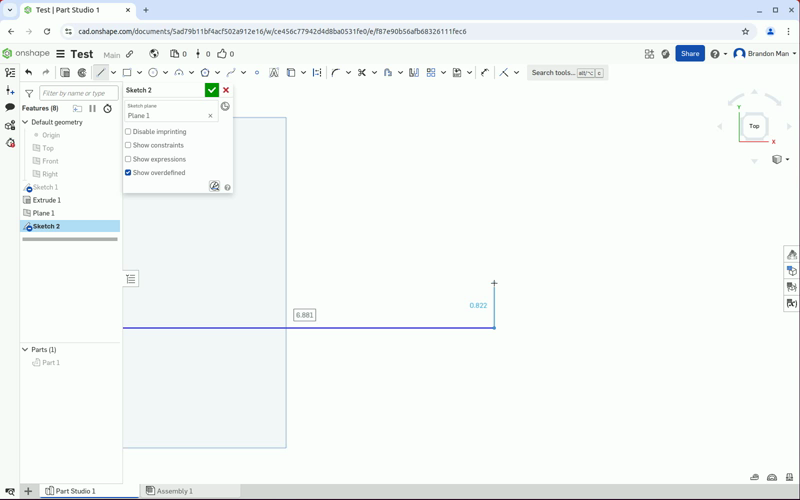
click(494, 282)
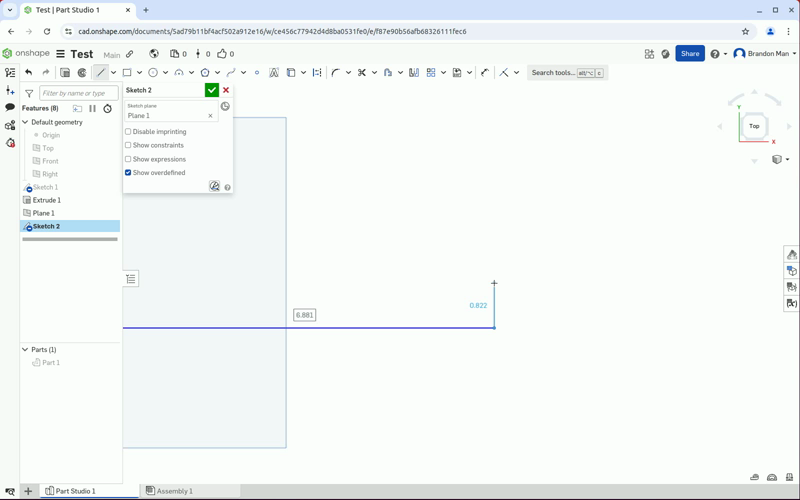
scroll(-6)
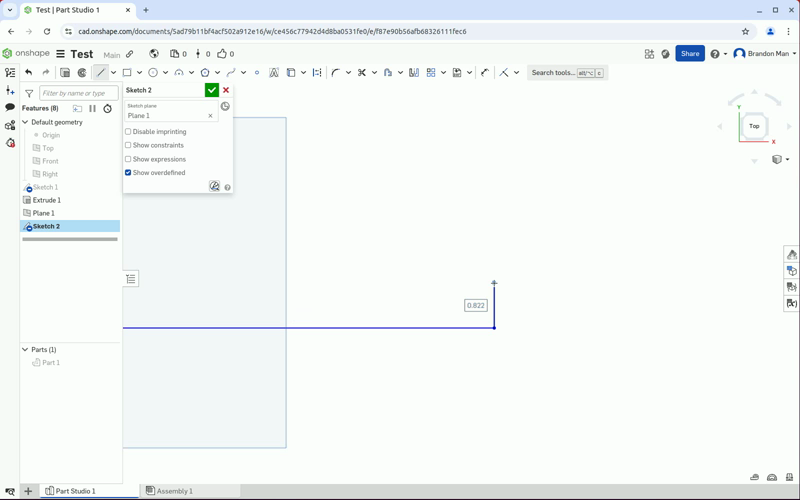
scroll(-6)
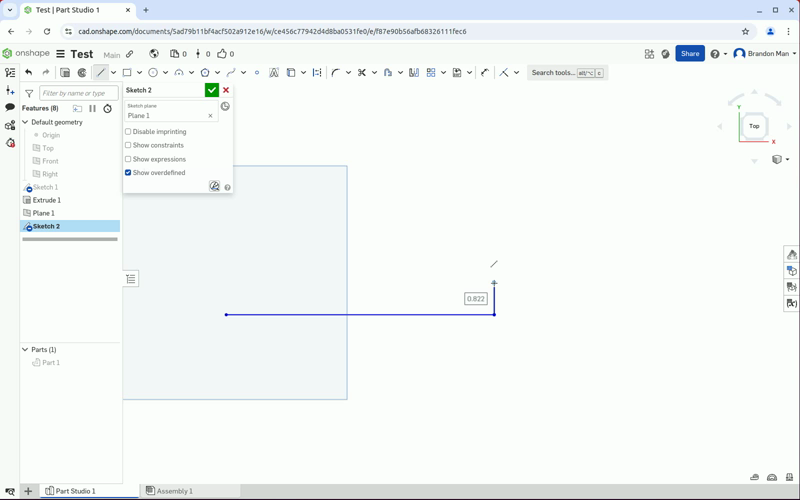
scroll(-6)
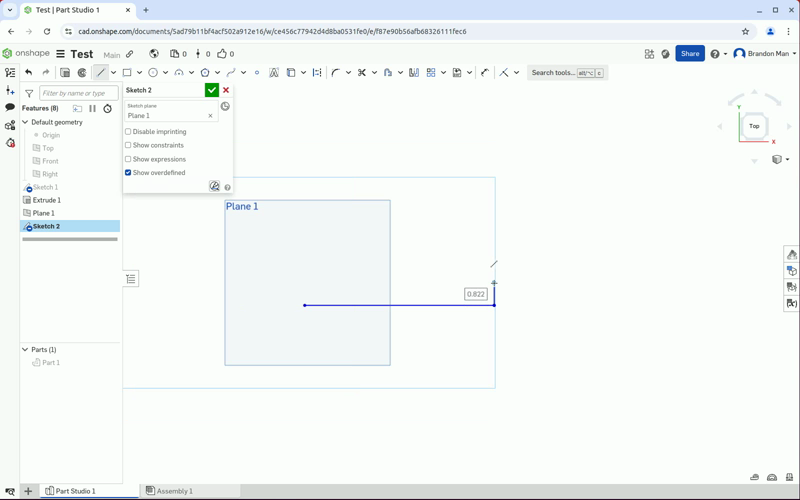
scroll(-6)
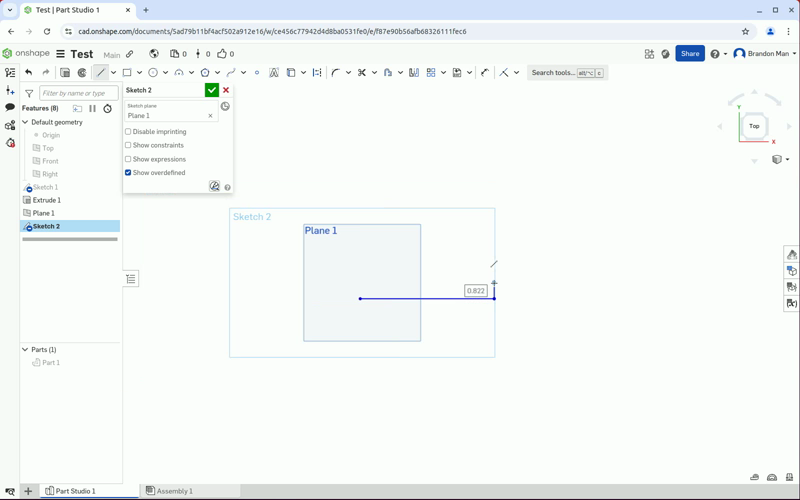
scroll(-6)
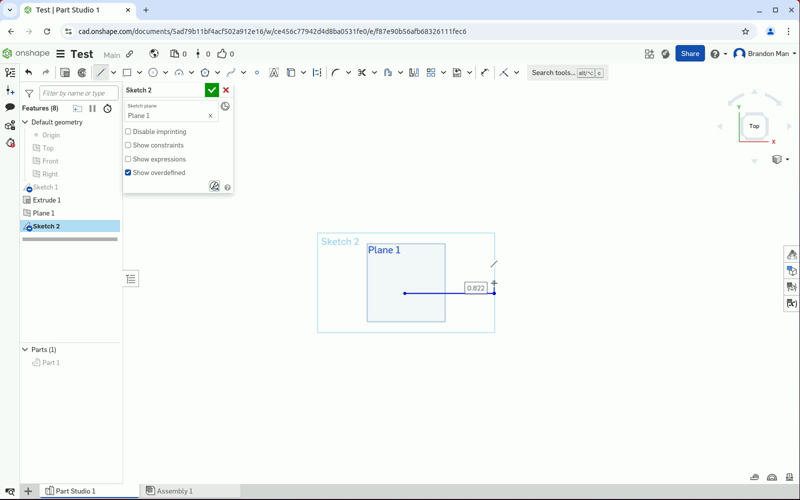
scroll(-6)
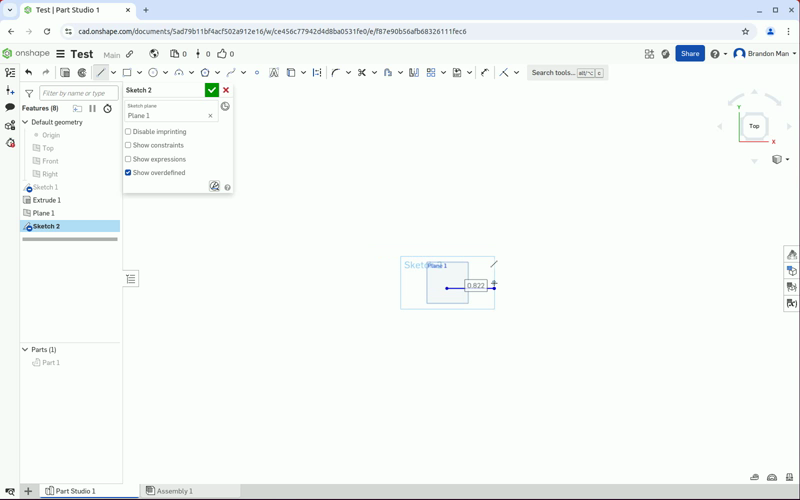
scroll(-6)
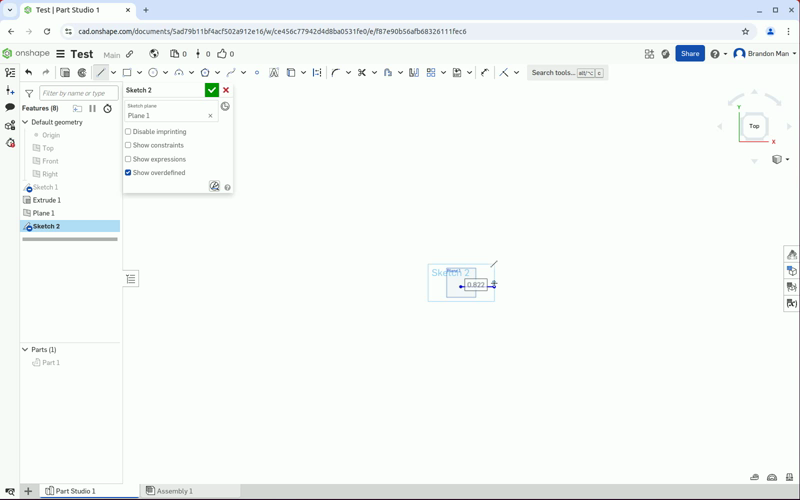
key_up(shift)
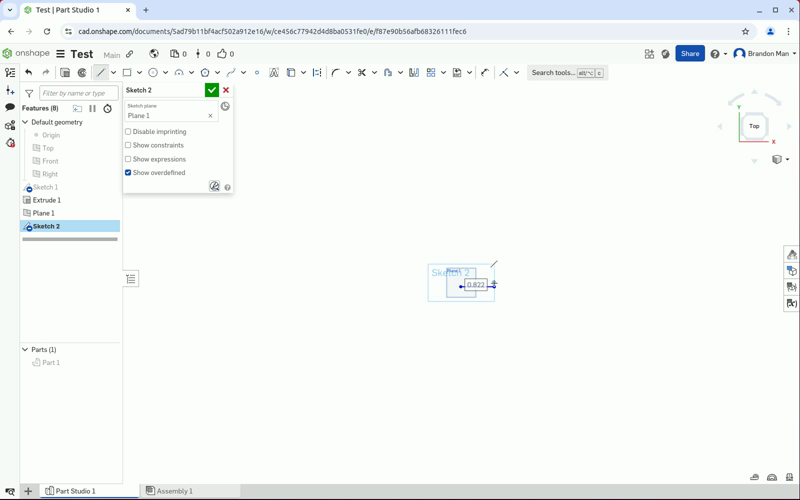
key_down(shift)
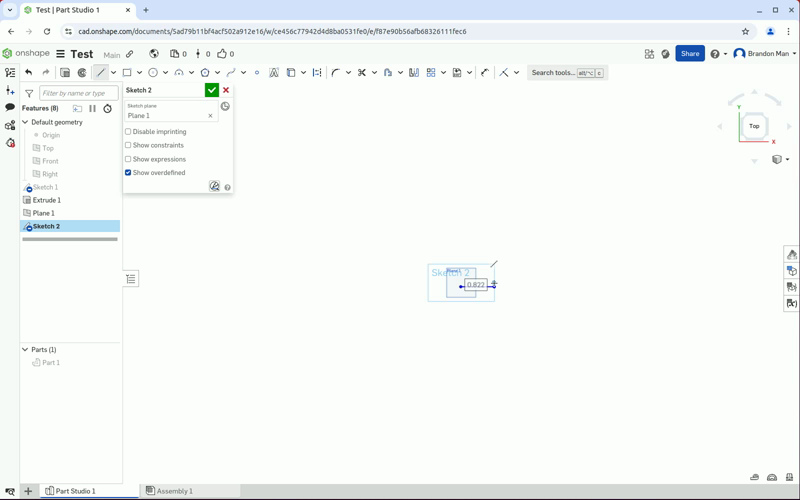
mouse_move(524, 282)
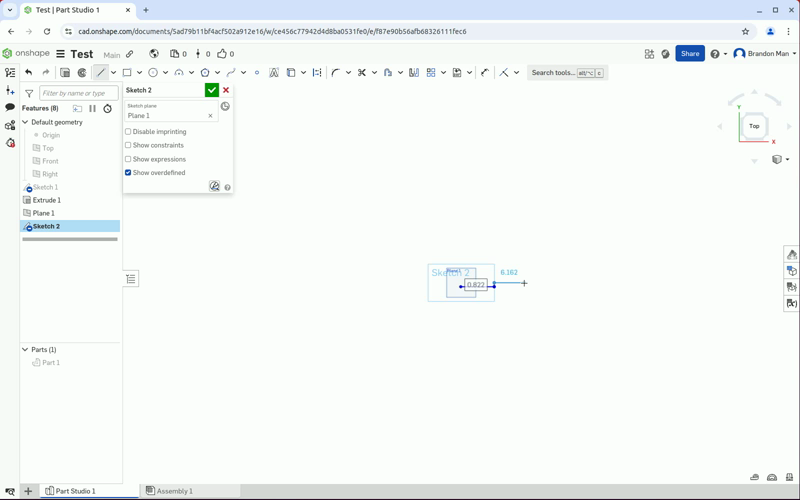
mouse_move(460, 282)
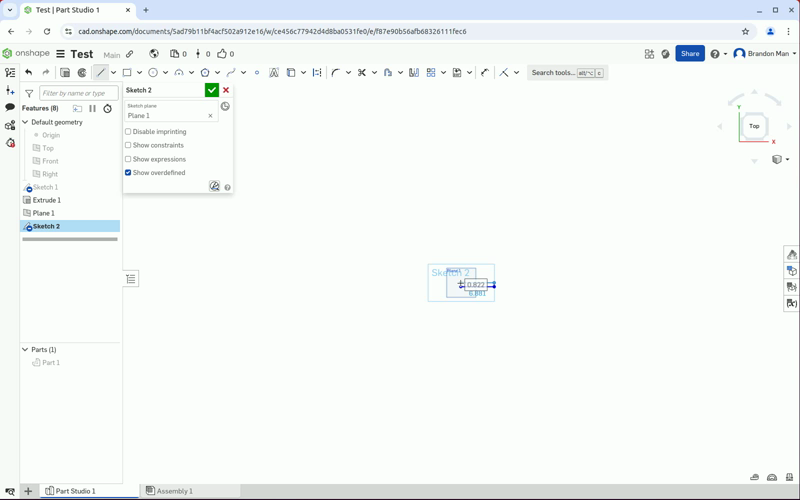
scroll(6)
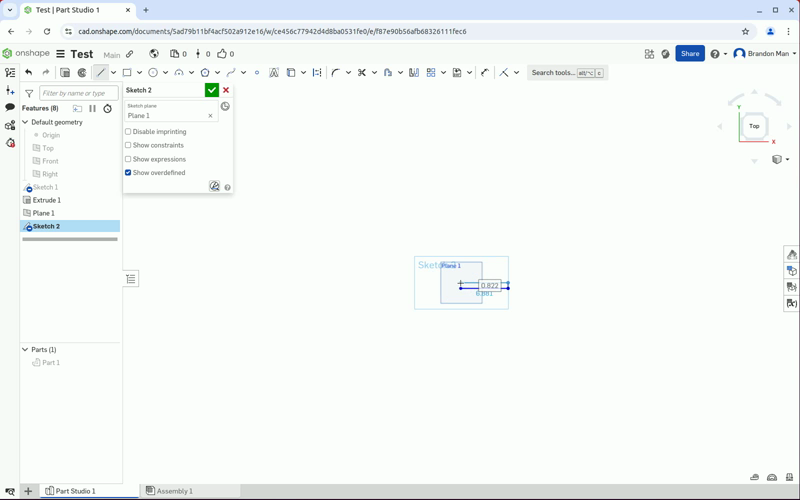
scroll(6)
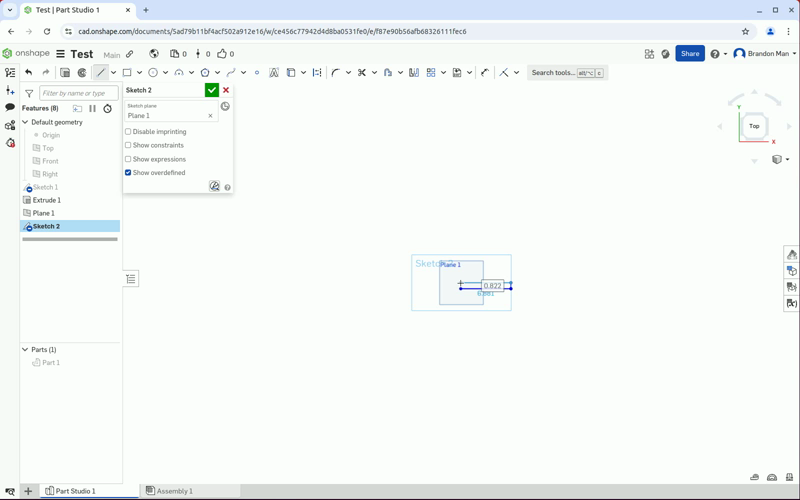
scroll(6)
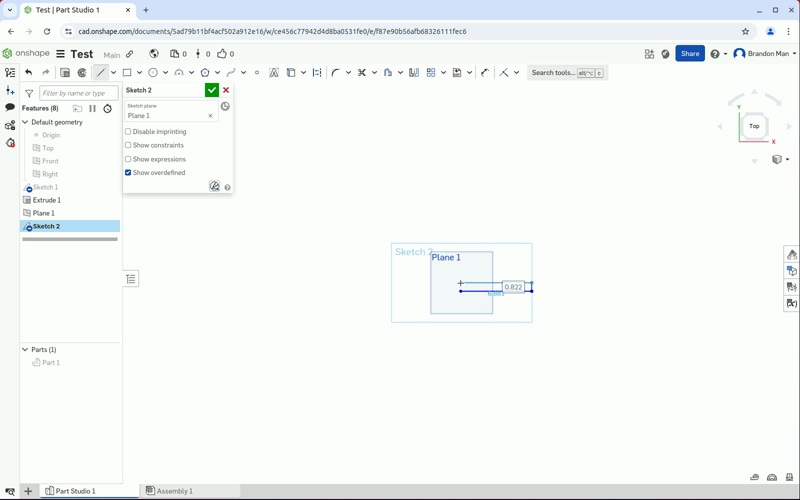
scroll(6)
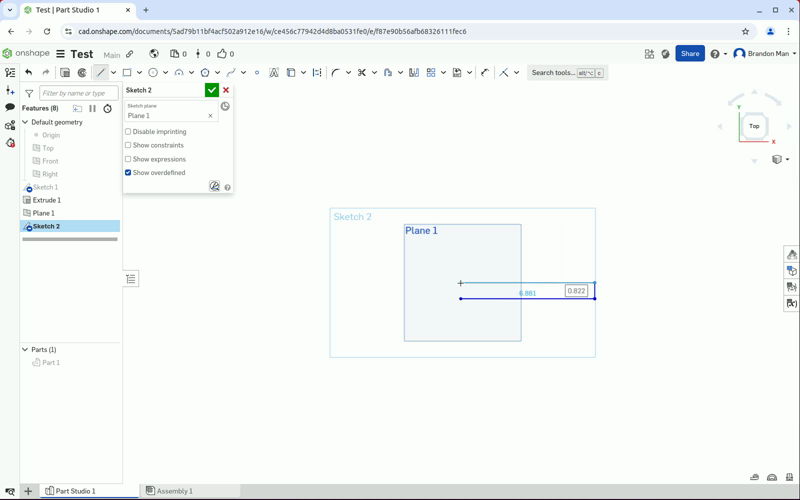
scroll(6)
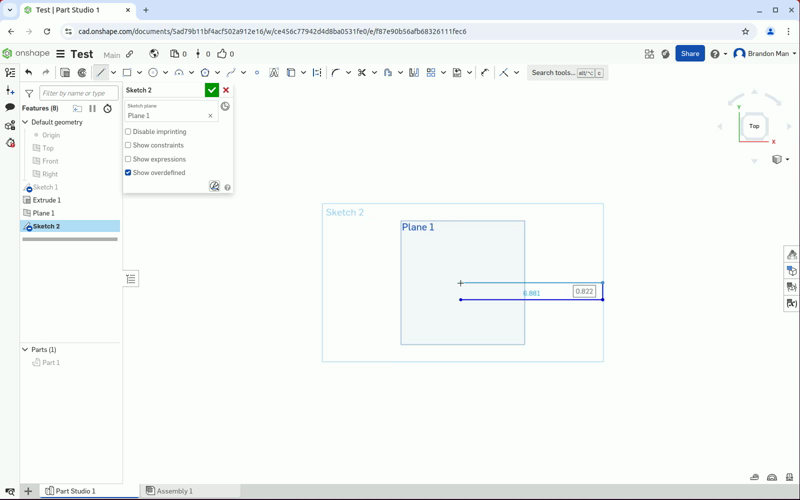
scroll(6)
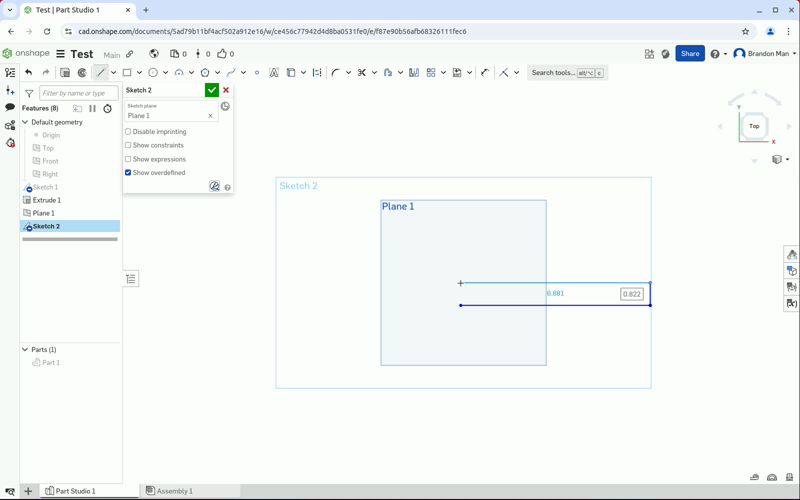
scroll(6)
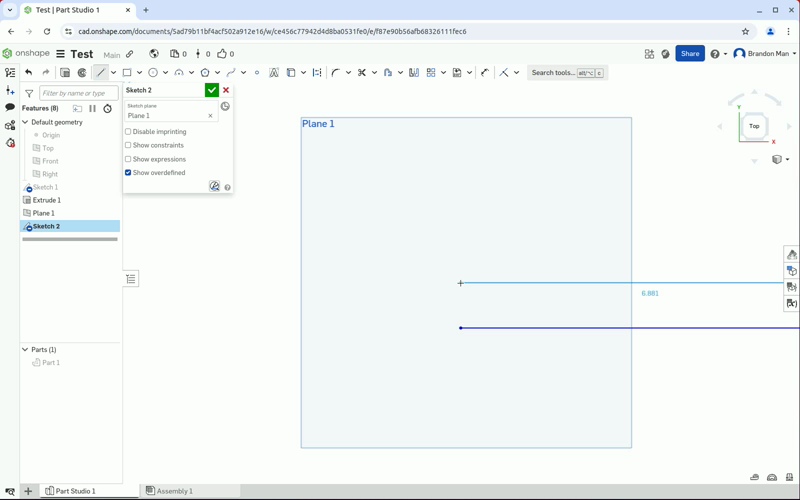
click(460, 282)
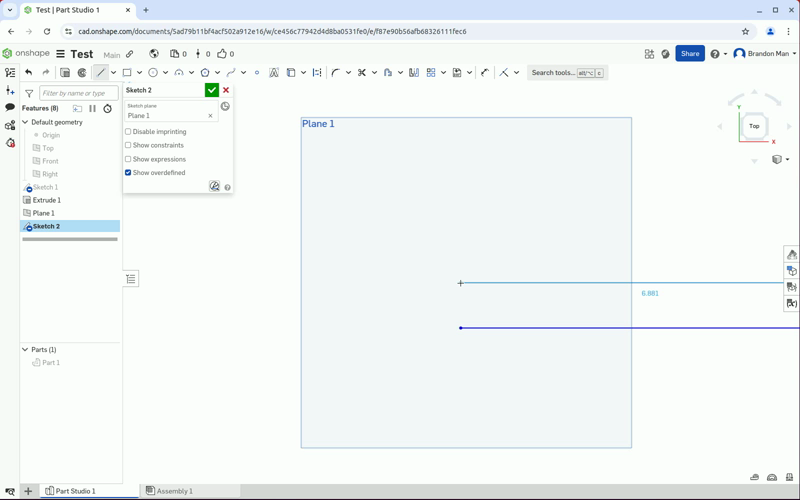
scroll(-6)
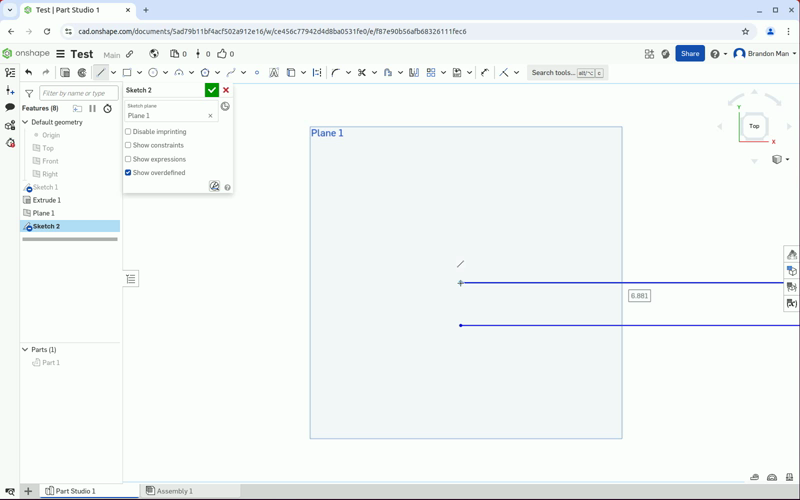
scroll(-6)
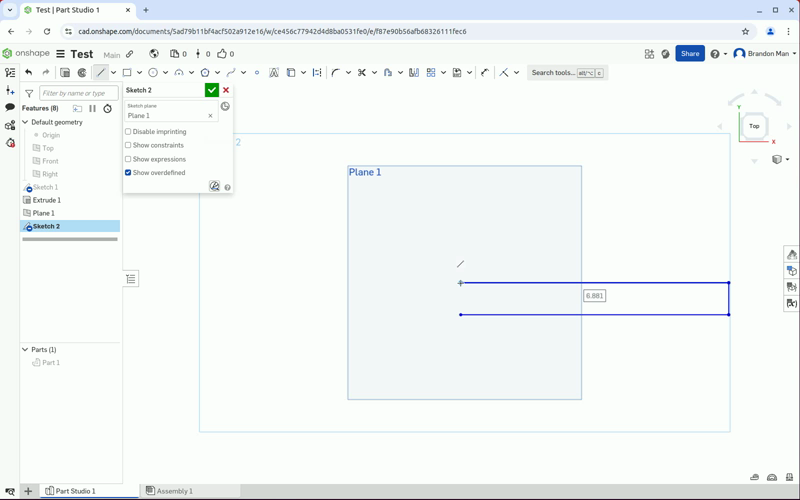
scroll(-6)
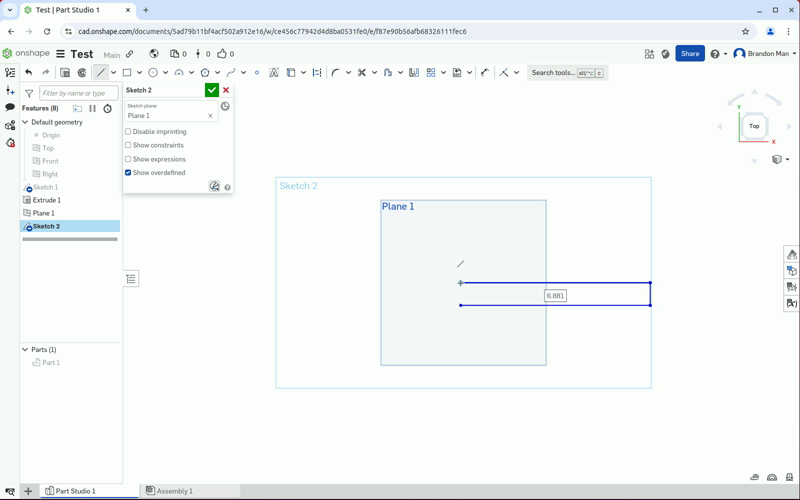
scroll(-6)
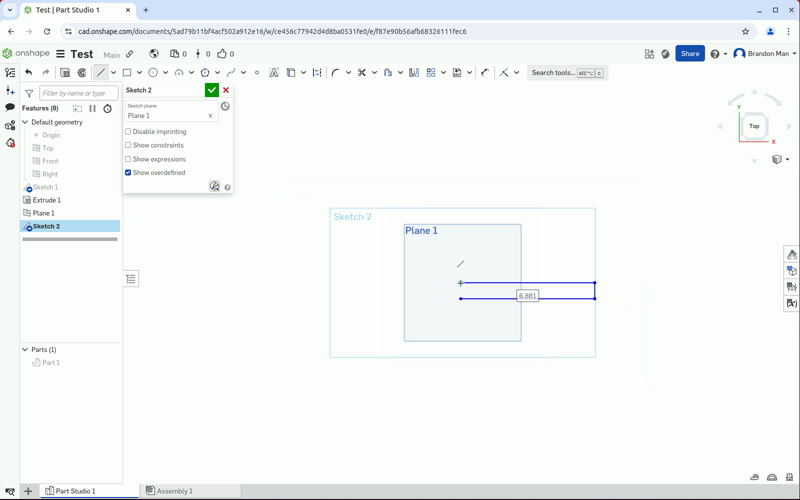
scroll(-6)
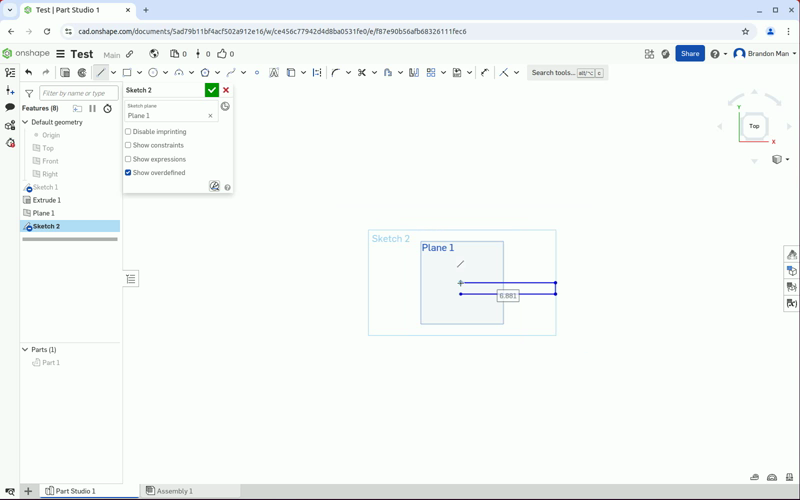
scroll(-6)
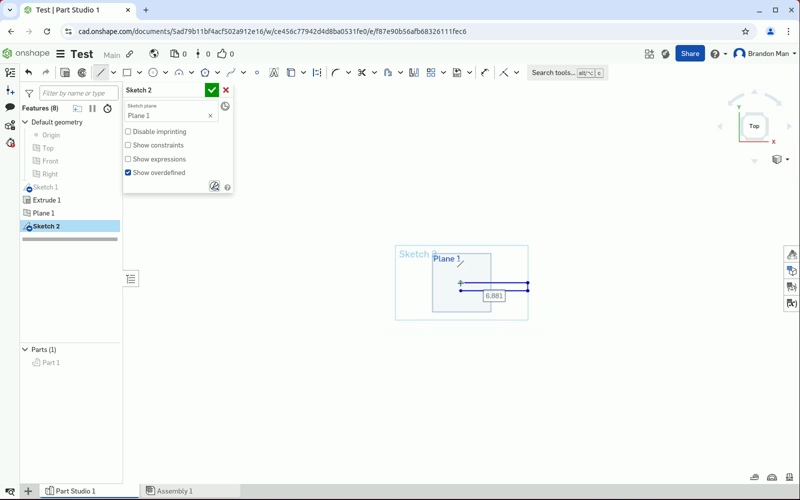
scroll(-6)
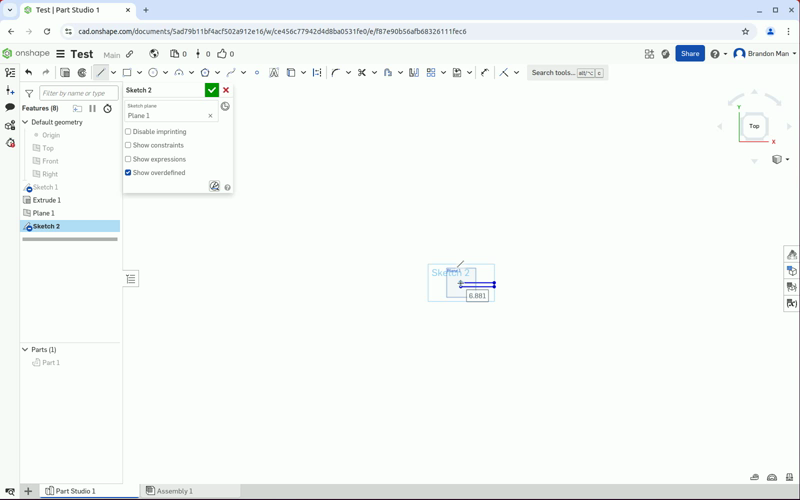
key_up(shift)
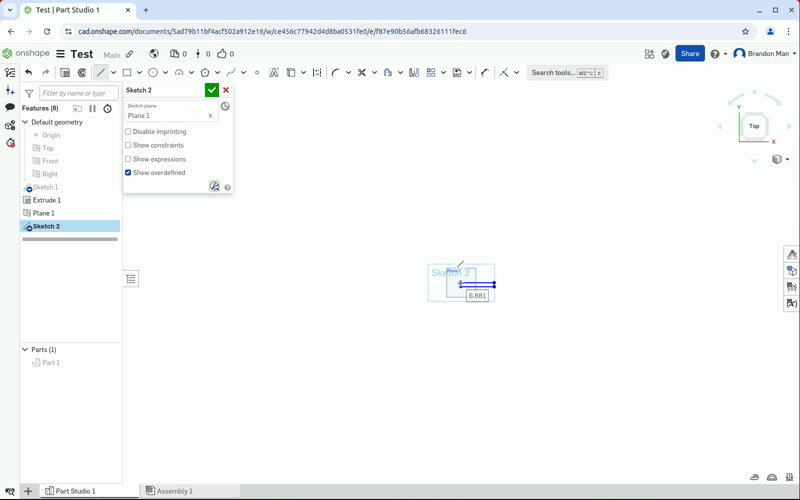
mouse_move(490, 282)
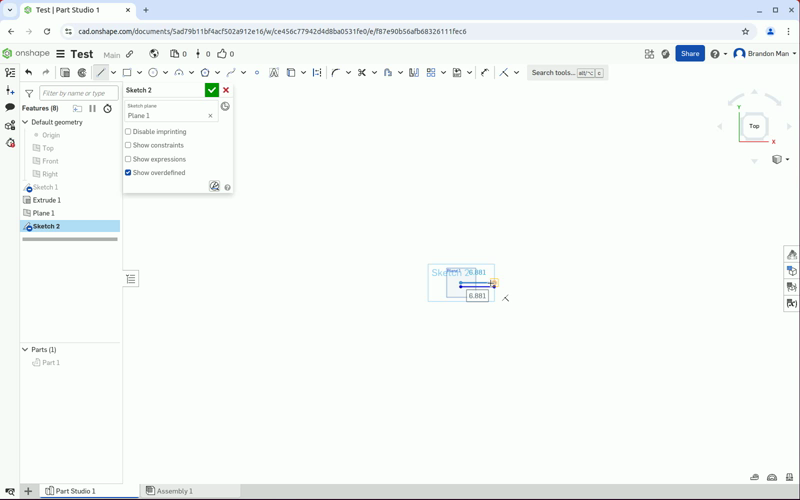
key_down(shift)
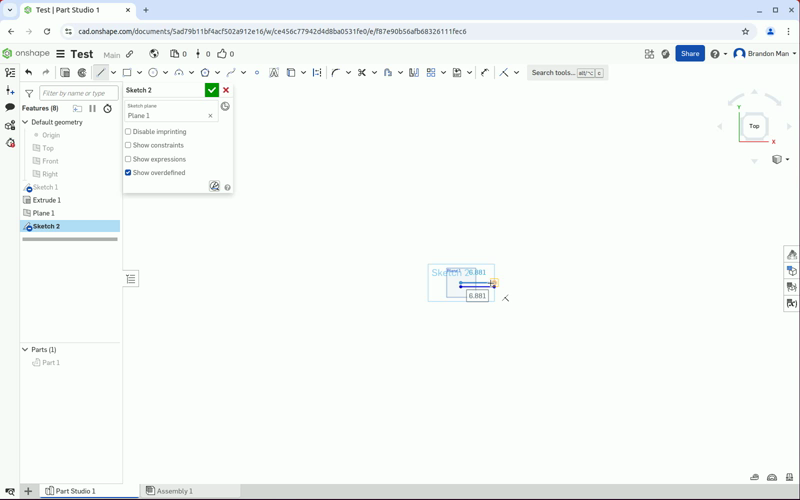
mouse_move(460, 286)
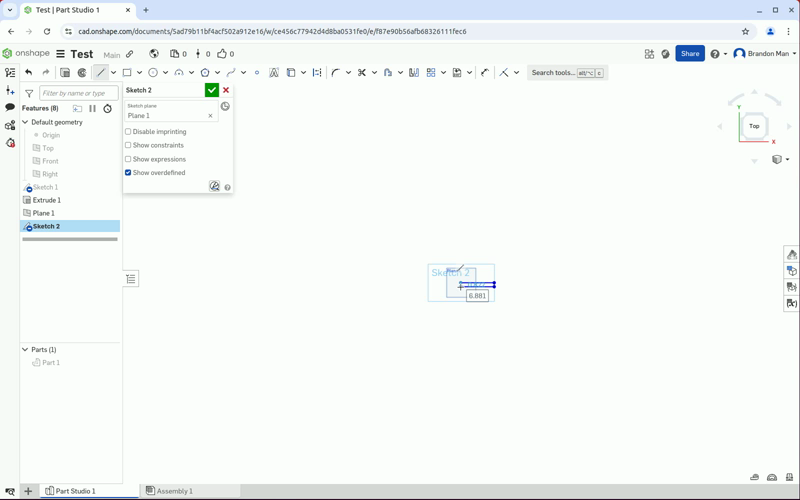
scroll(6)
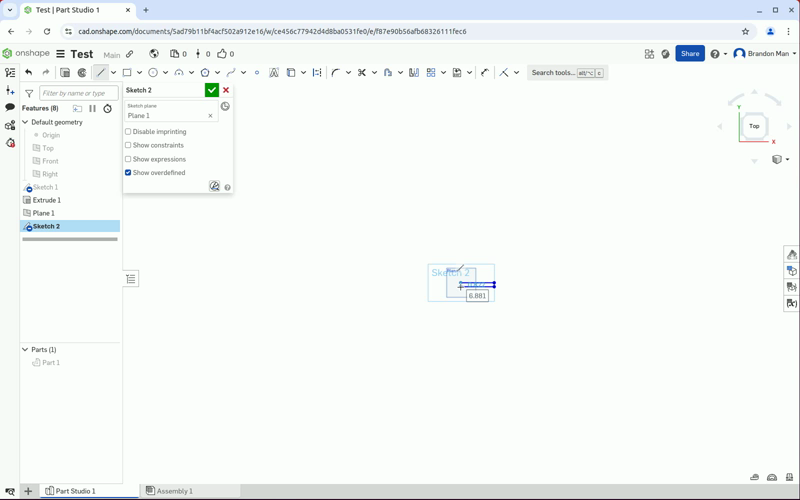
scroll(6)
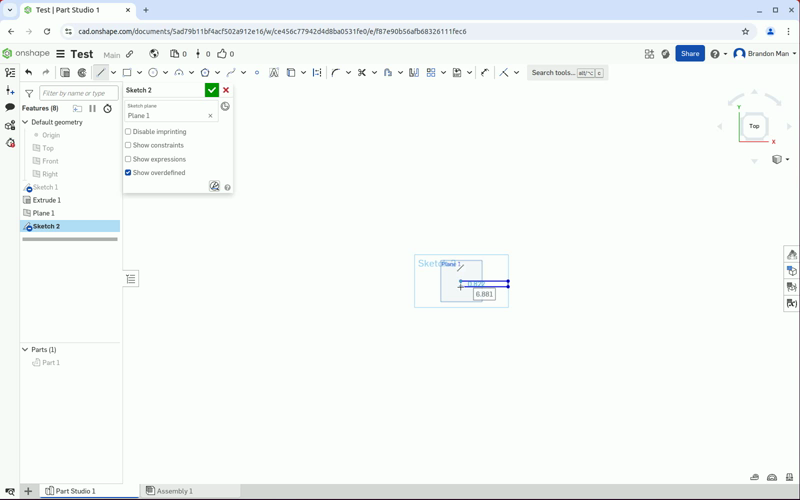
scroll(6)
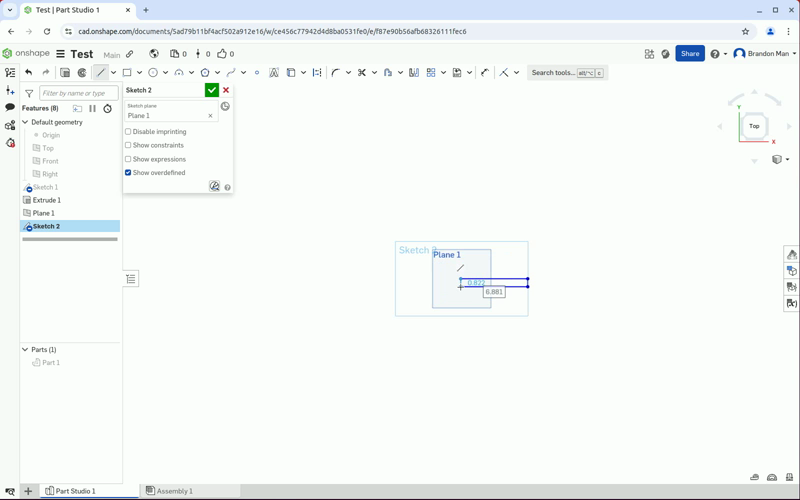
scroll(6)
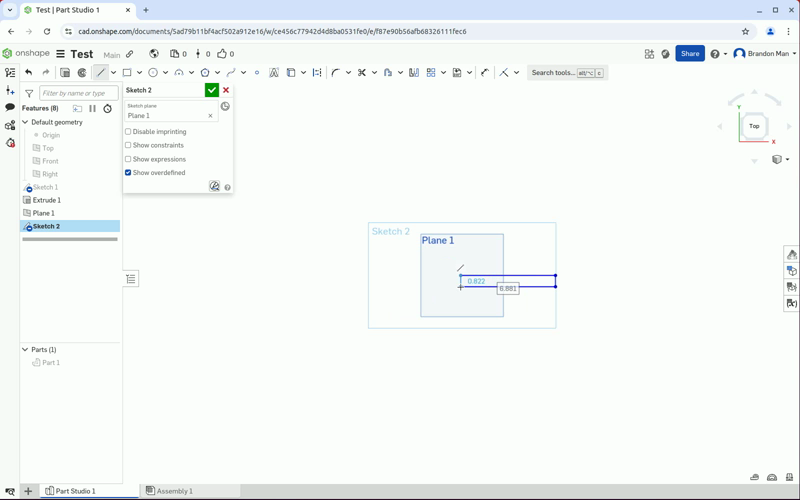
scroll(6)
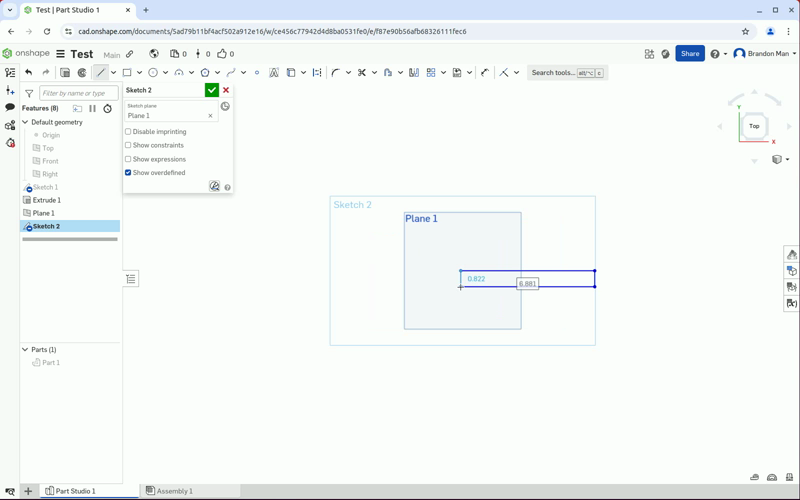
scroll(6)
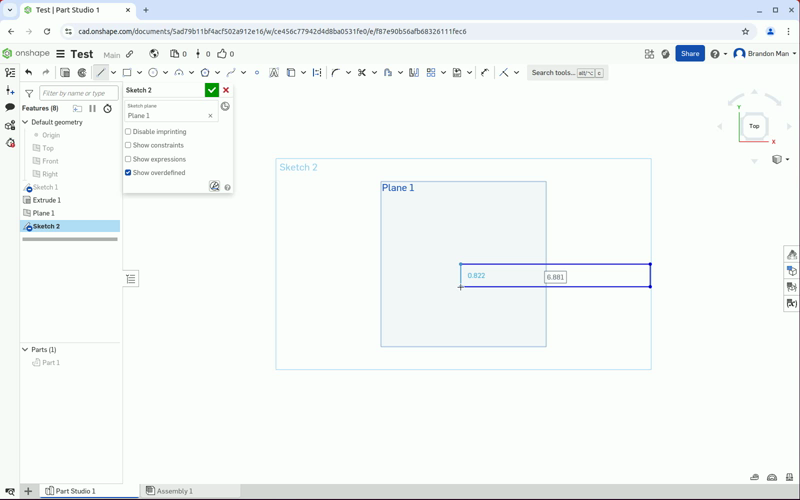
scroll(6)
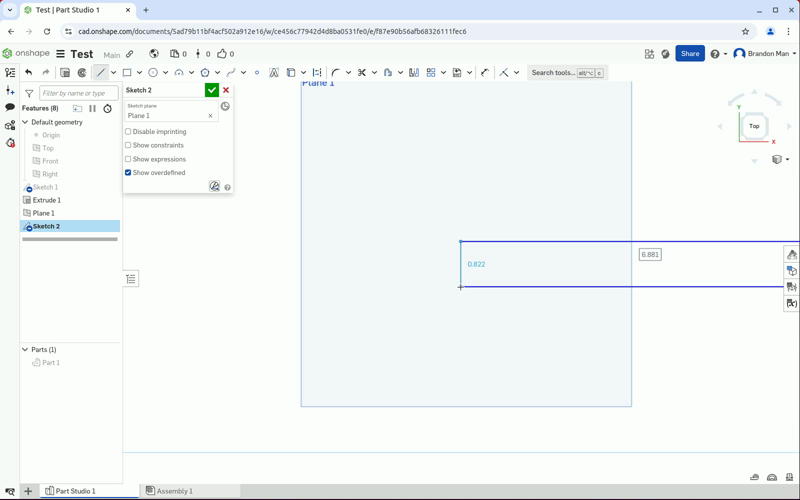
key_up(shift)
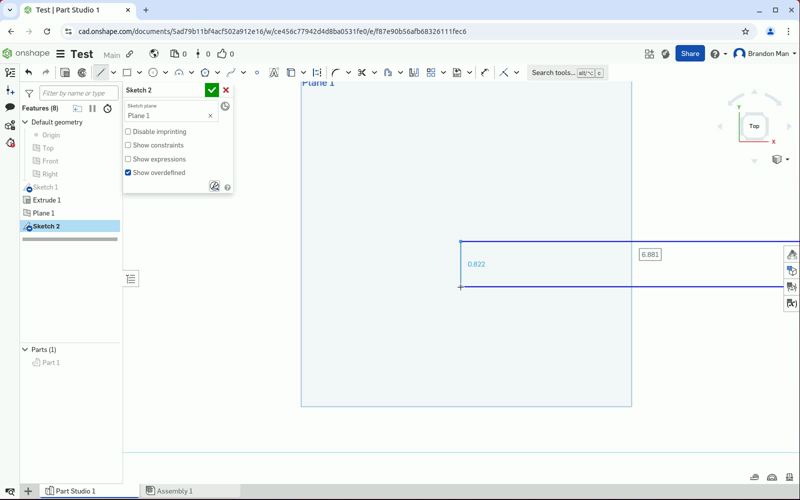
click(460, 286)
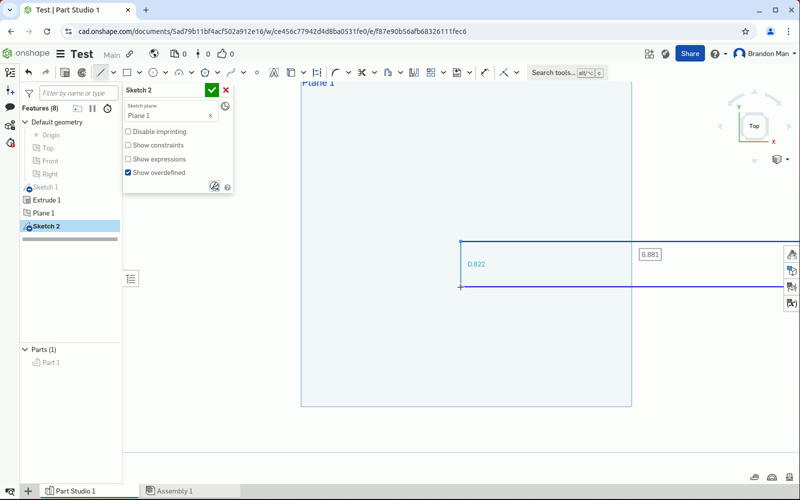
scroll(-6)
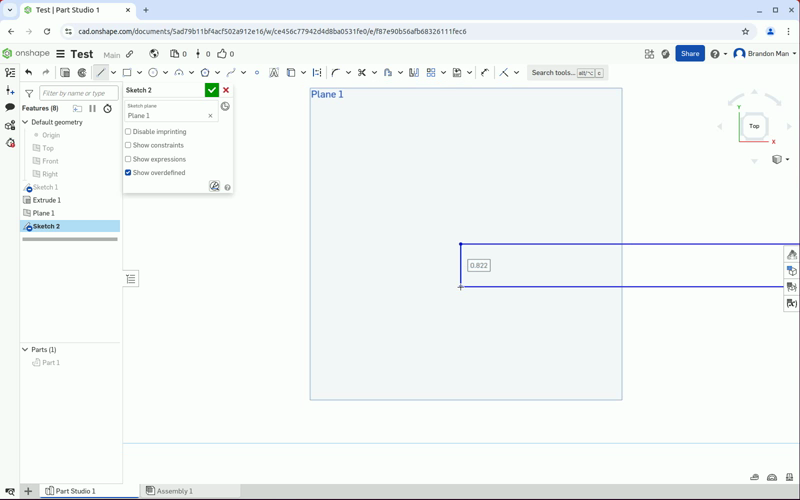
scroll(-6)
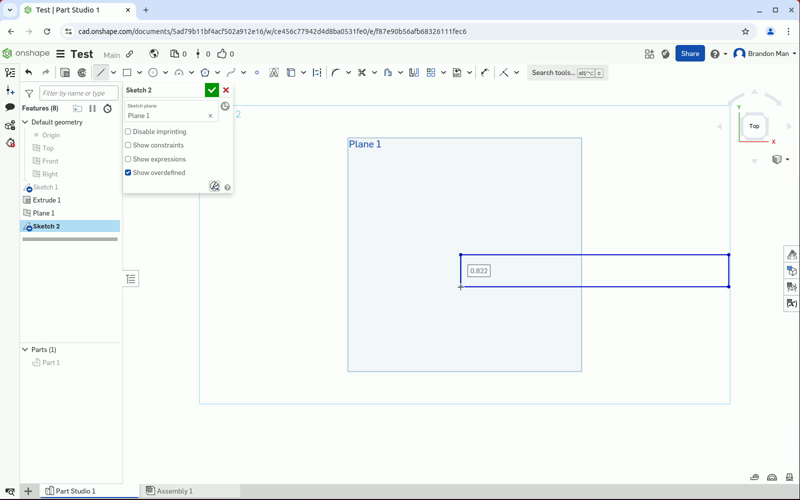
scroll(-6)
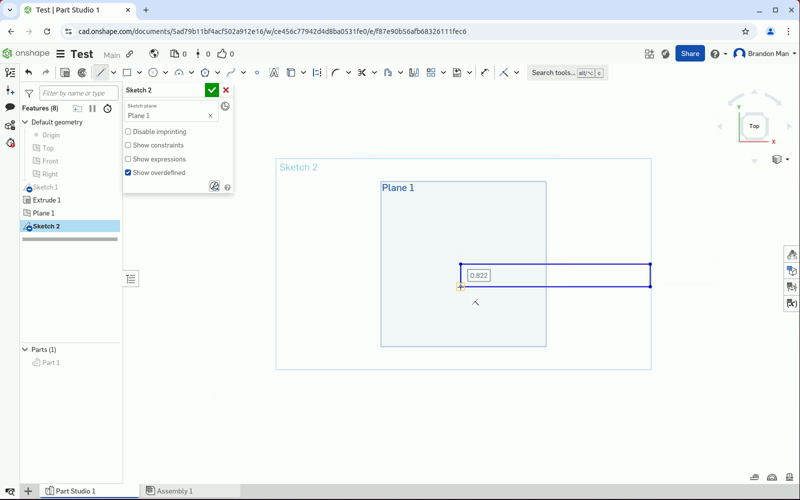
scroll(-6)
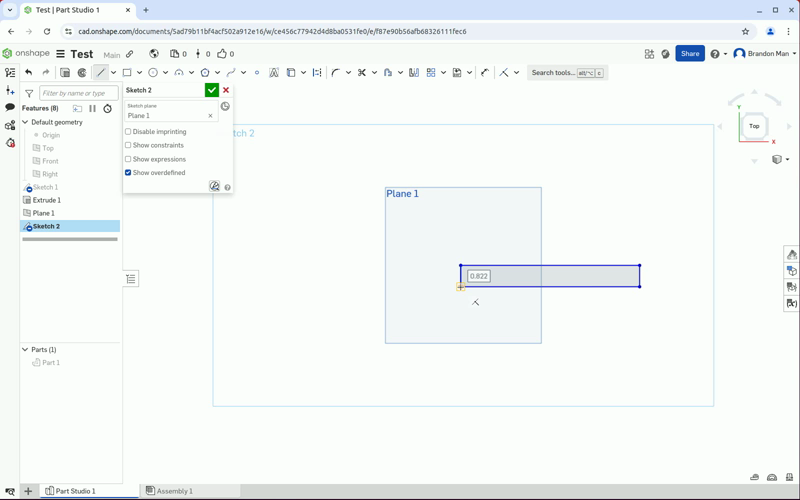
scroll(-6)
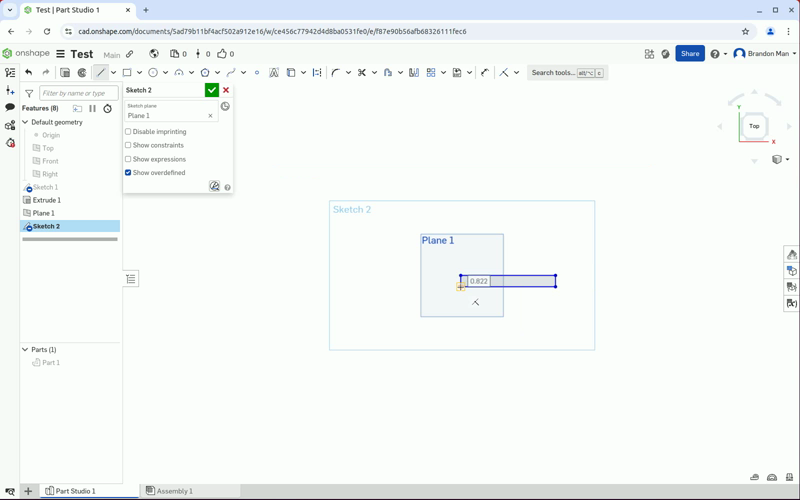
scroll(-6)
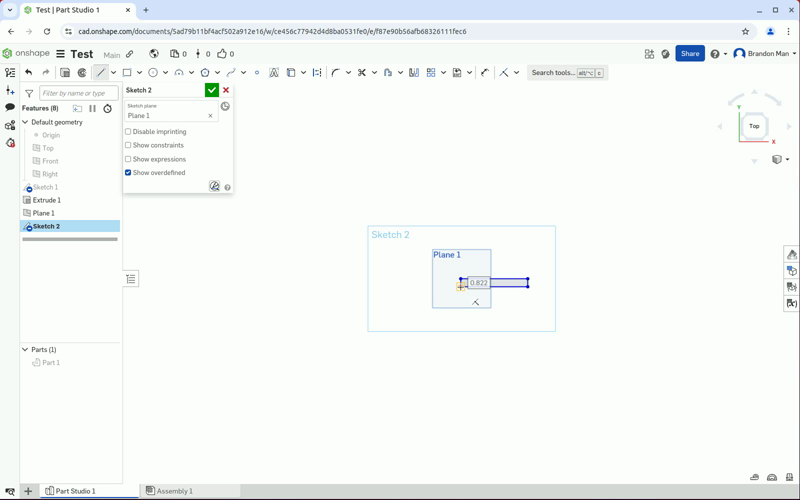
scroll(-6)
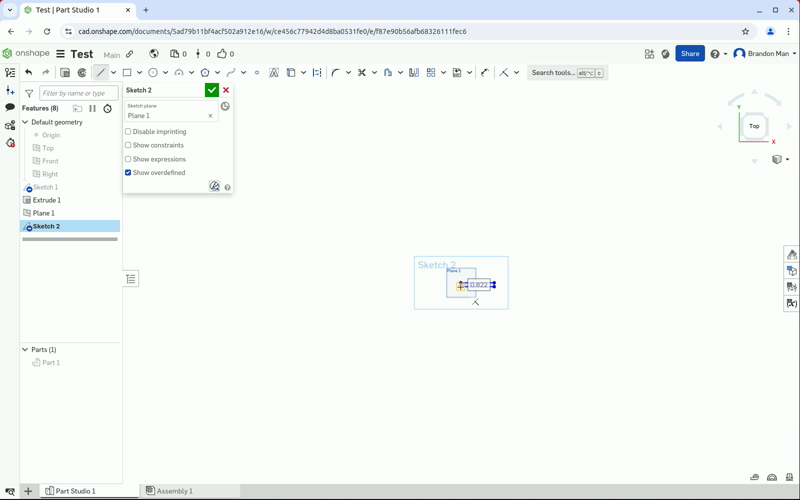
key(esc)
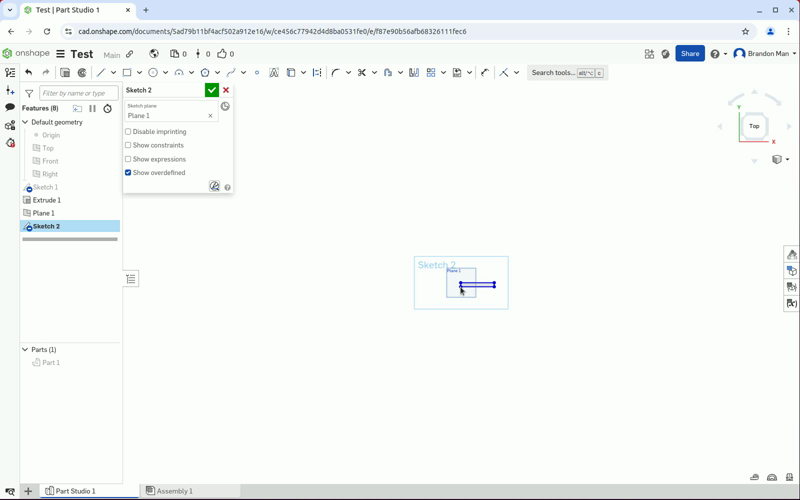
mouse_move(479, 285)
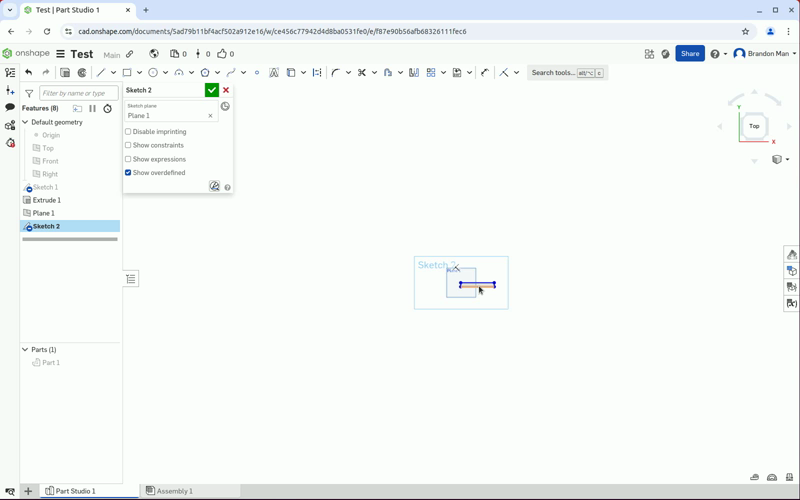
scroll(6)
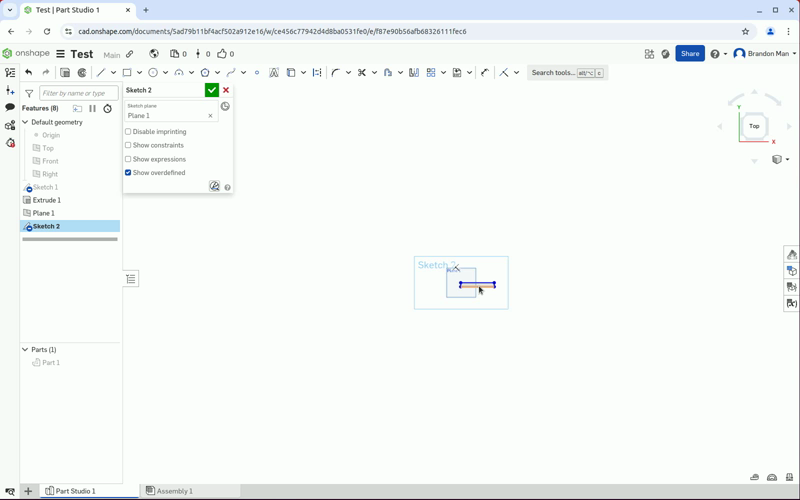
scroll(6)
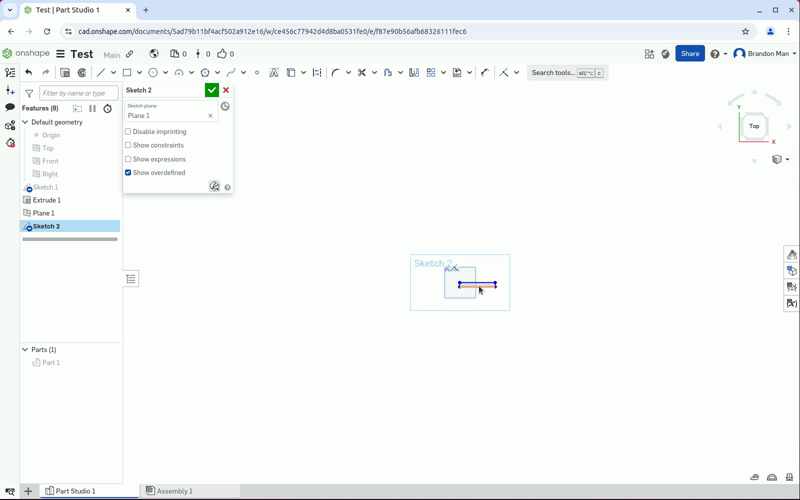
scroll(6)
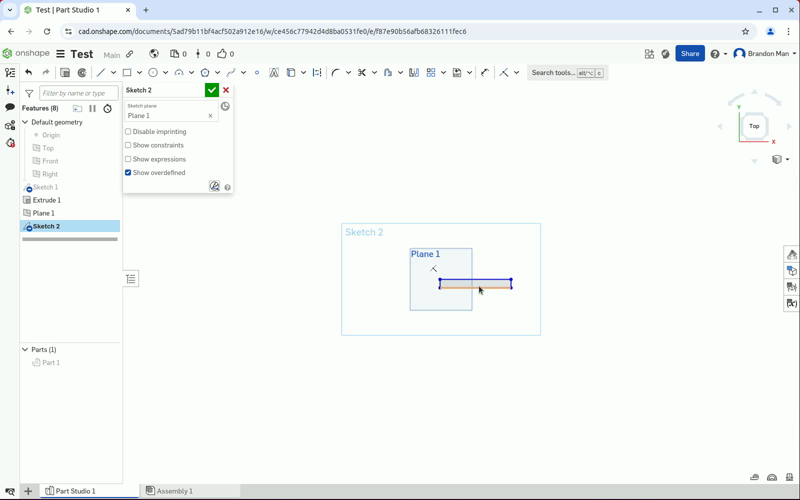
scroll(6)
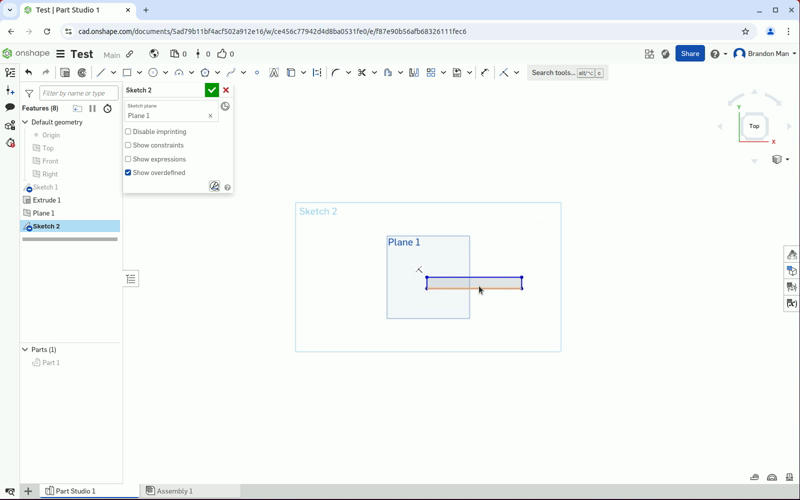
scroll(6)
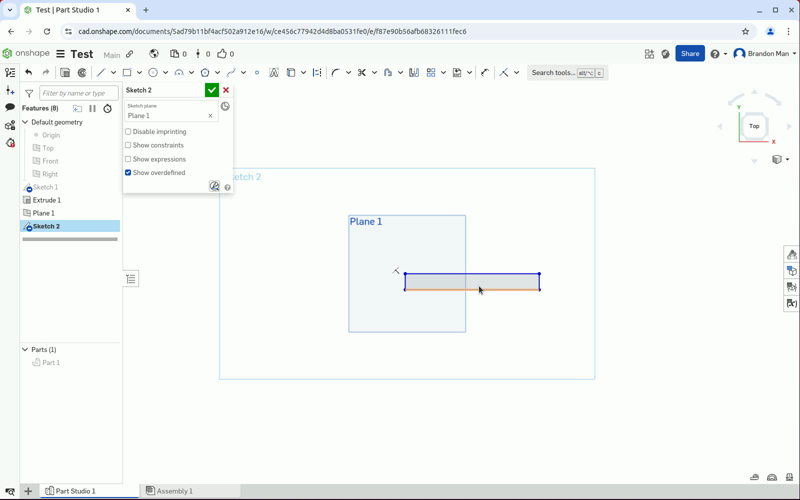
scroll(6)
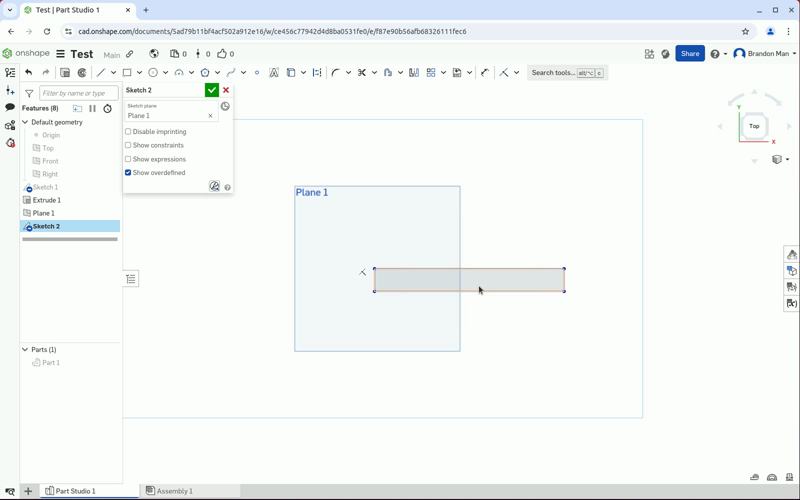
scroll(6)
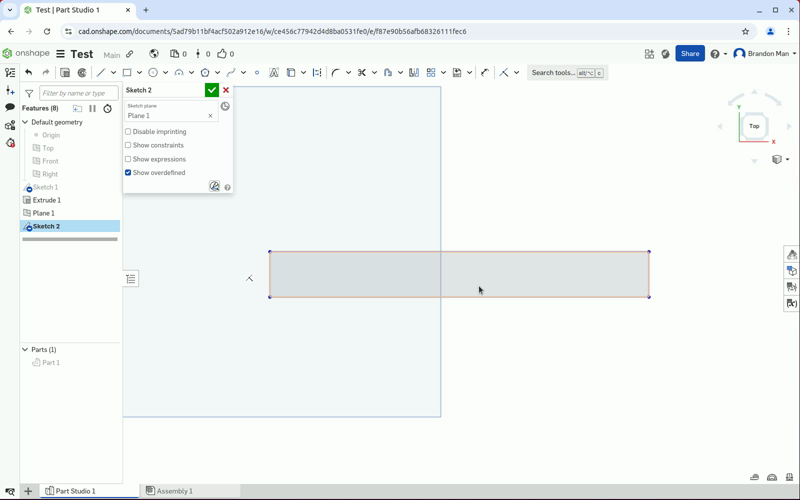
click(479, 285)
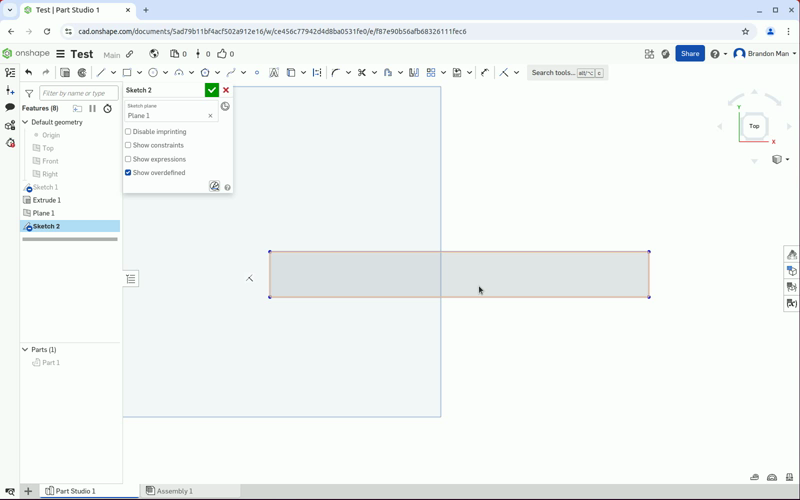
scroll(-6)
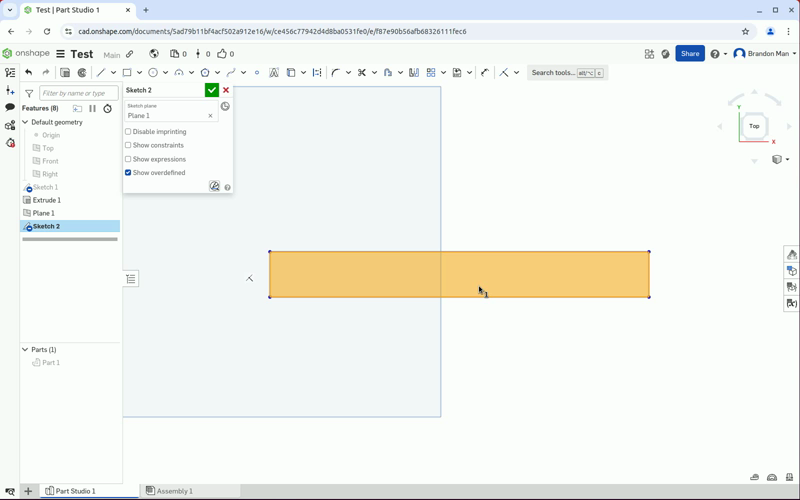
scroll(-6)
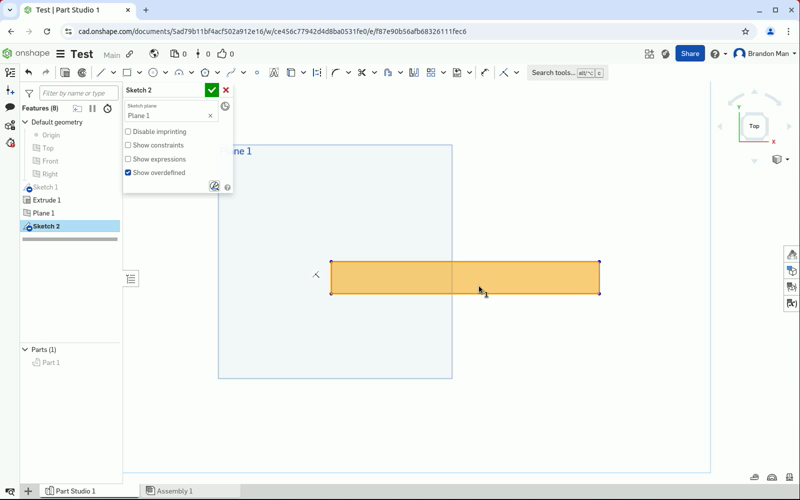
scroll(-6)
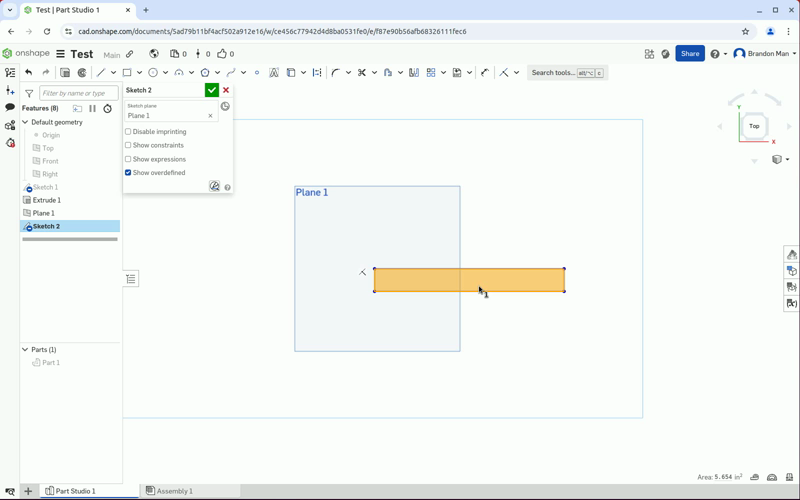
scroll(-6)
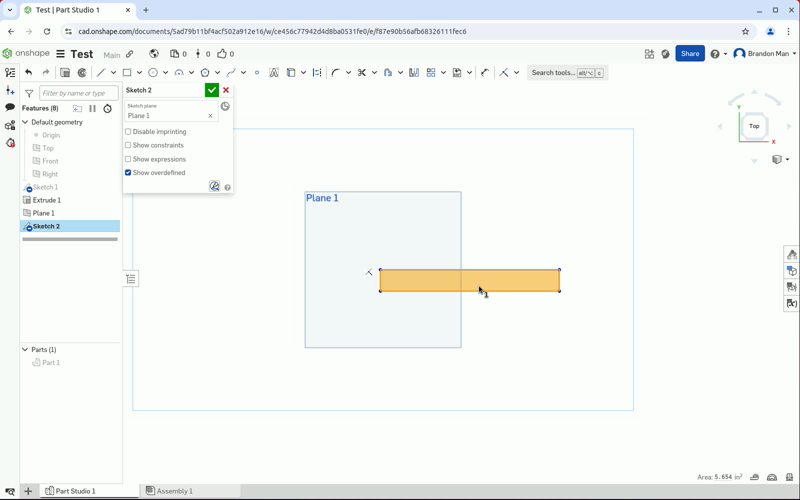
scroll(-6)
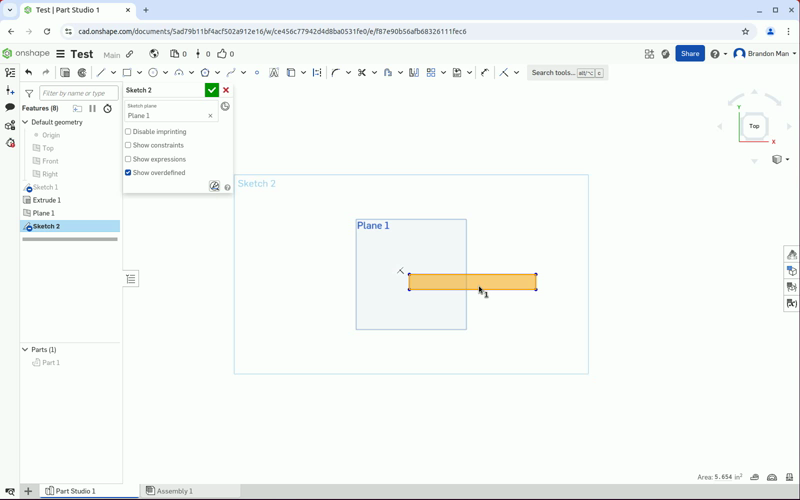
scroll(-6)
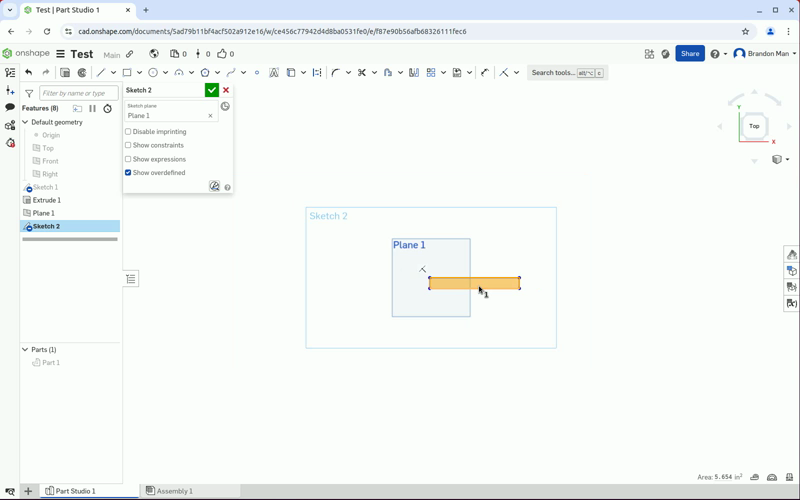
scroll(-6)
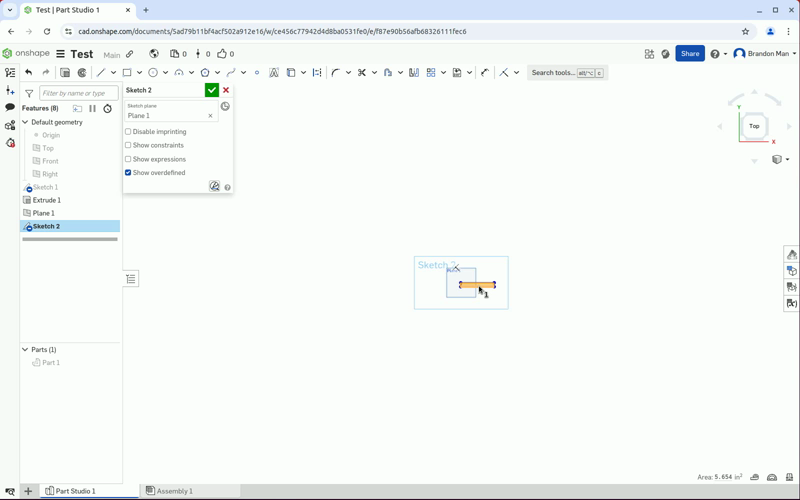
mouse_move(73, 352)
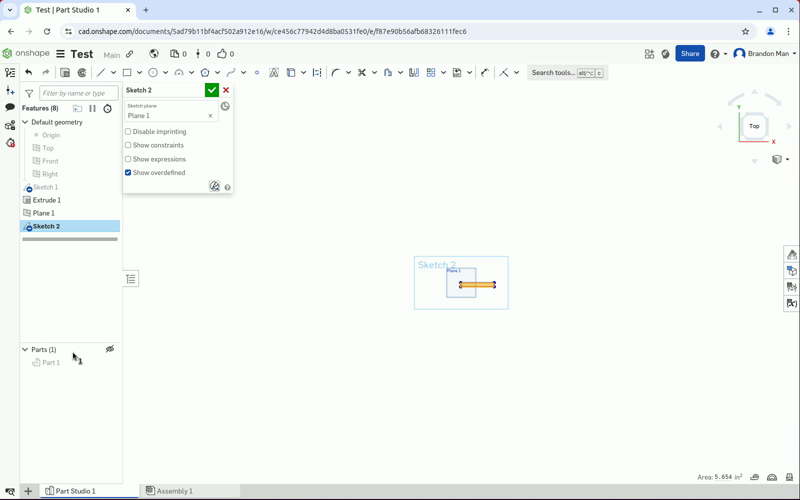
key(shift+y)
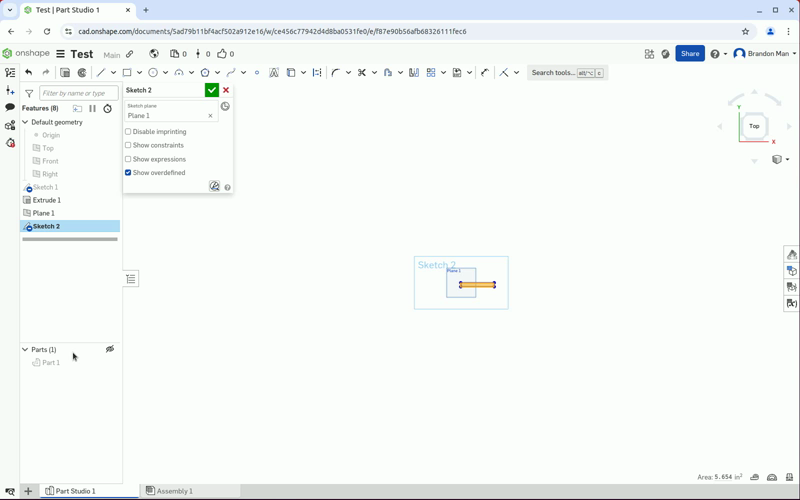
key(shift+e)
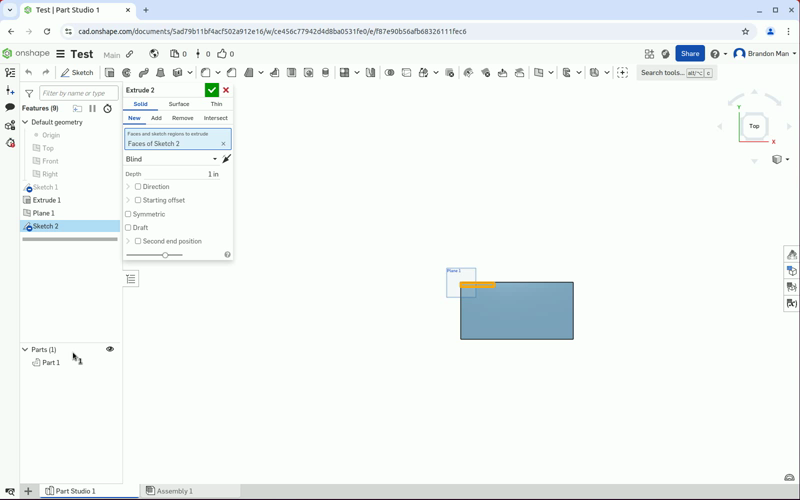
mouse_move(143, 106)
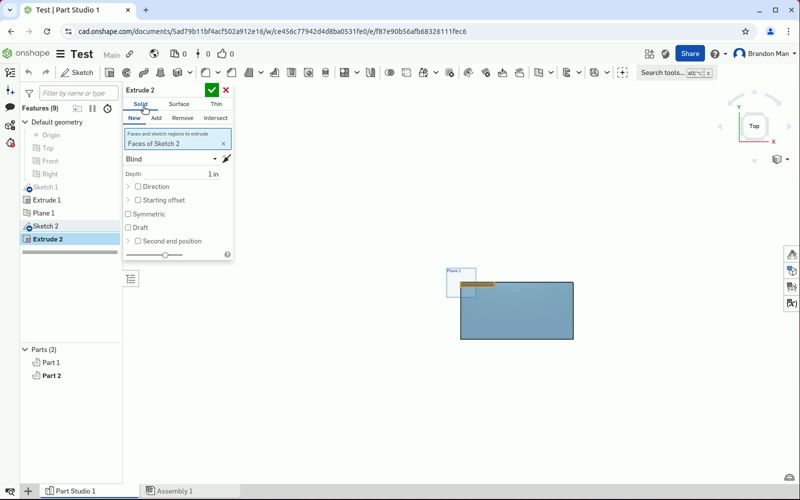
click(143, 106)
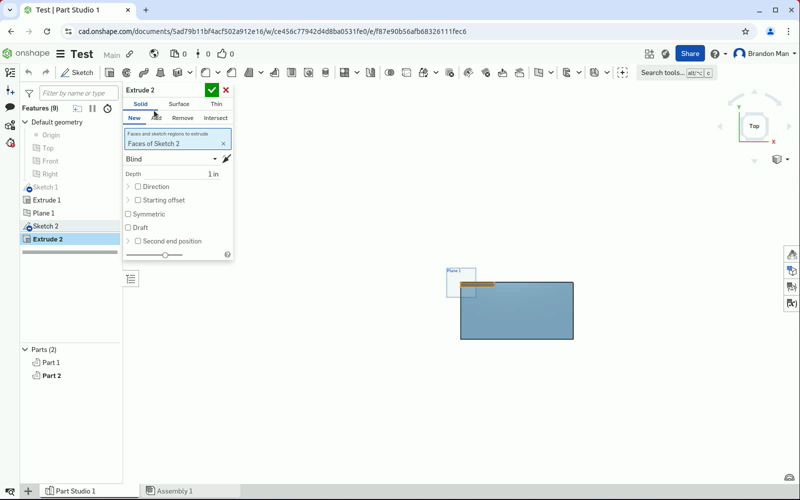
mouse_move(186, 120)
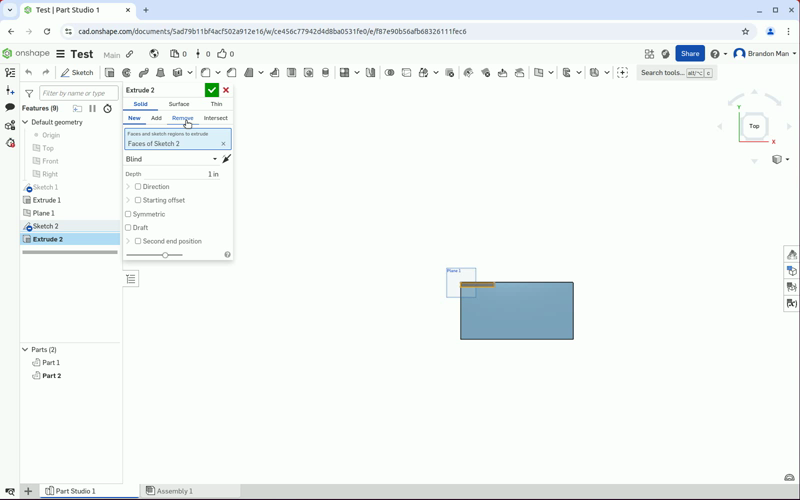
click(186, 120)
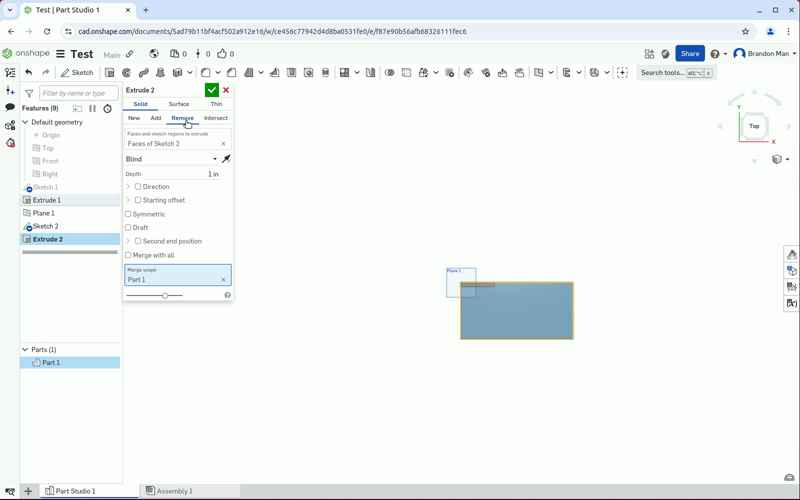
key(tab, 4)
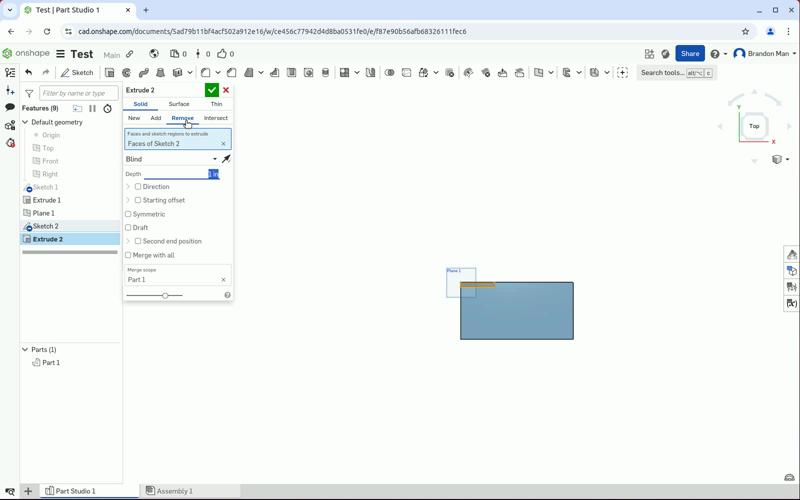
text(0.241)
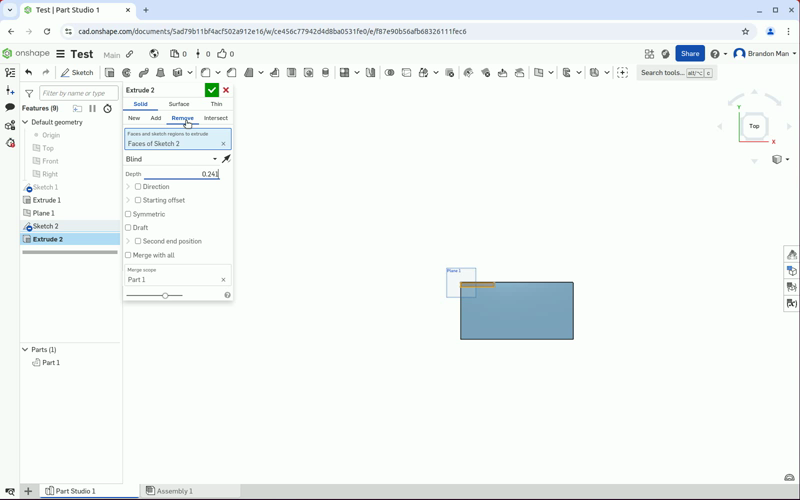
key(tab, 6)
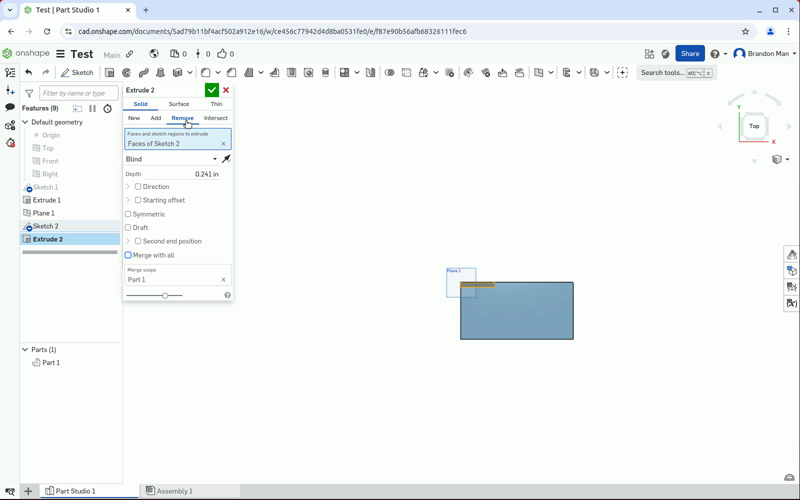
key(space)
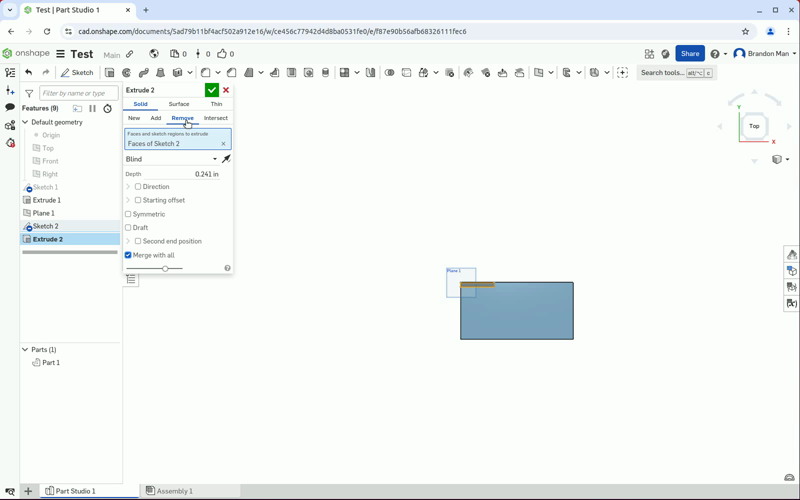
key(enter)
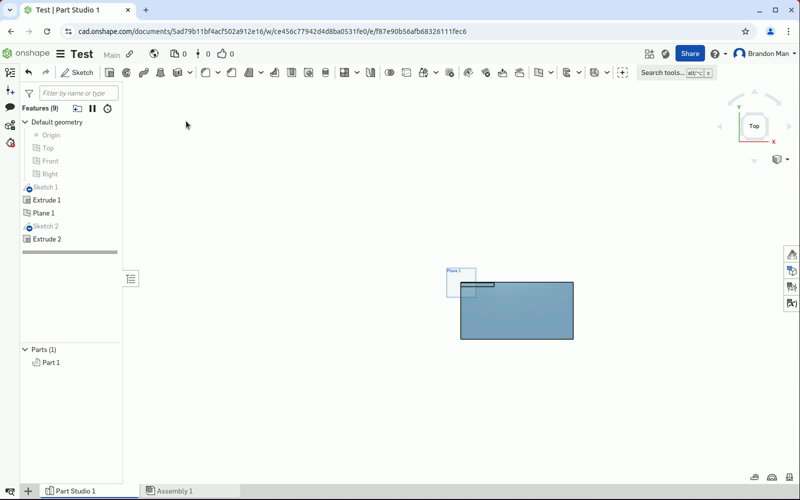
key(shift+h)
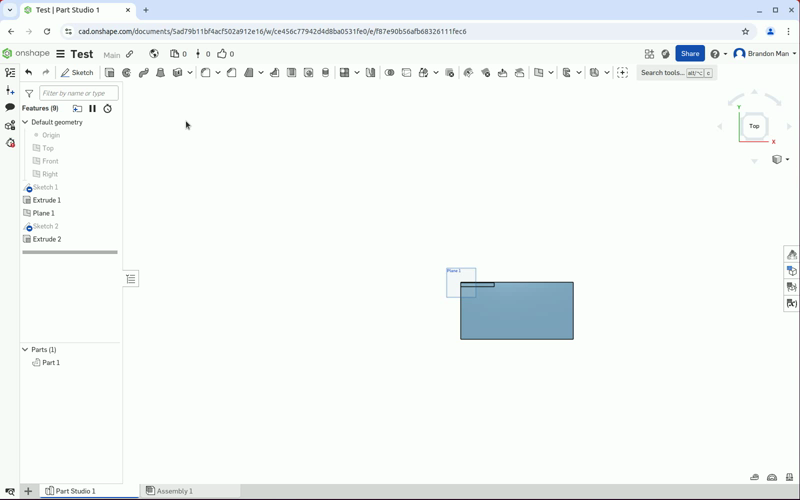
key(shift+h)
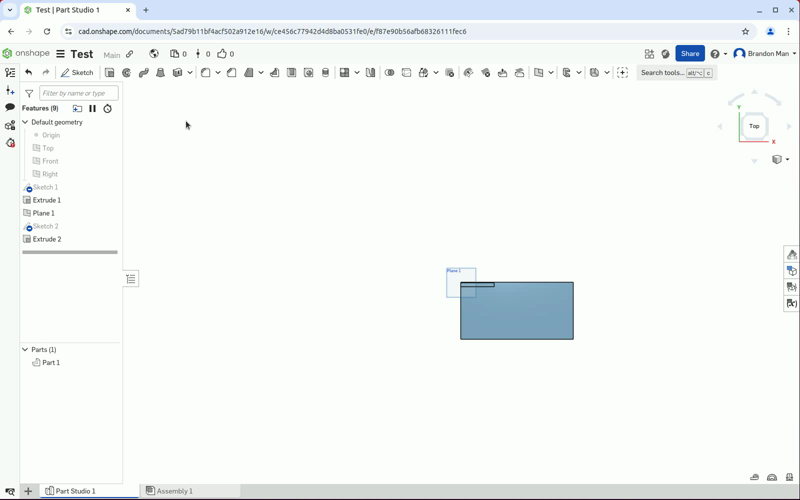
mouse_move(73, 189)
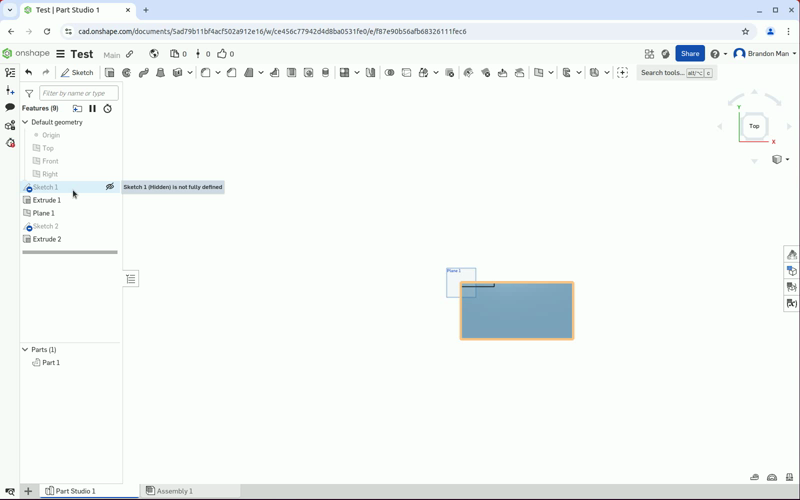
click(73, 189)
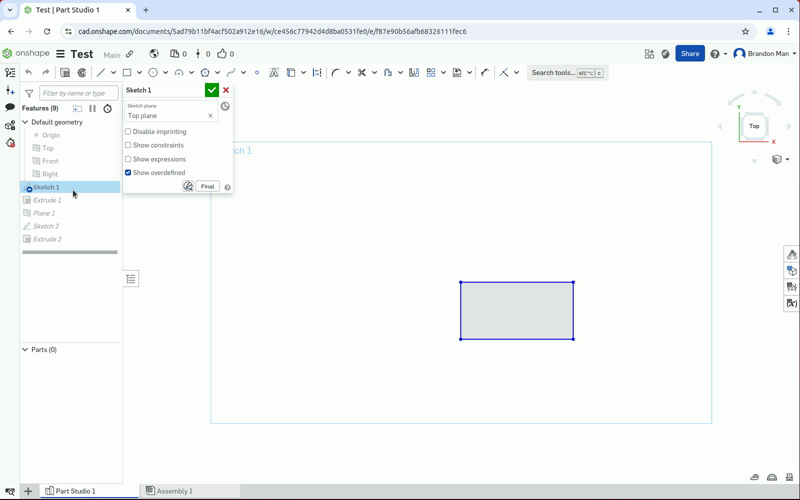
mouse_move(229, 92)
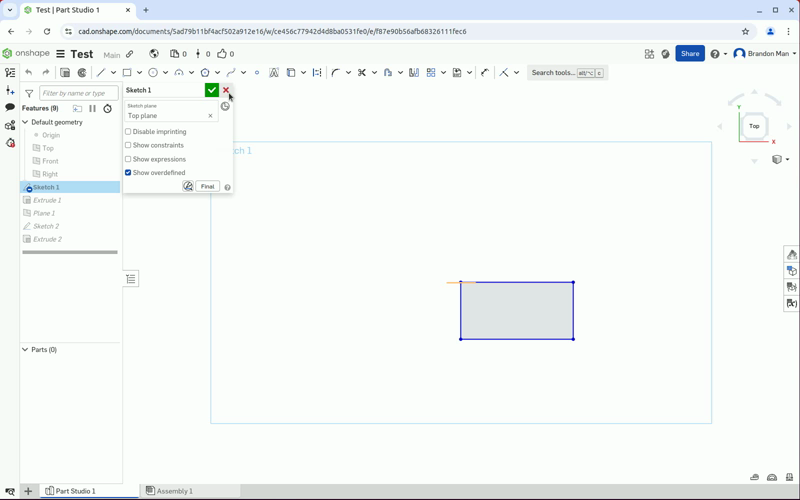
click(229, 92)
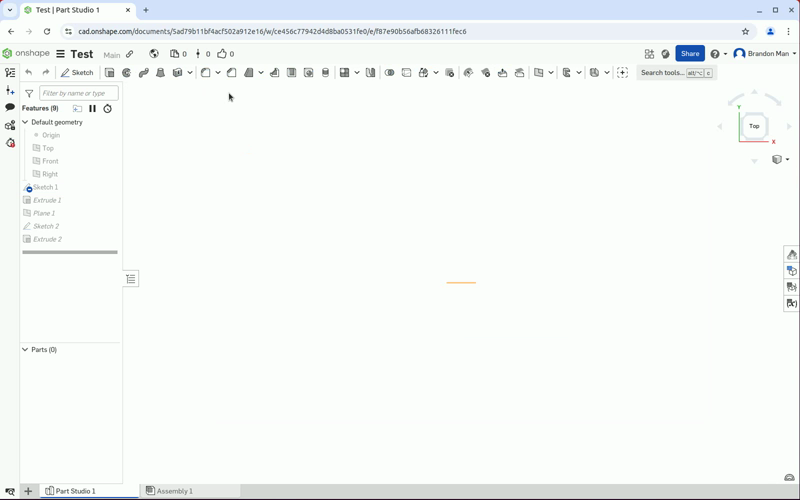
key(shift+s)
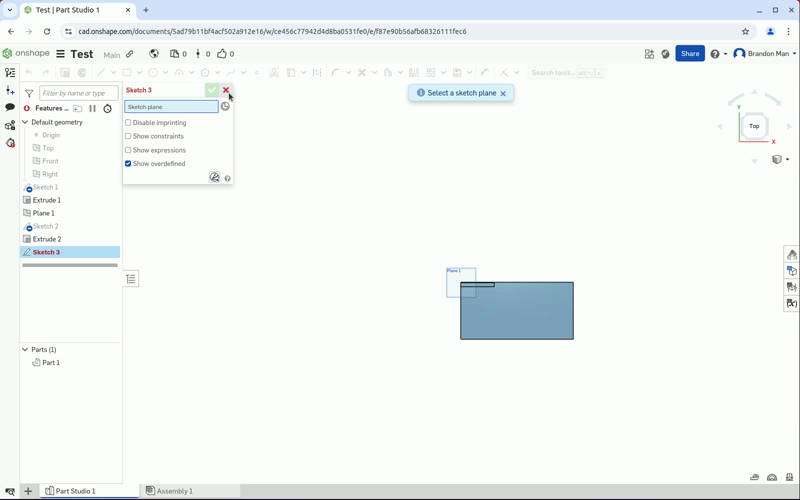
mouse_move(73, 215)
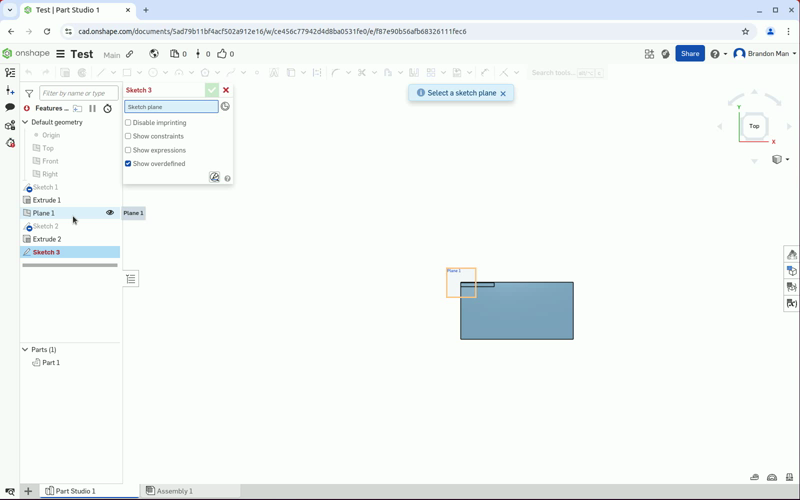
click(73, 215)
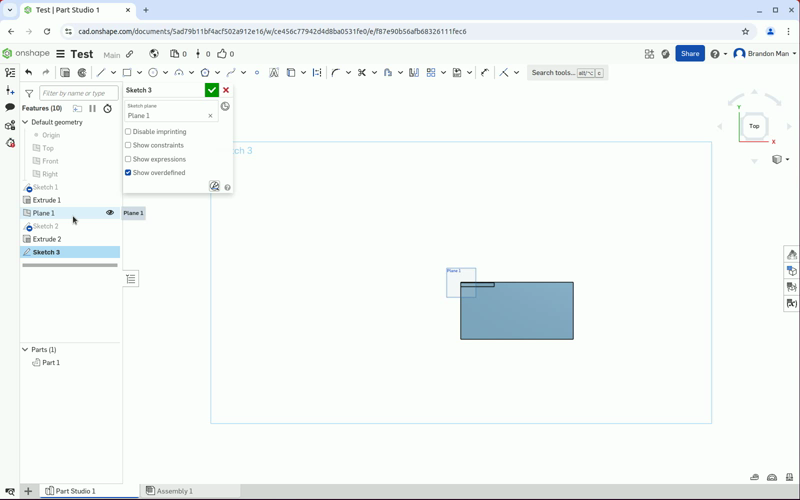
mouse_move(73, 352)
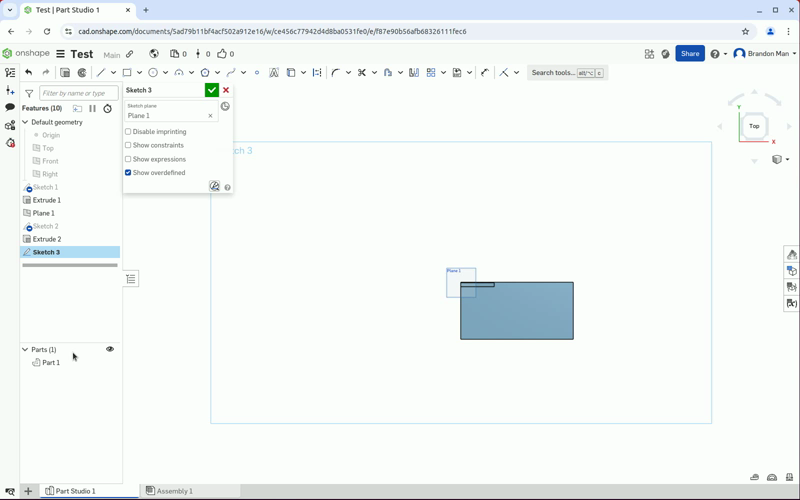
key(y)
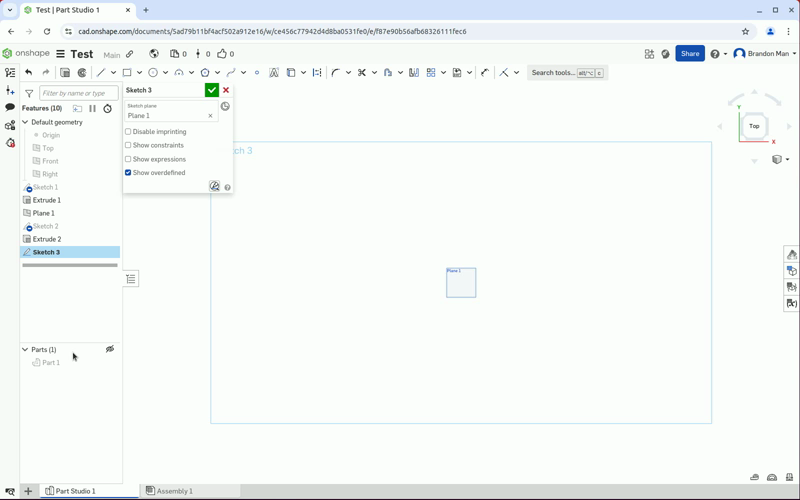
key(l)
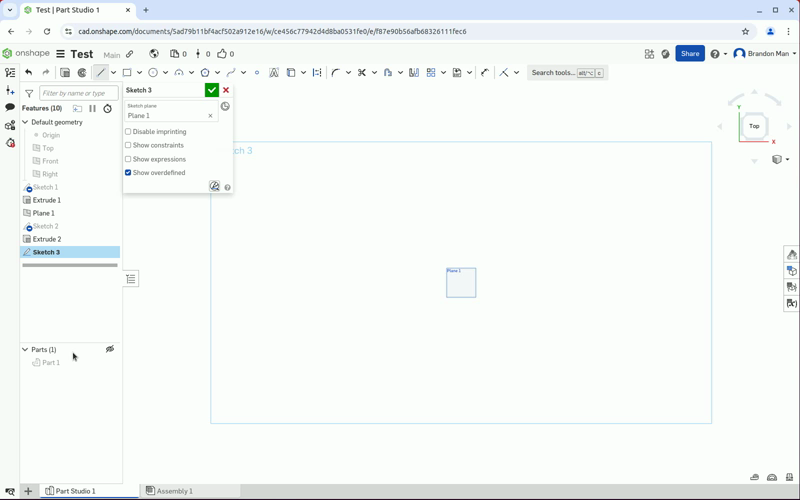
key_down(shift)
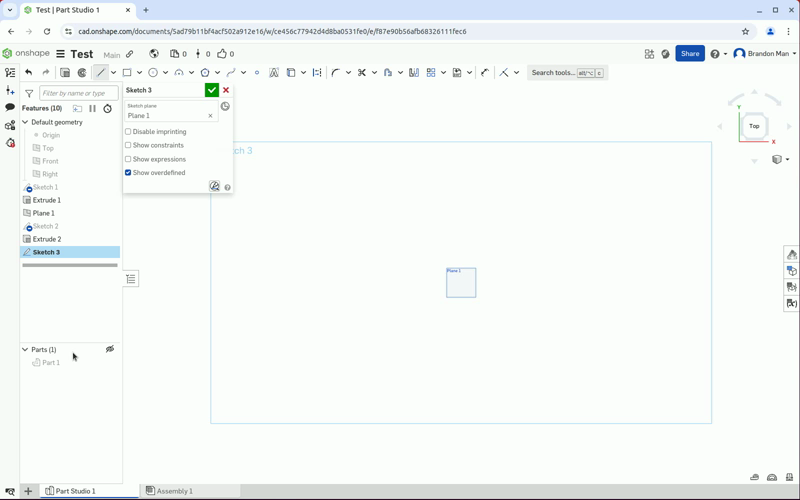
mouse_move(558, 286)
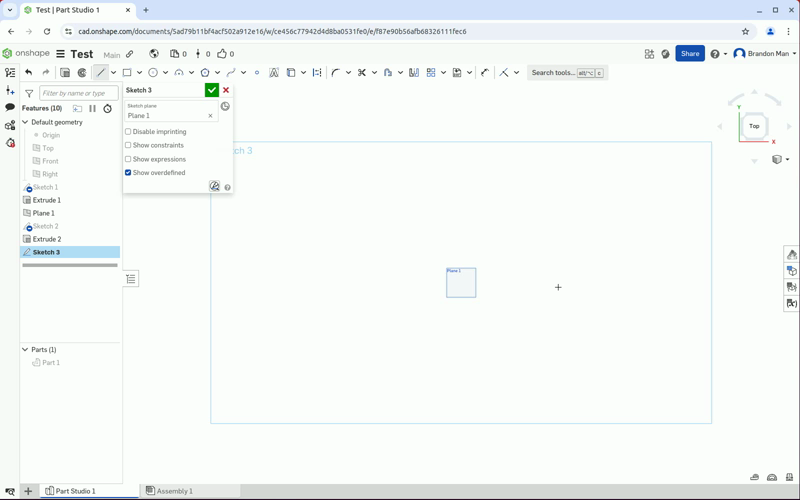
click(558, 286)
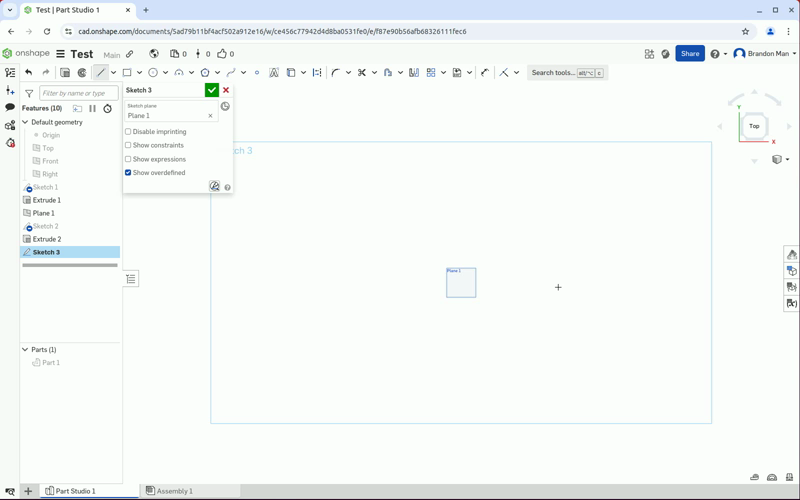
key_up(shift)
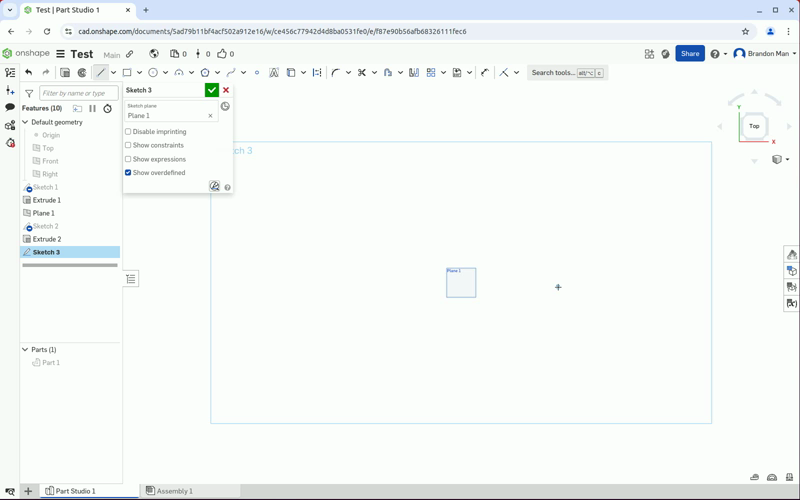
key_down(shift)
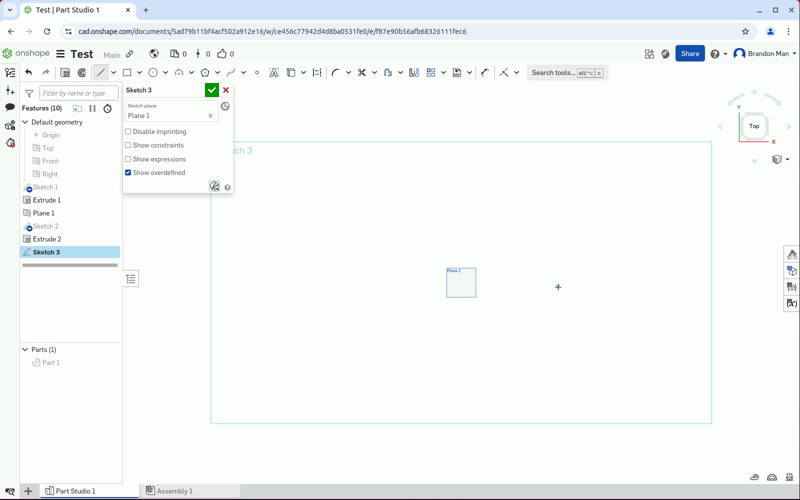
mouse_move(588, 286)
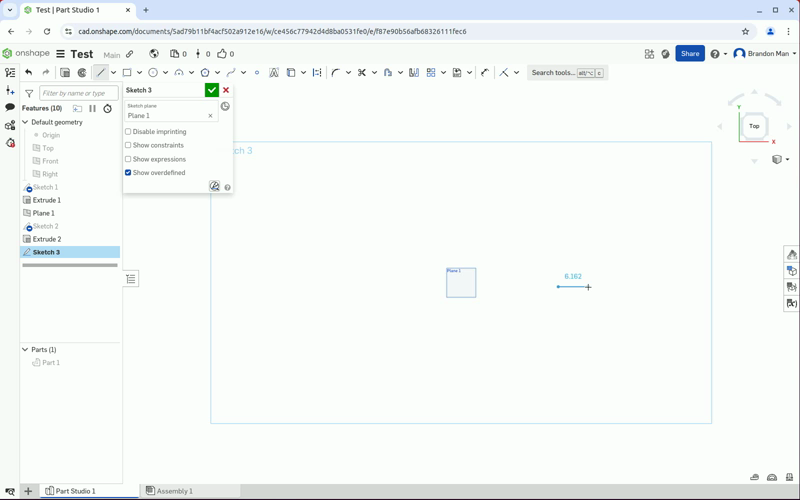
mouse_move(574, 286)
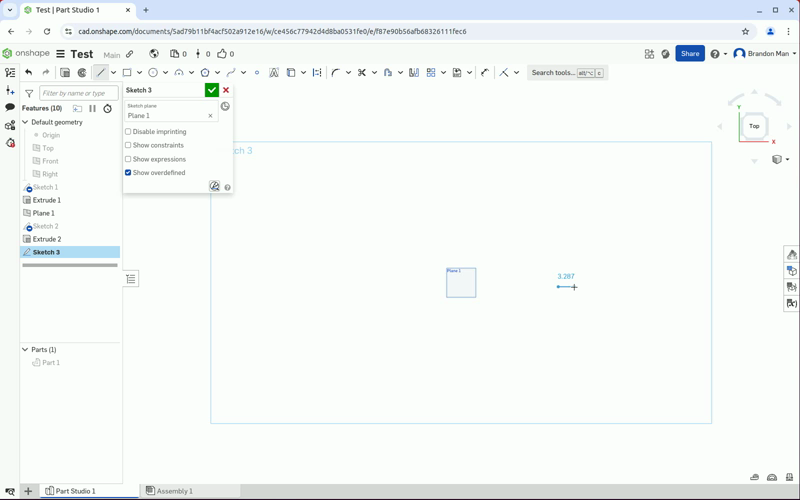
click(574, 286)
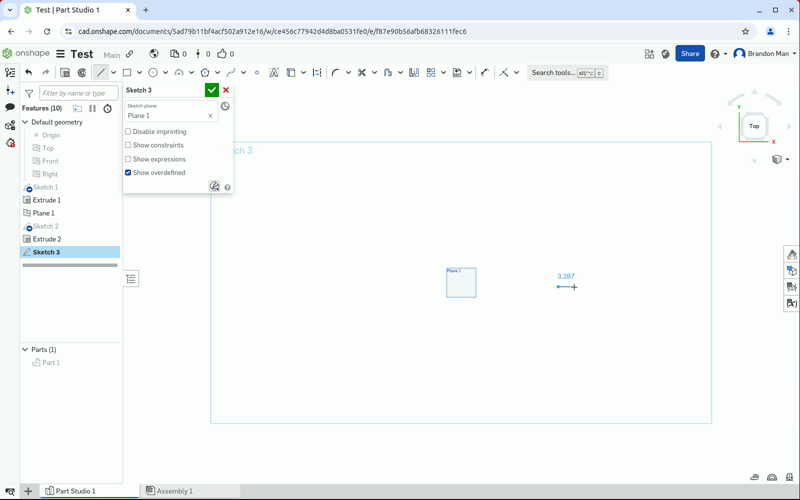
key_up(shift)
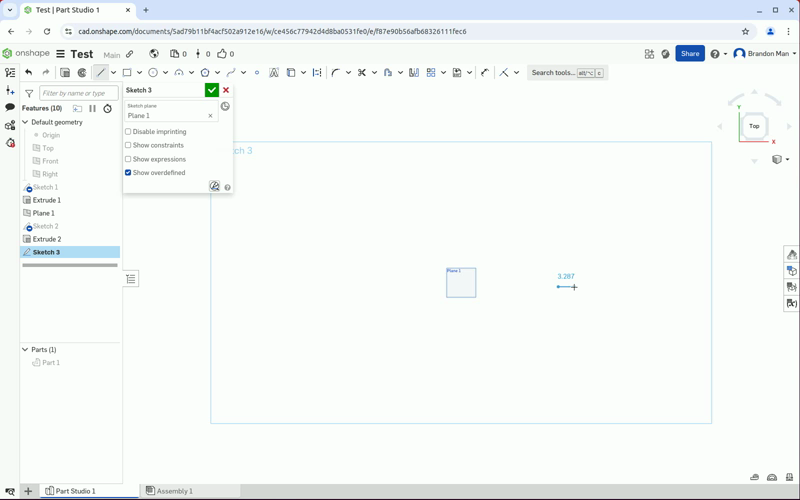
key_down(shift)
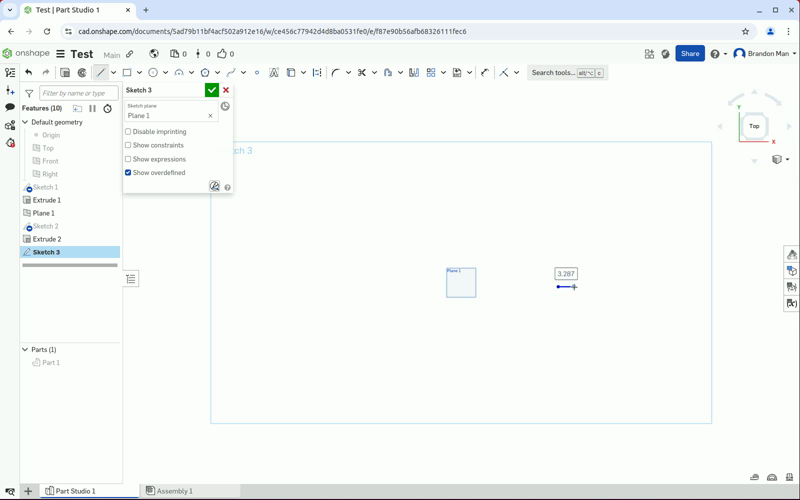
mouse_move(589, 286)
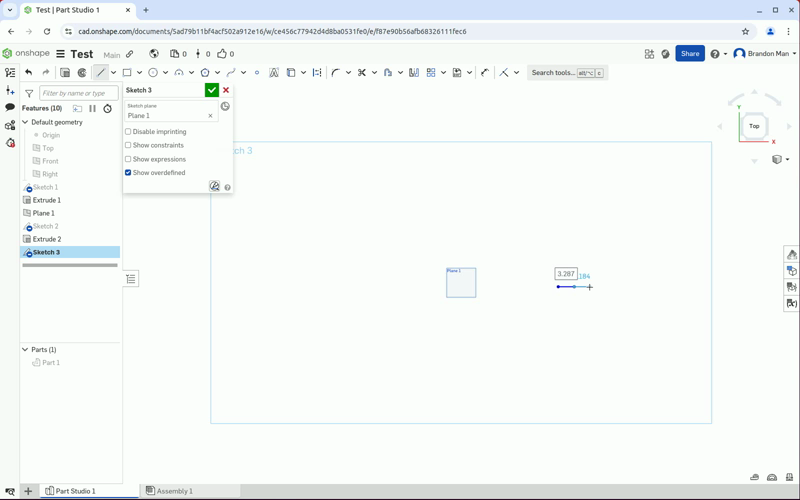
mouse_move(574, 282)
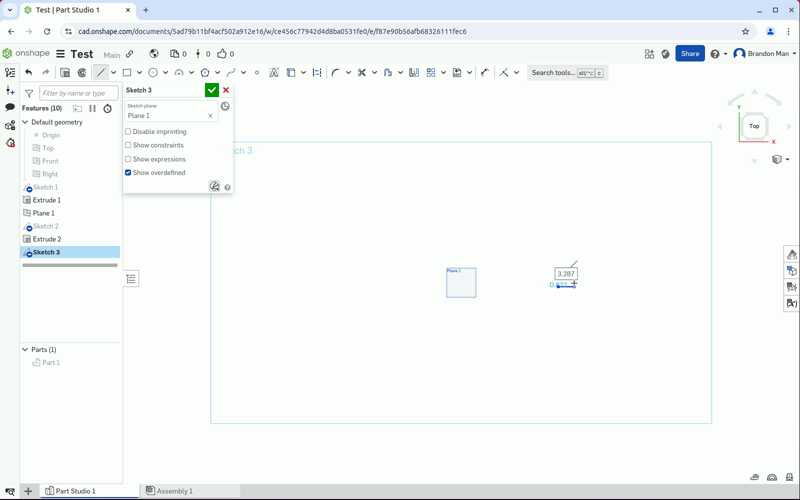
scroll(6)
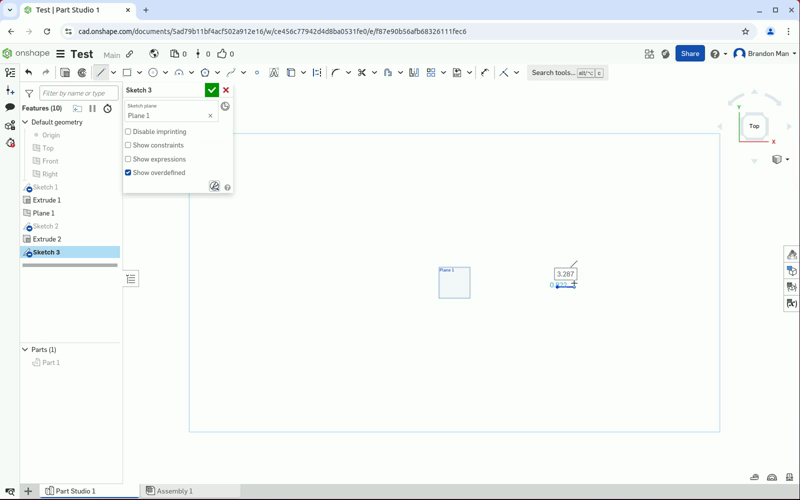
scroll(6)
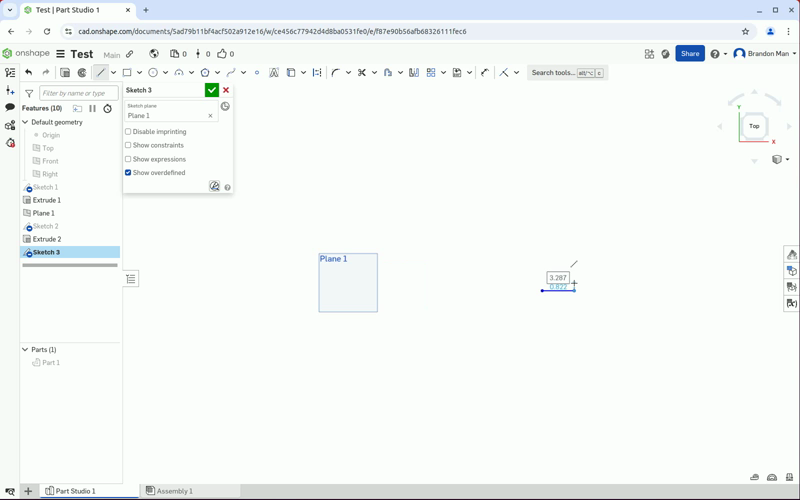
scroll(6)
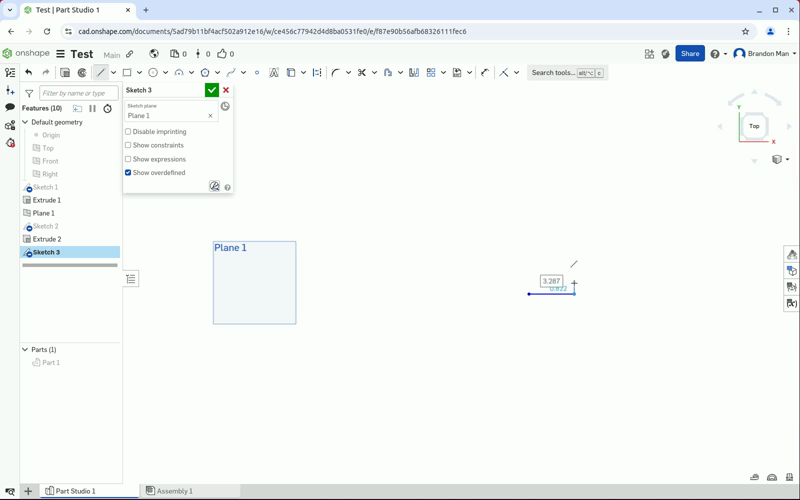
scroll(6)
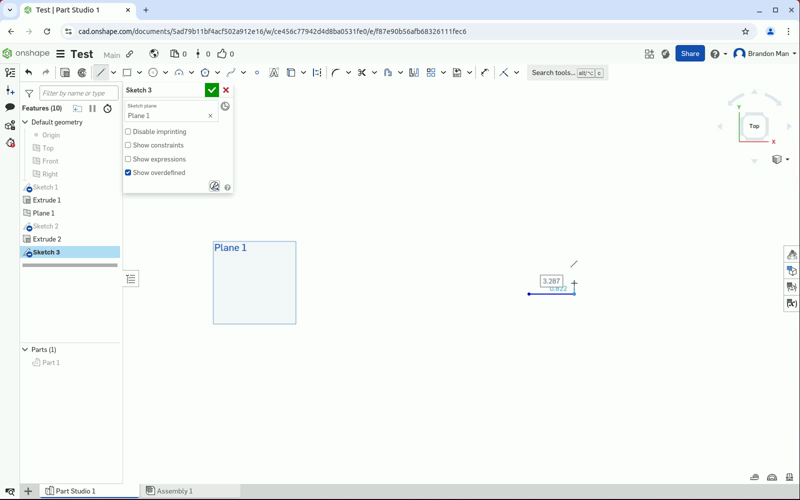
scroll(6)
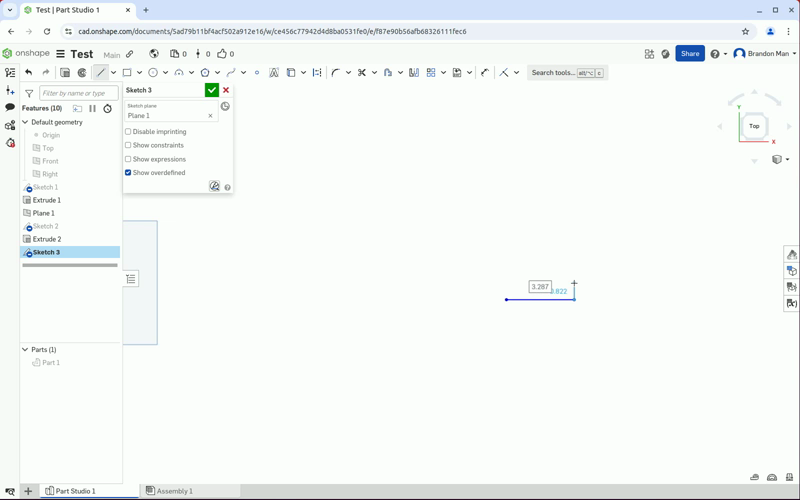
scroll(6)
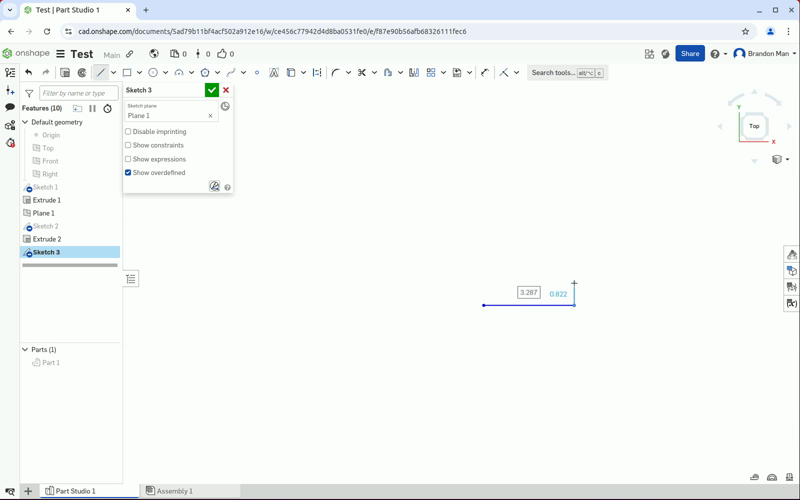
scroll(6)
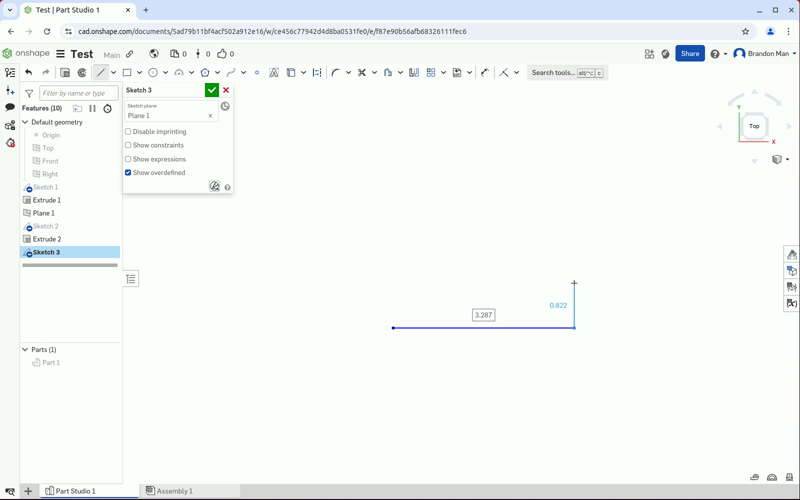
click(574, 282)
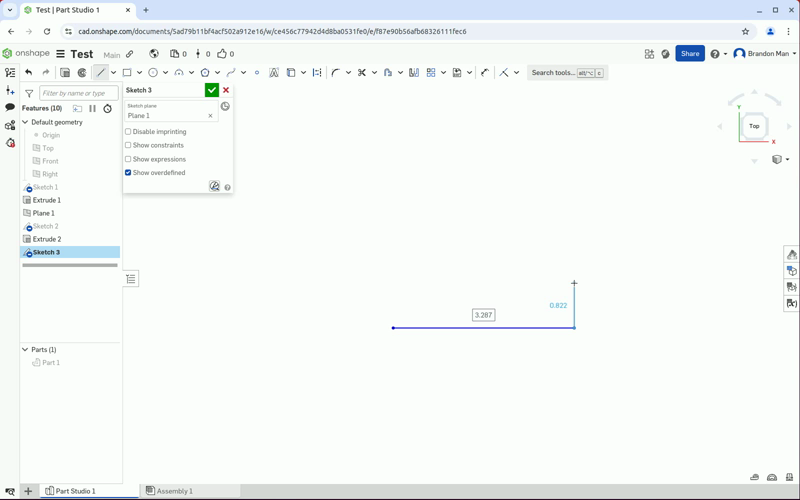
scroll(-6)
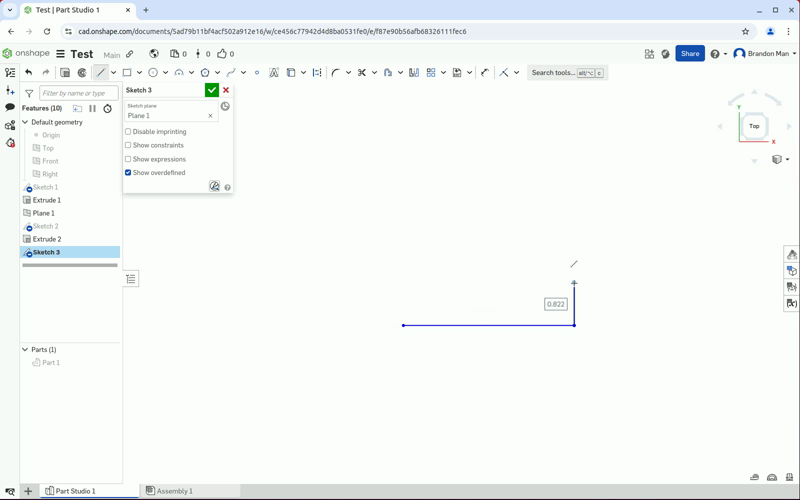
scroll(-6)
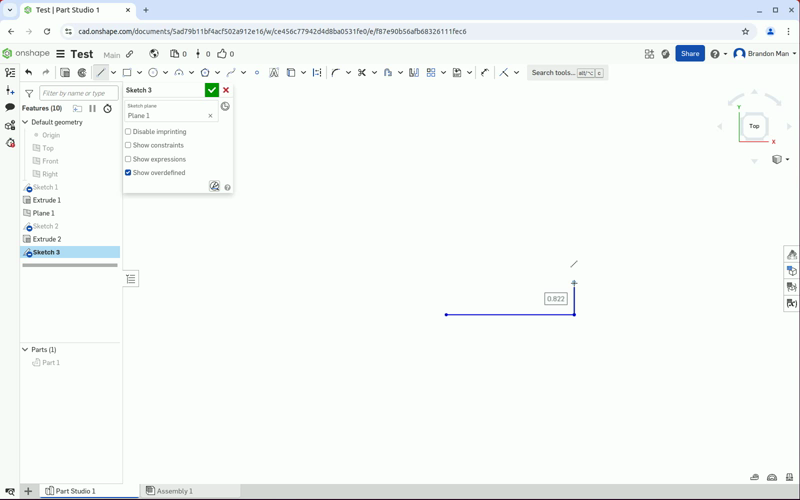
scroll(-6)
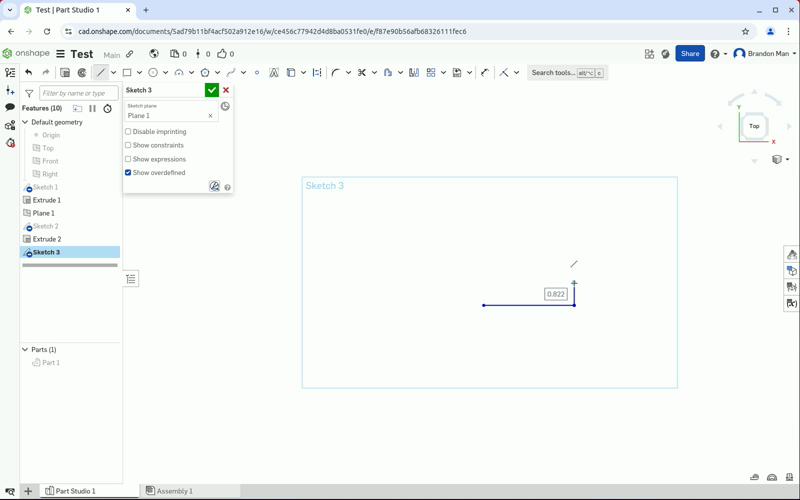
scroll(-6)
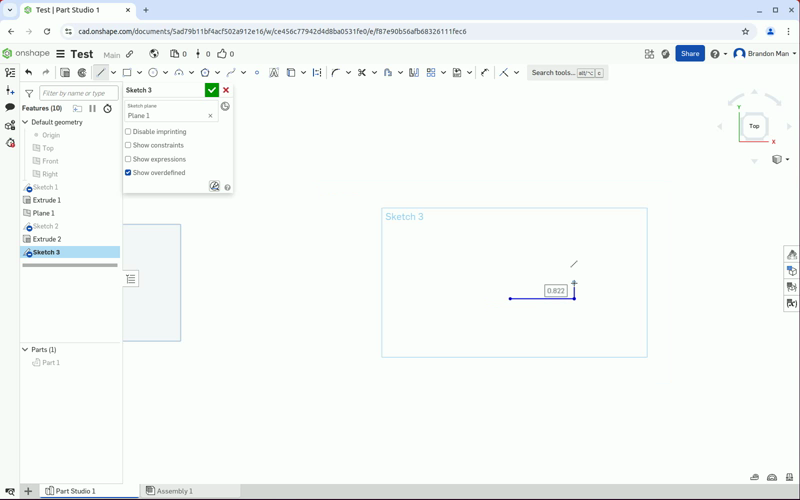
scroll(-6)
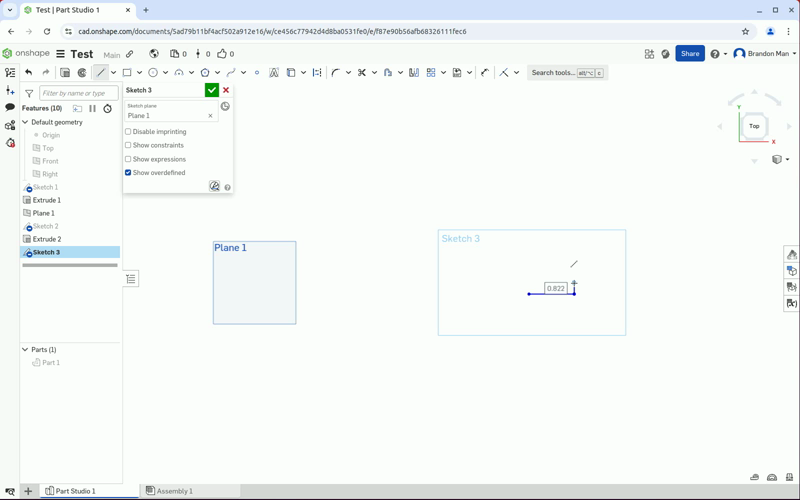
scroll(-6)
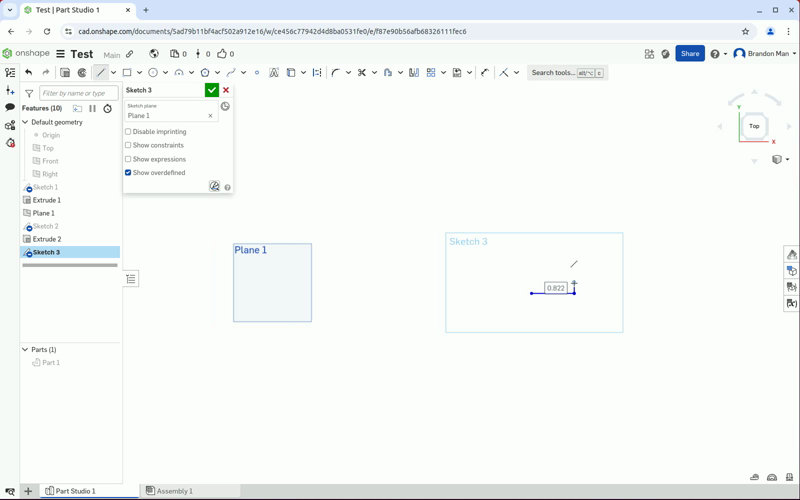
scroll(-6)
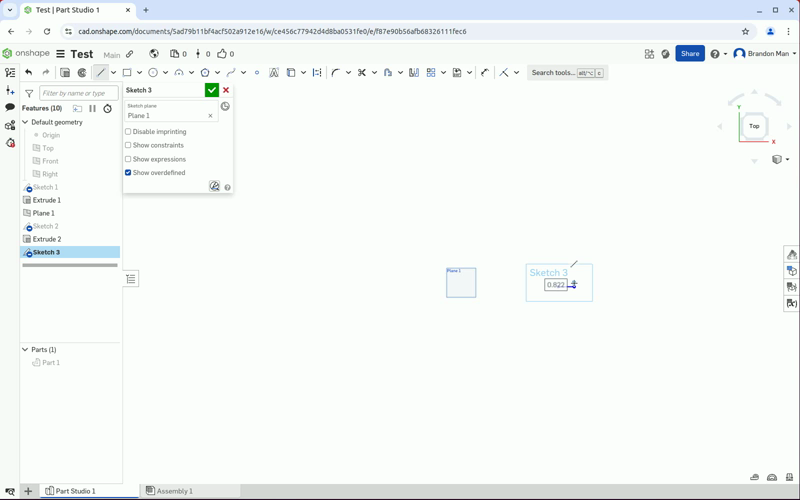
key_up(shift)
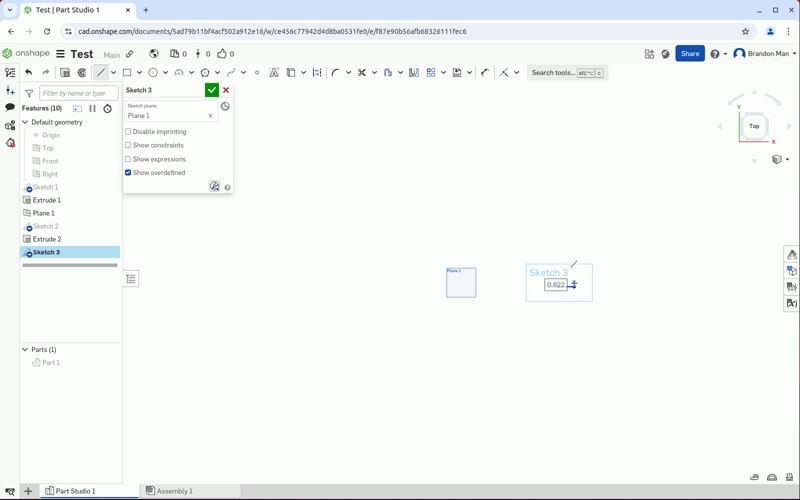
key_down(shift)
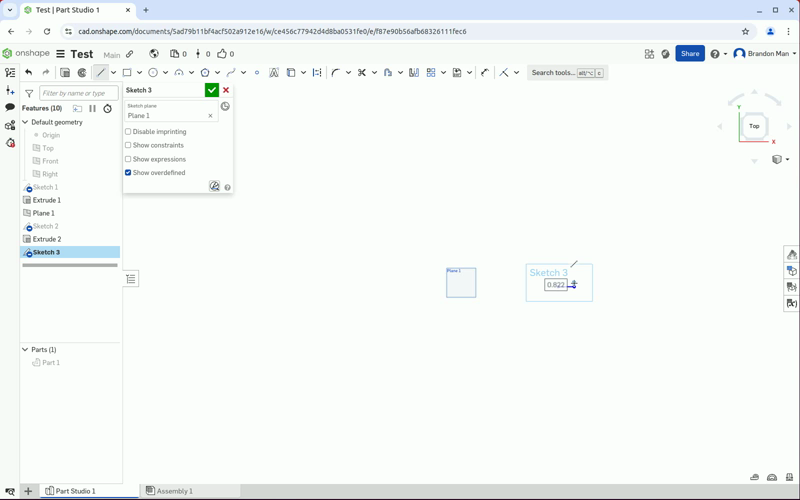
mouse_move(589, 282)
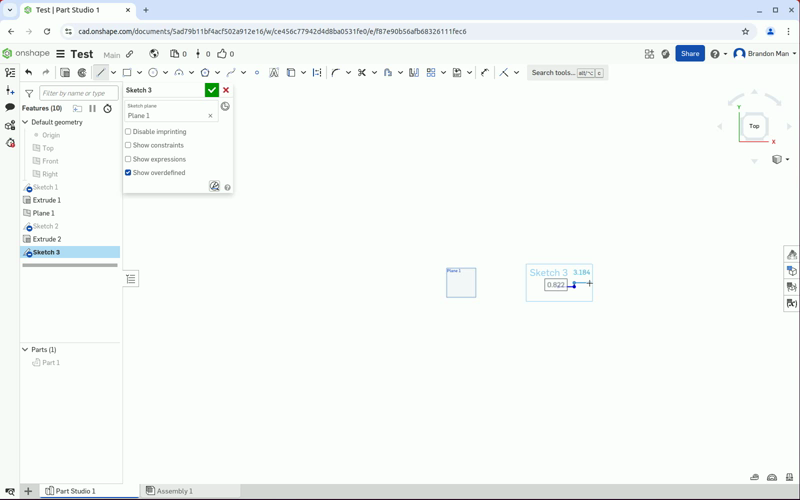
mouse_move(558, 282)
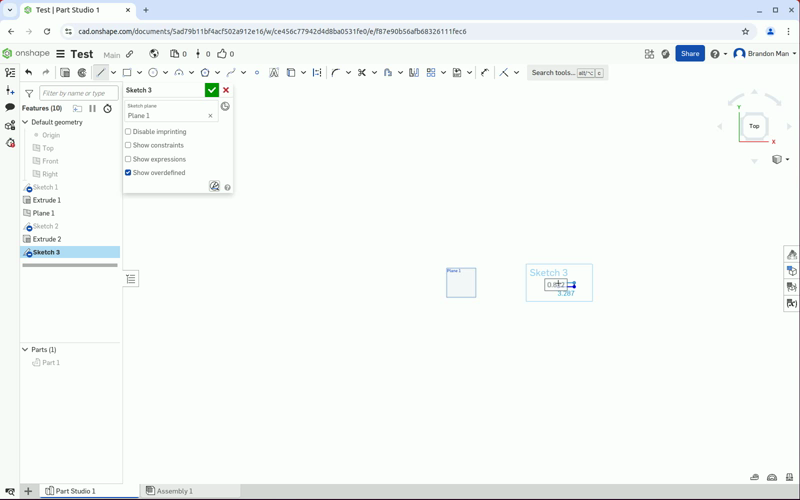
scroll(6)
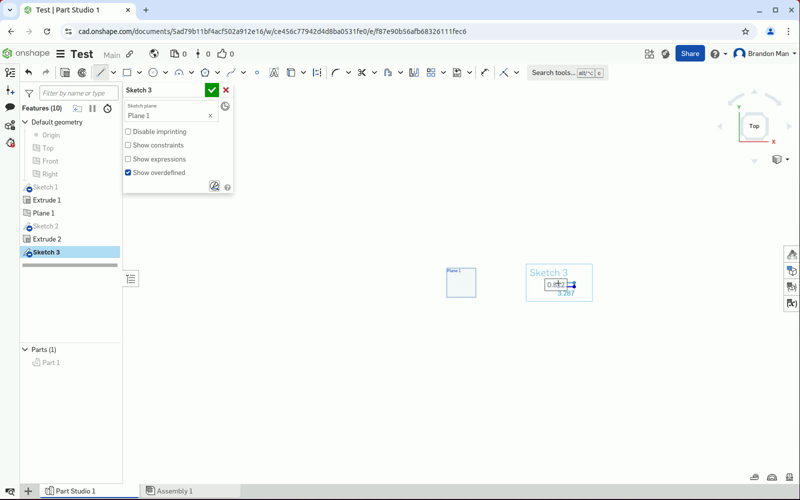
scroll(6)
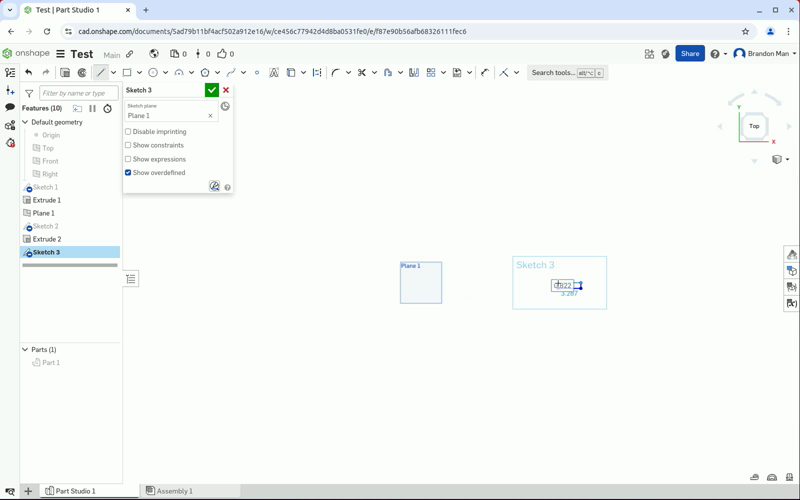
scroll(6)
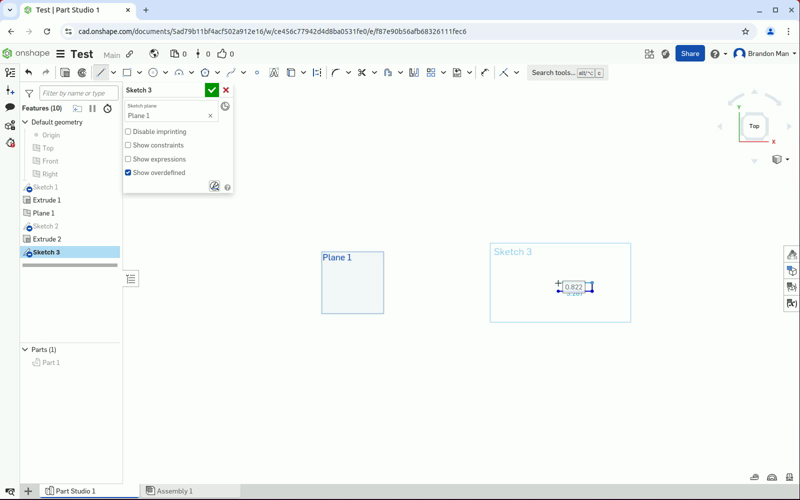
scroll(6)
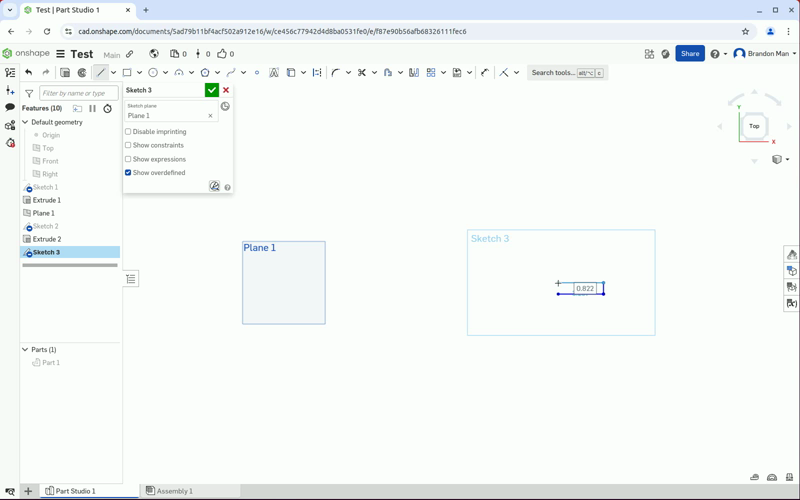
scroll(6)
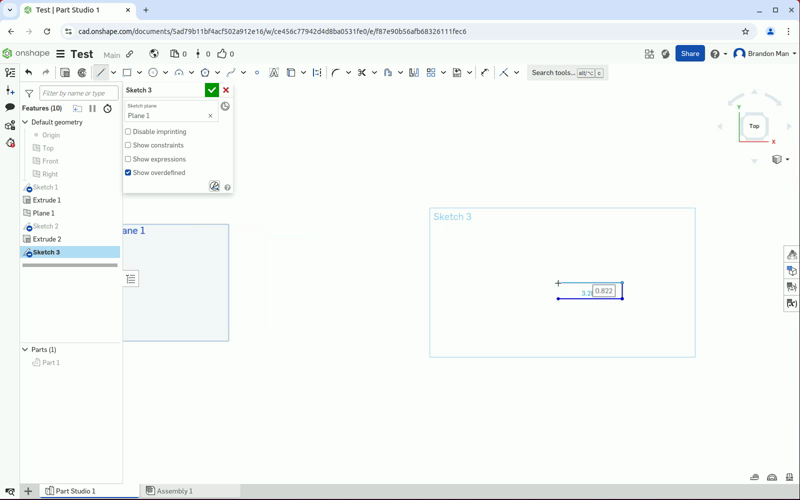
scroll(6)
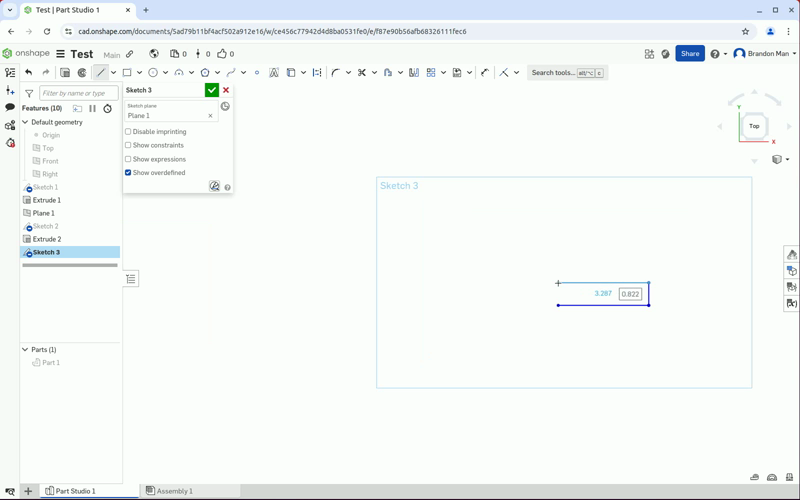
scroll(6)
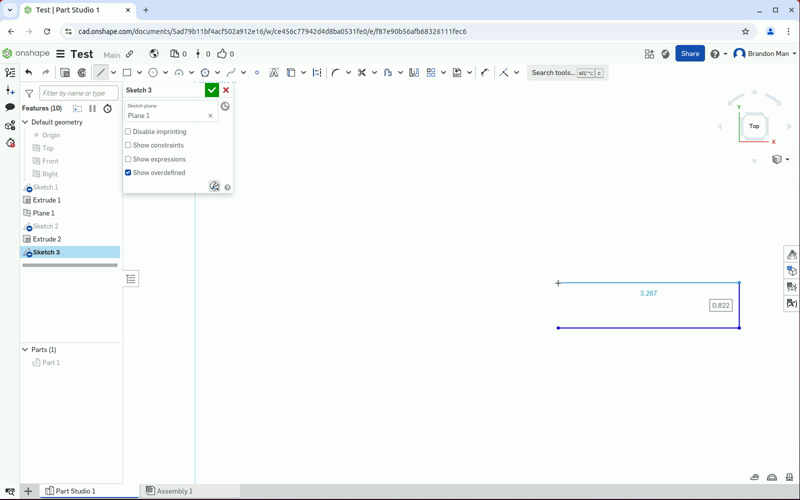
click(558, 282)
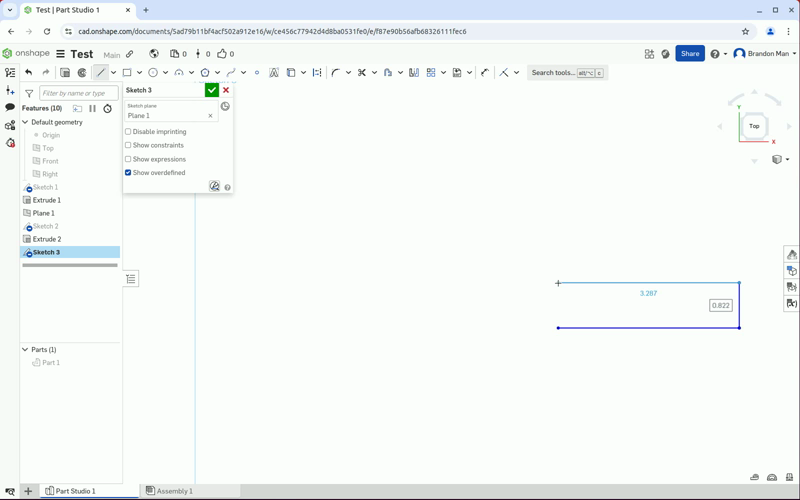
scroll(-6)
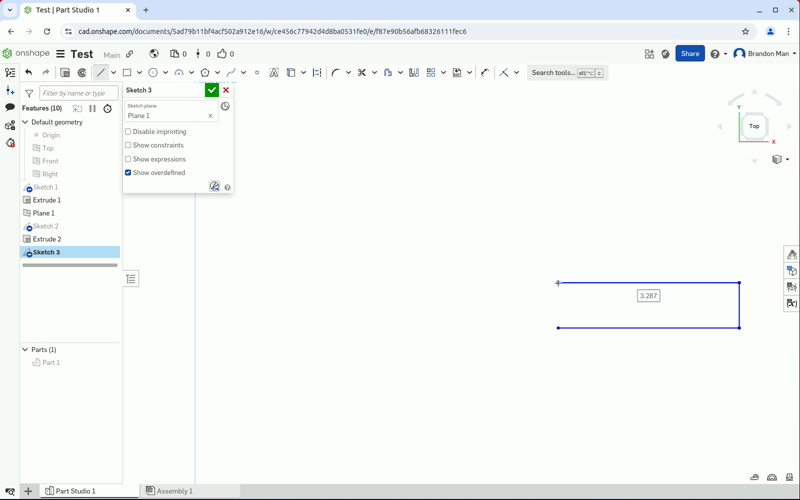
scroll(-6)
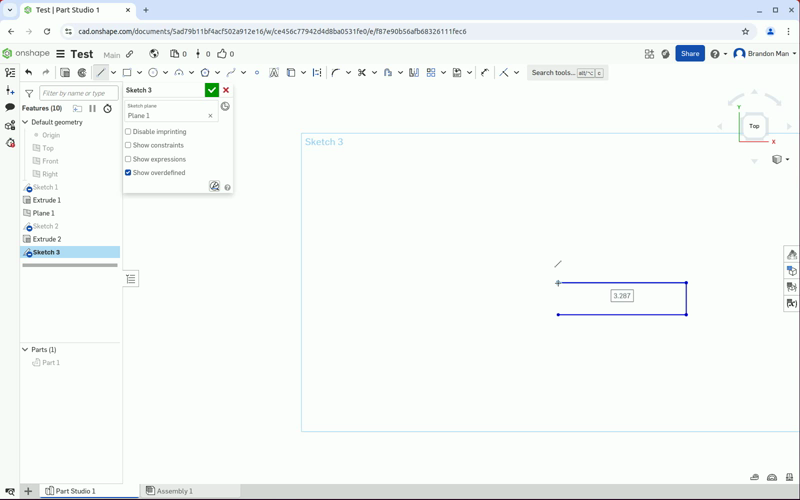
scroll(-6)
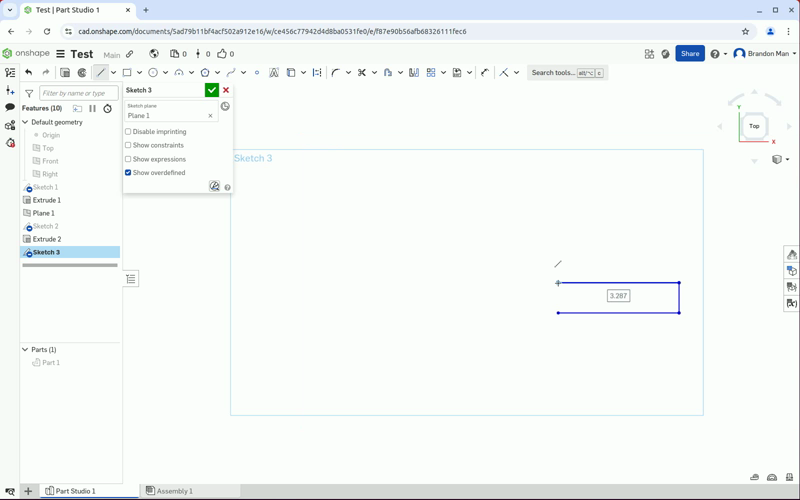
scroll(-6)
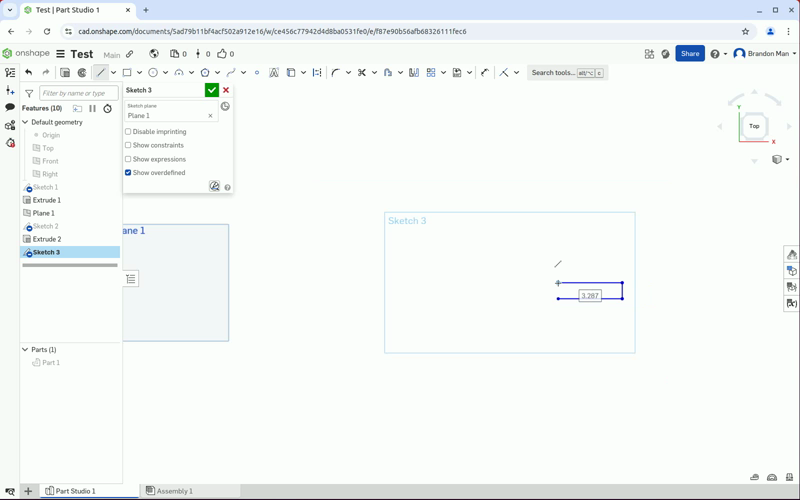
scroll(-6)
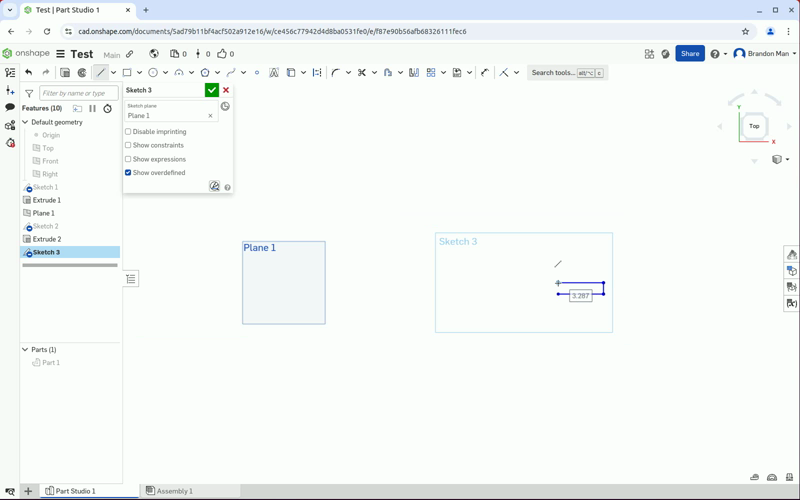
scroll(-6)
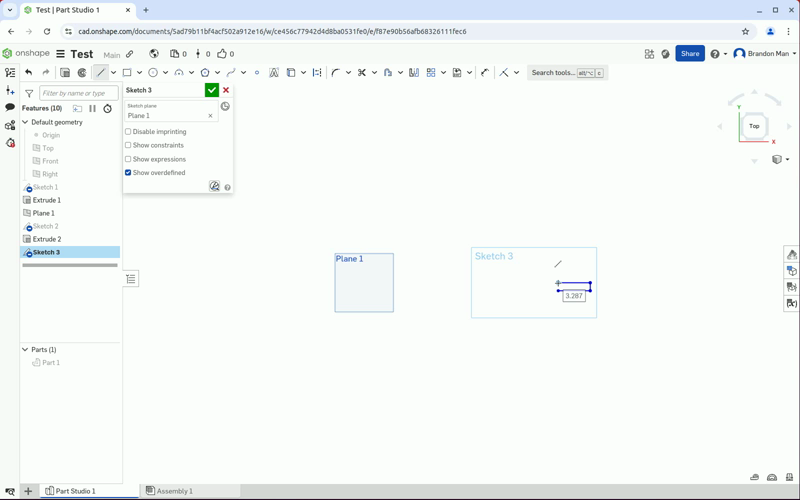
scroll(-6)
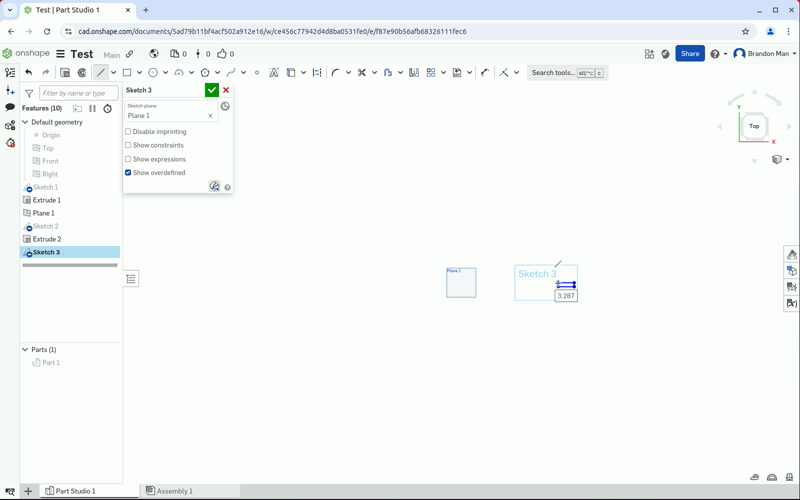
key_up(shift)
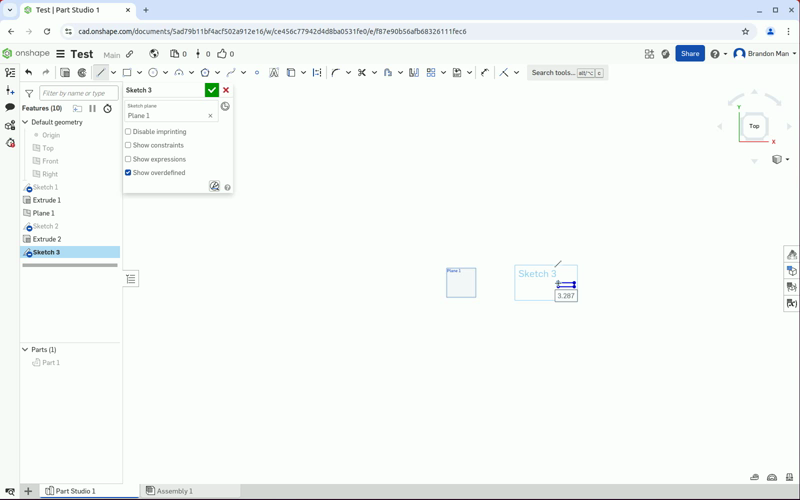
mouse_move(588, 282)
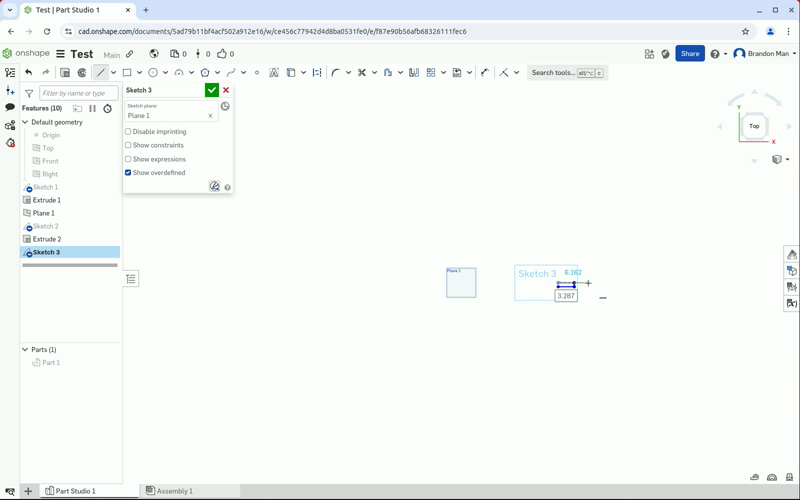
key_down(shift)
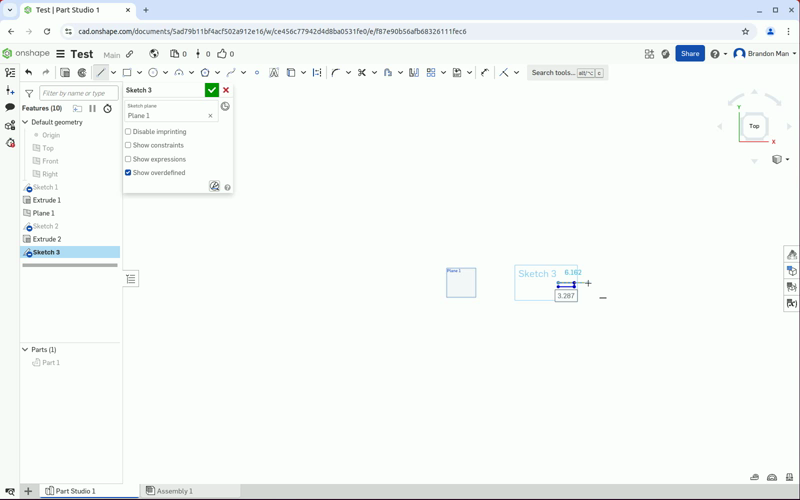
mouse_move(558, 286)
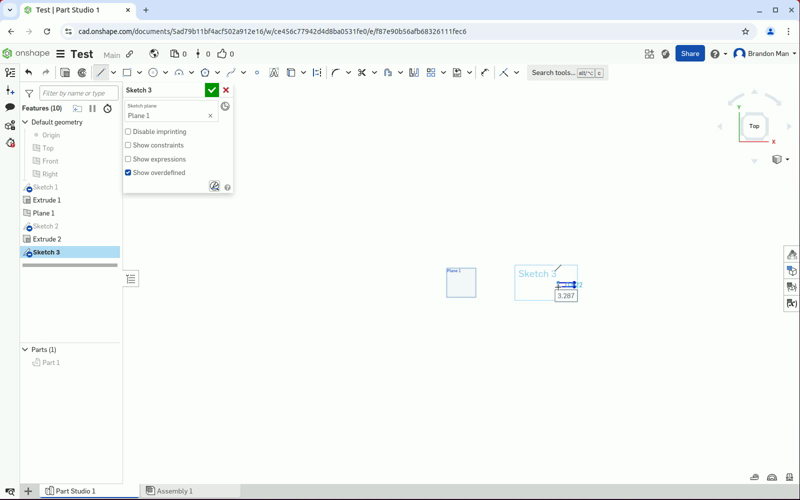
scroll(6)
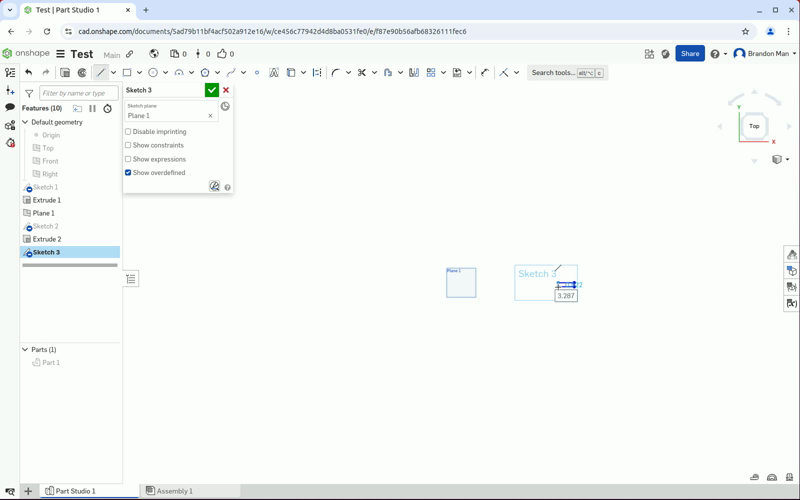
scroll(6)
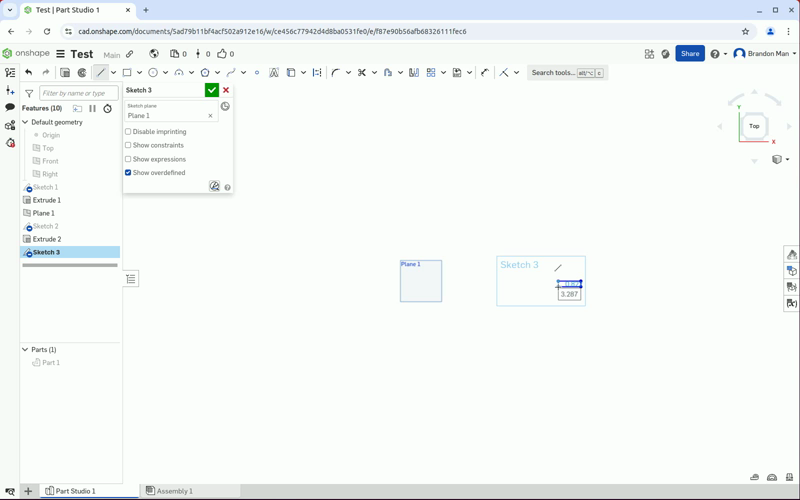
scroll(6)
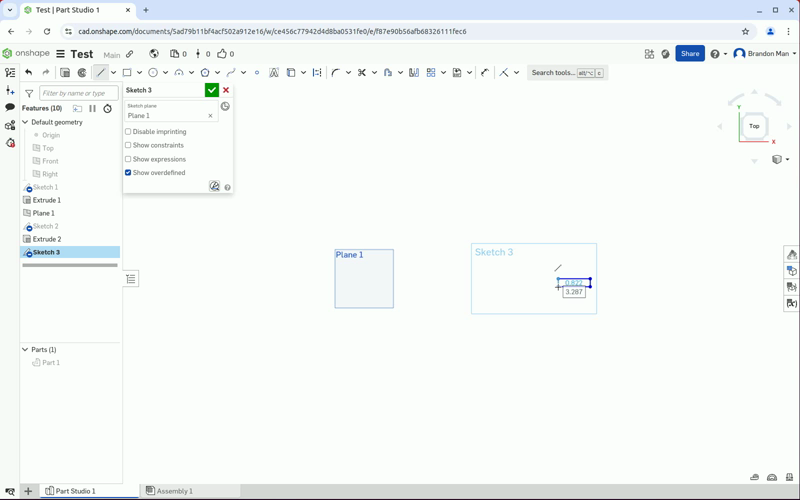
scroll(6)
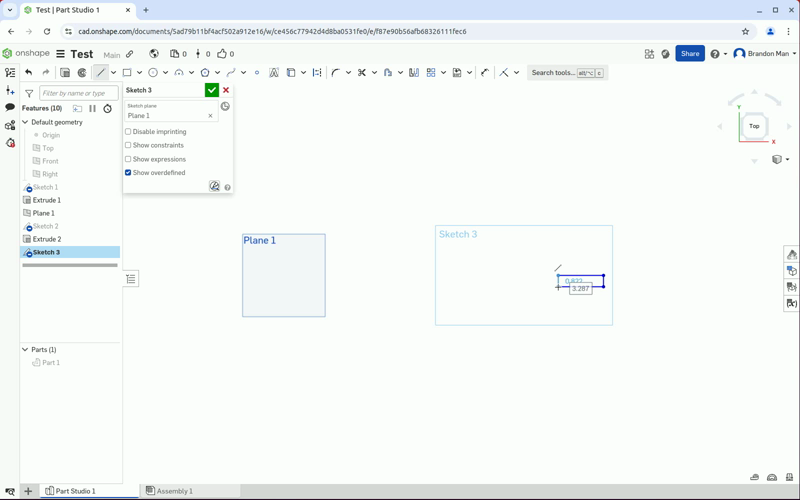
scroll(6)
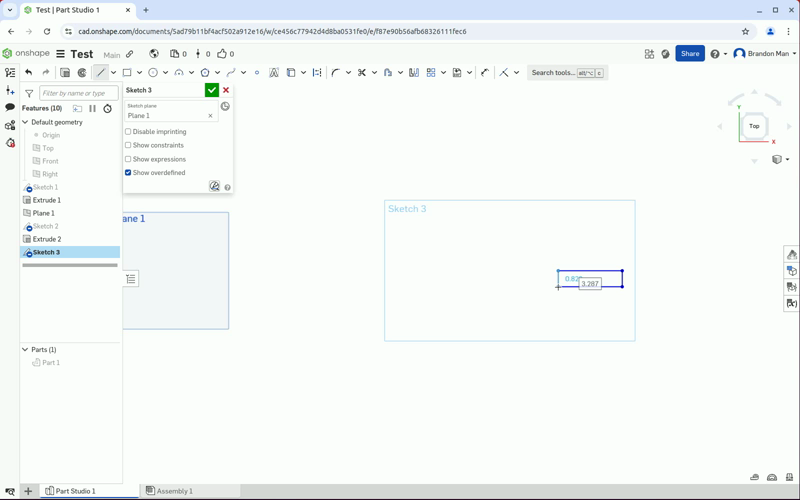
scroll(6)
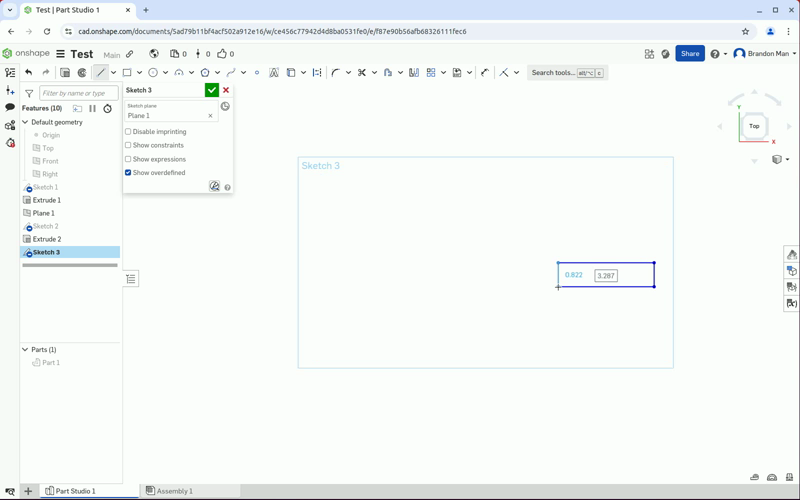
scroll(6)
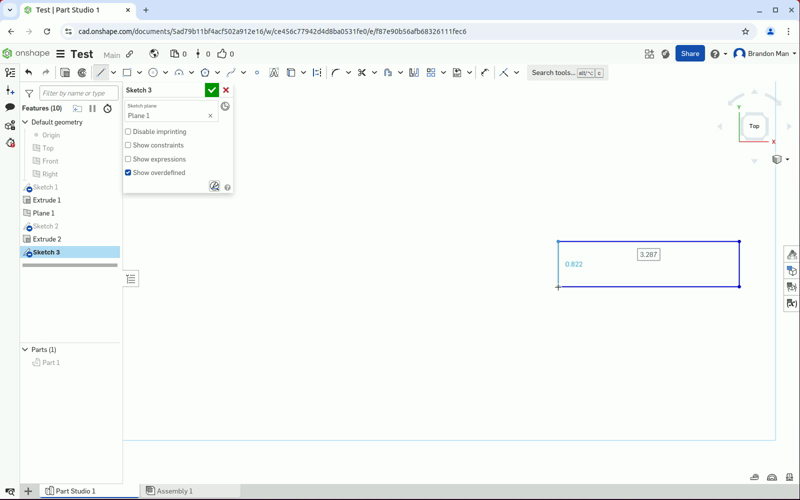
key_up(shift)
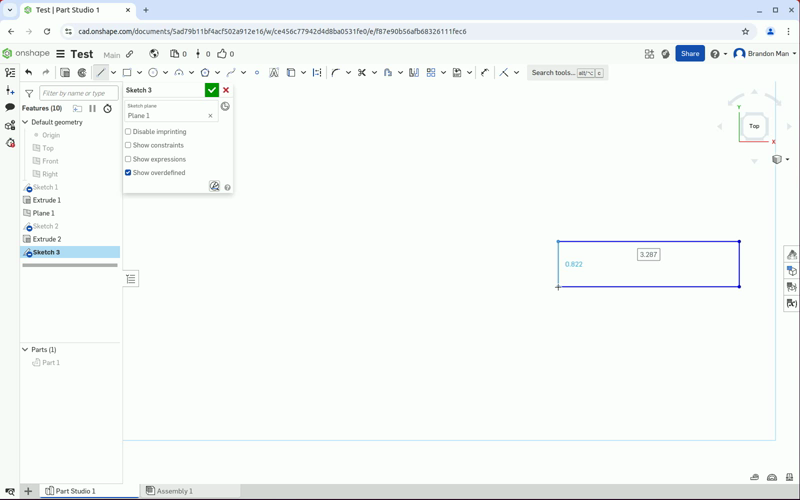
click(558, 286)
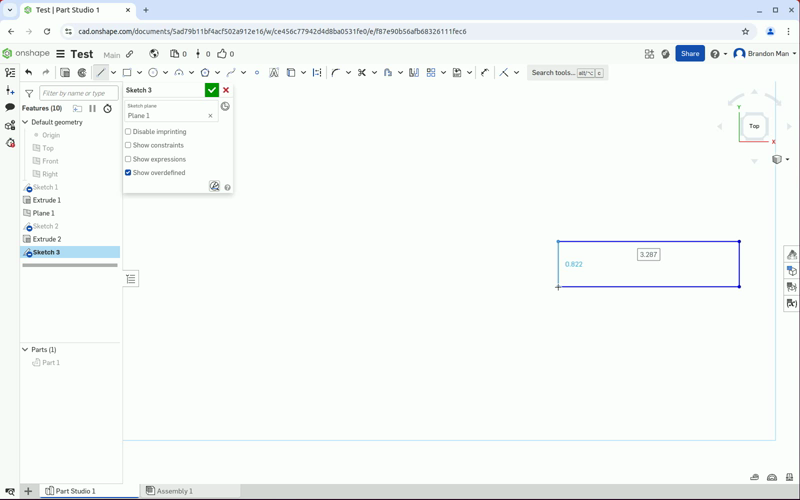
scroll(-6)
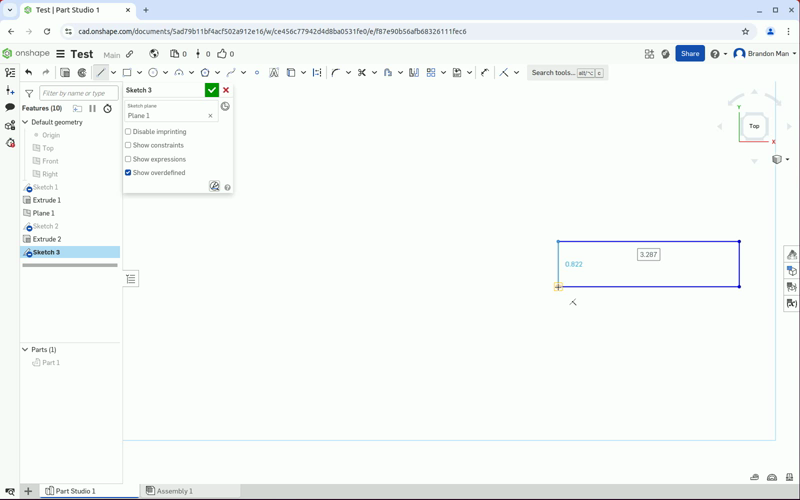
scroll(-6)
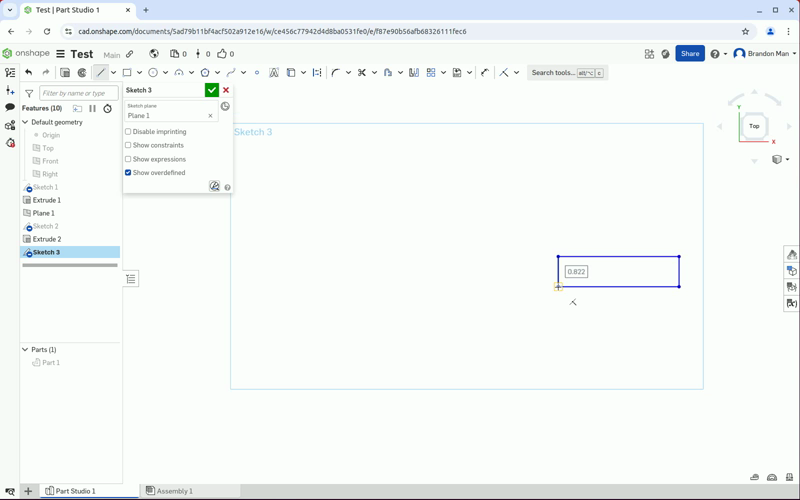
scroll(-6)
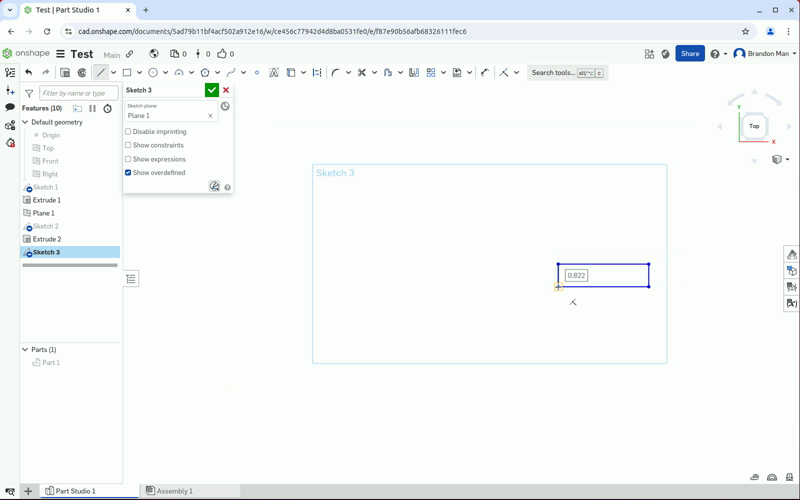
scroll(-6)
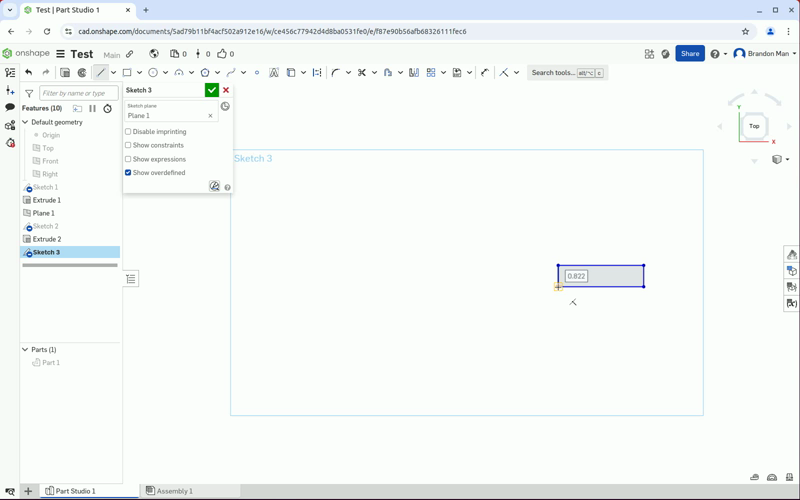
scroll(-6)
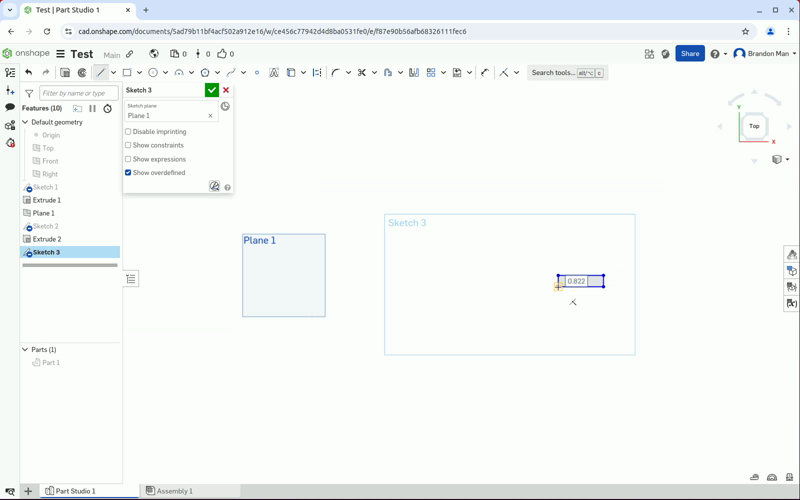
scroll(-6)
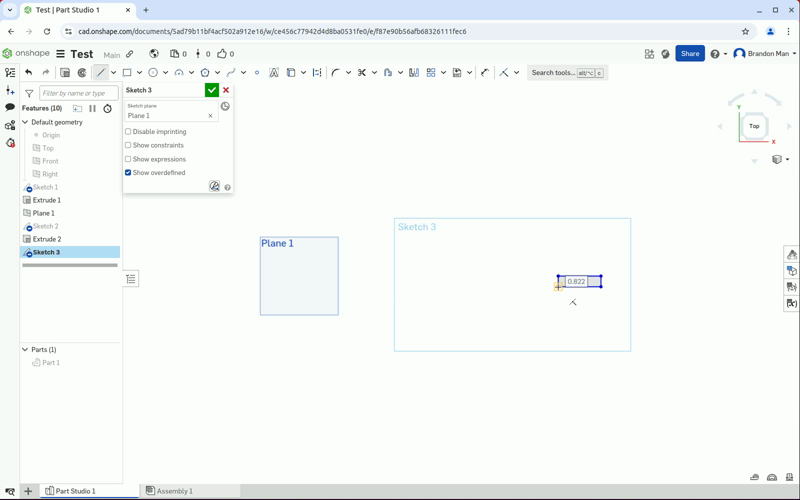
scroll(-6)
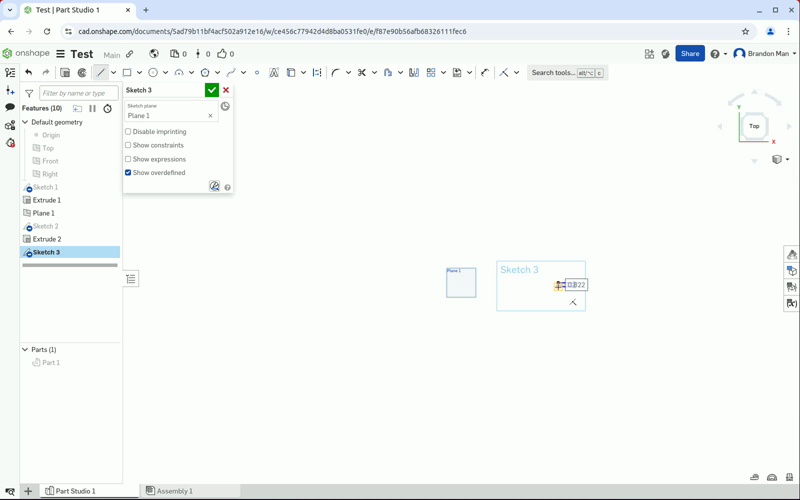
key(esc)
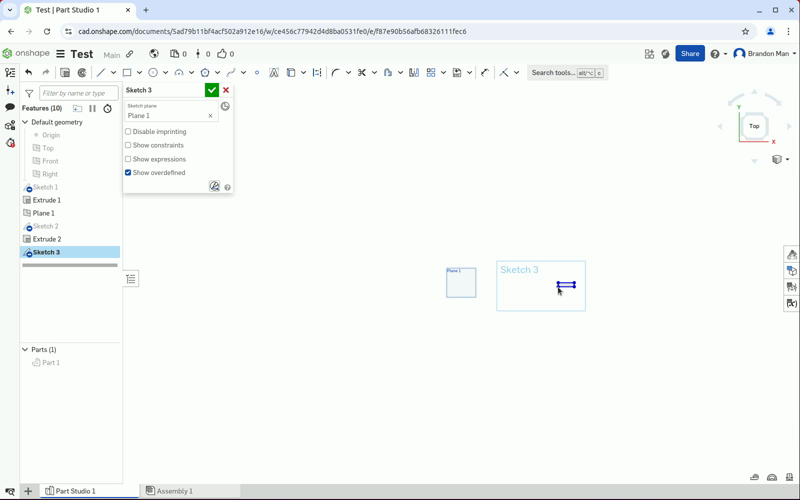
mouse_move(561, 284)
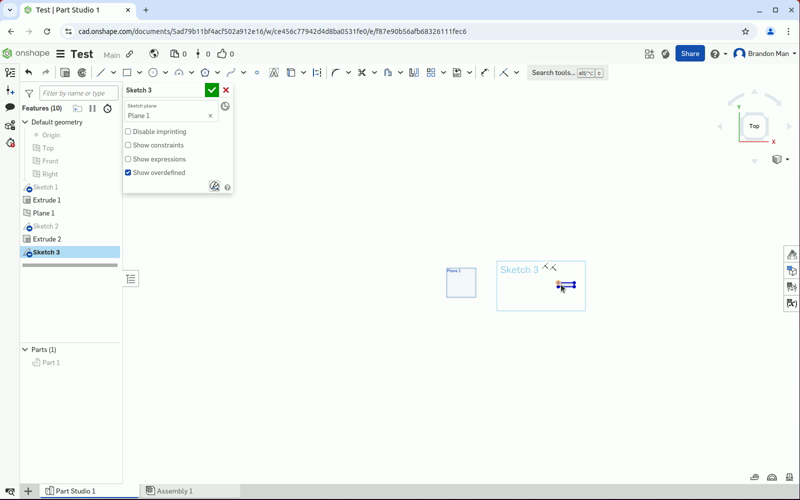
scroll(6)
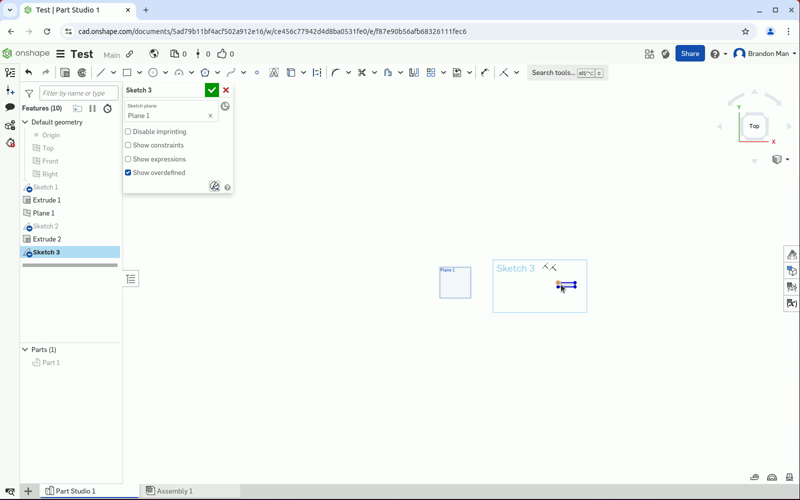
scroll(6)
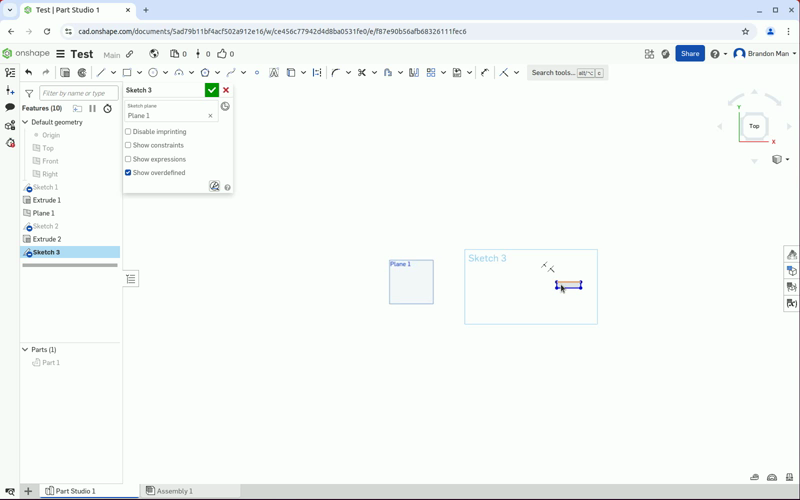
scroll(6)
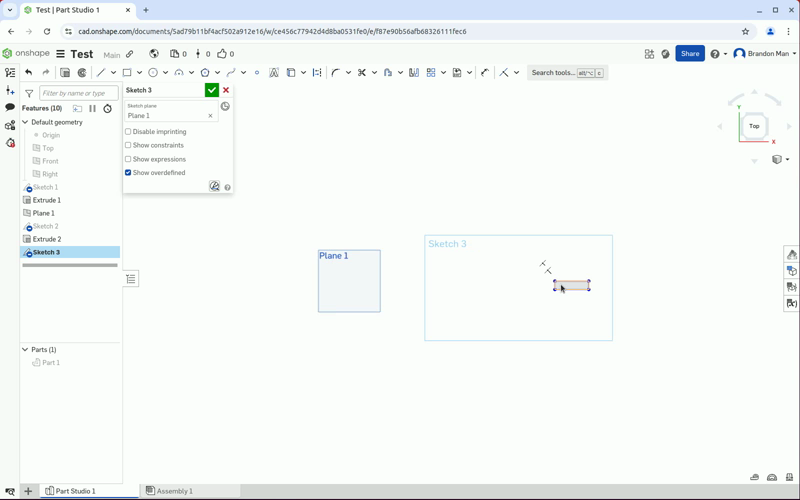
scroll(6)
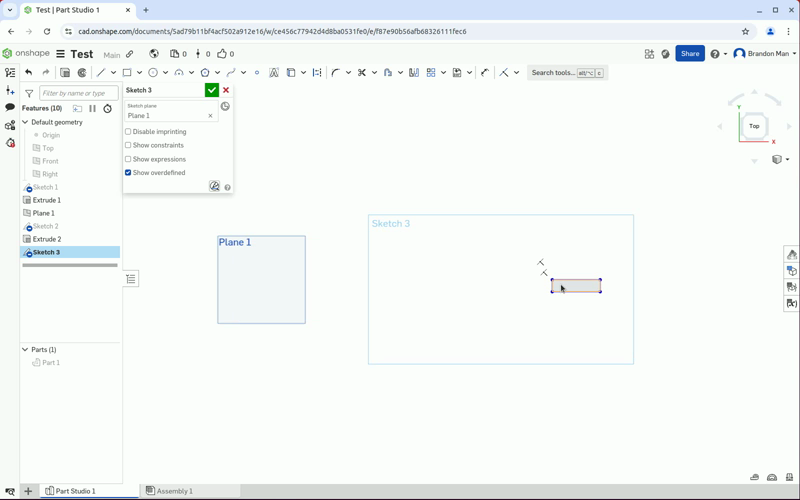
scroll(6)
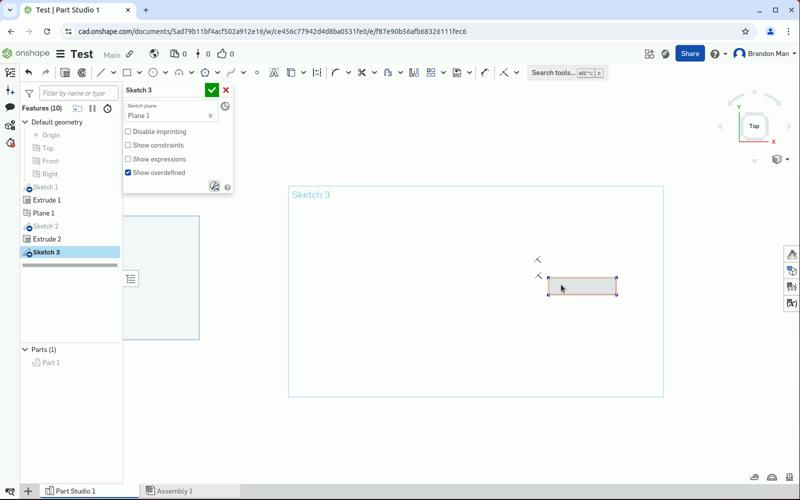
scroll(6)
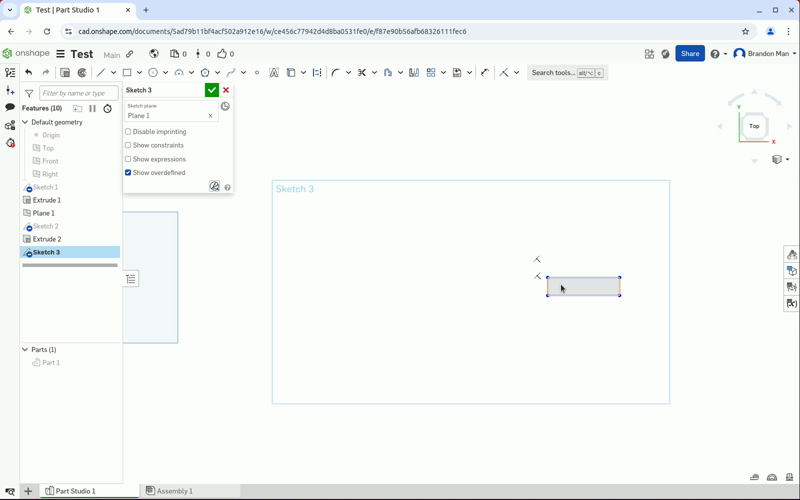
scroll(6)
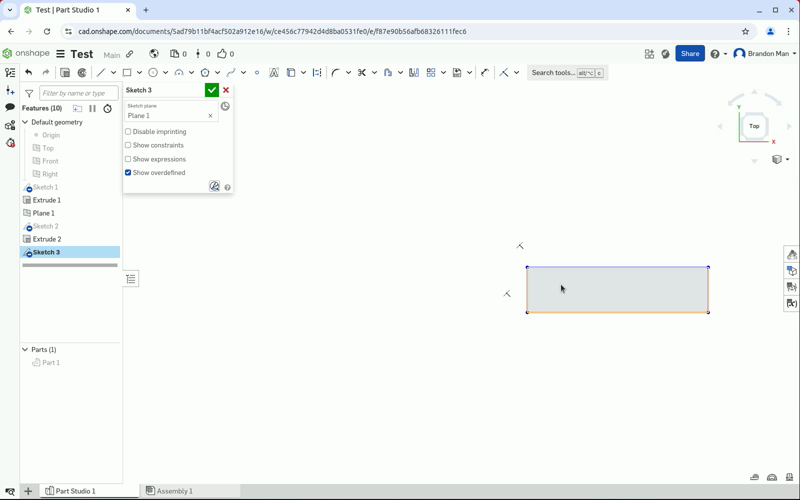
click(561, 284)
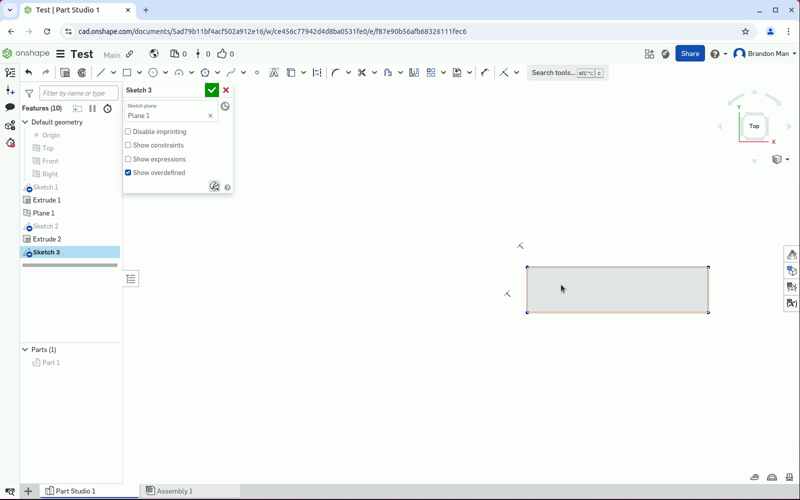
scroll(-6)
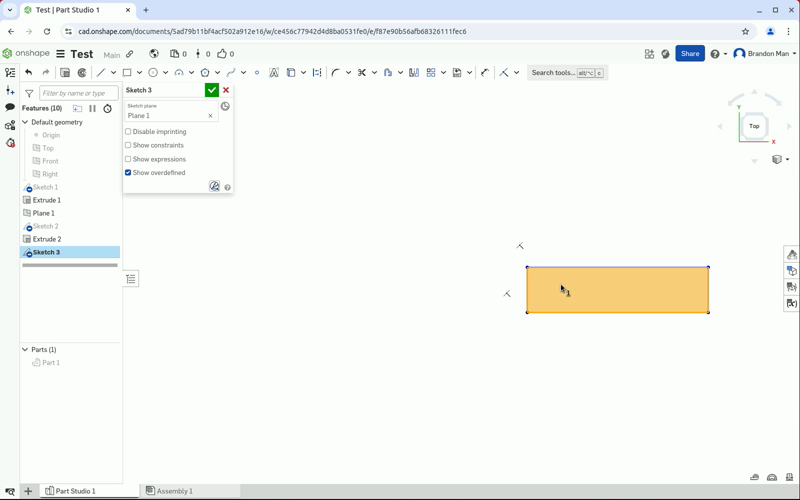
scroll(-6)
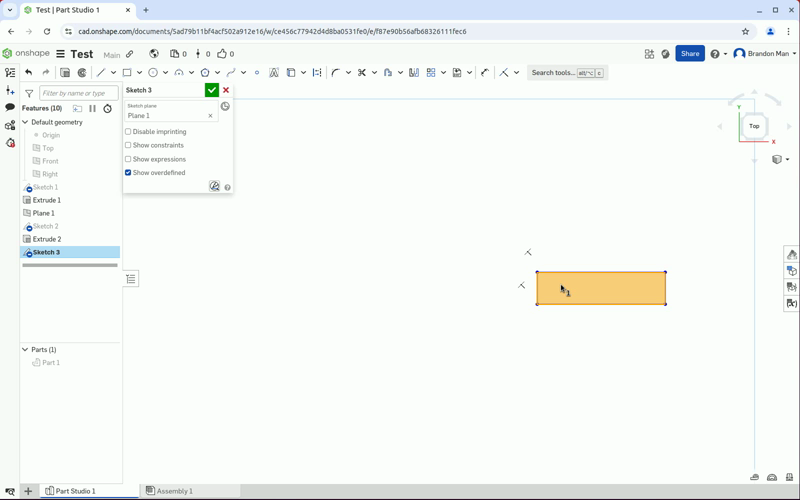
scroll(-6)
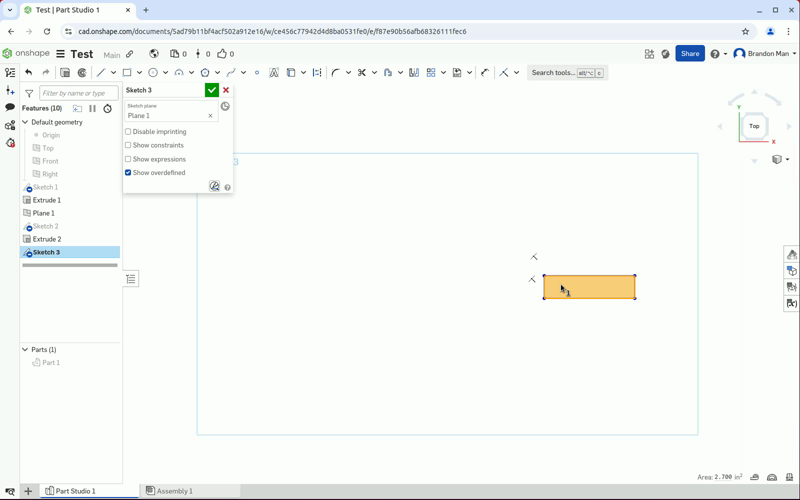
scroll(-6)
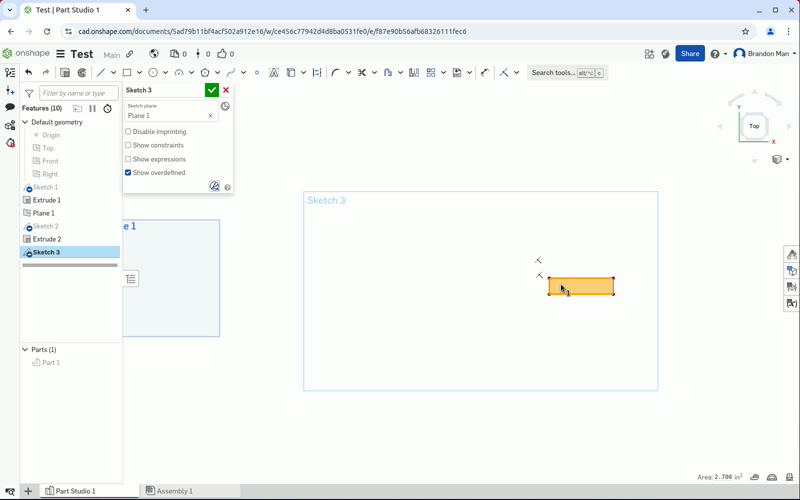
scroll(-6)
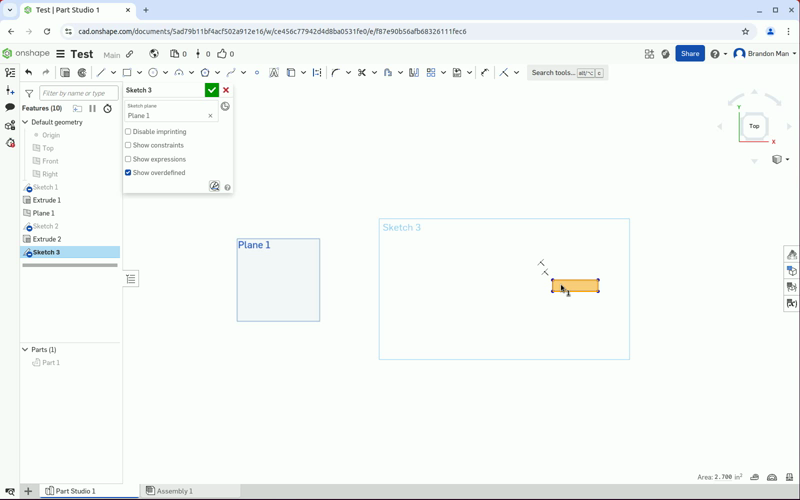
scroll(-6)
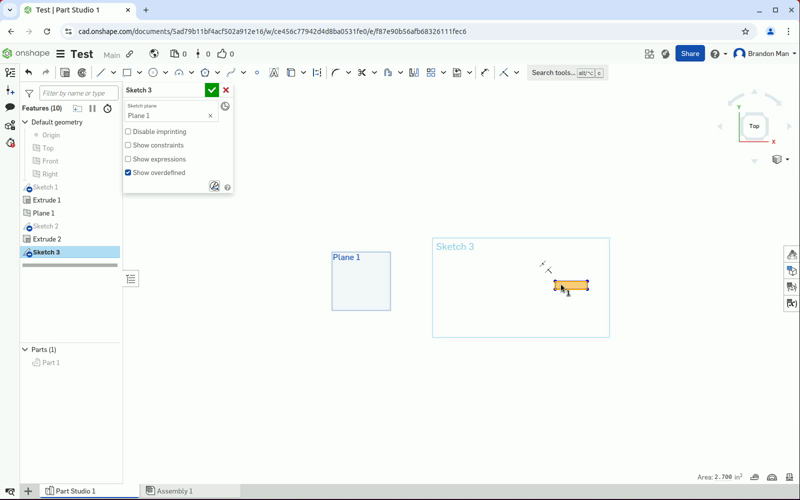
scroll(-6)
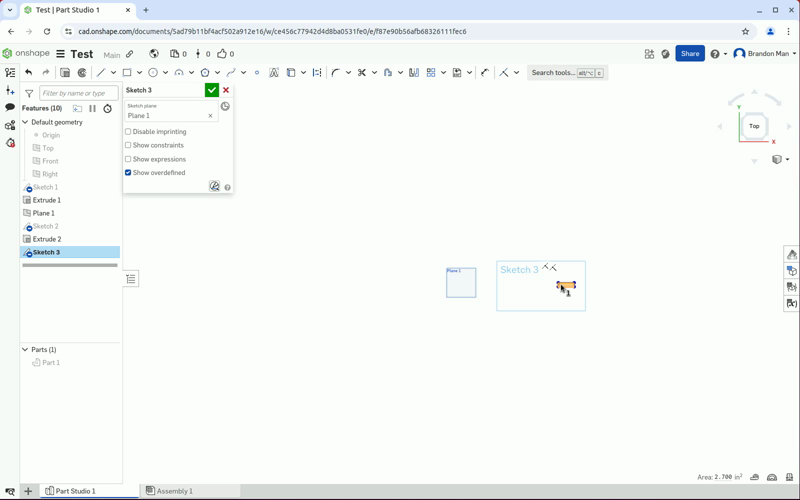
mouse_move(73, 352)
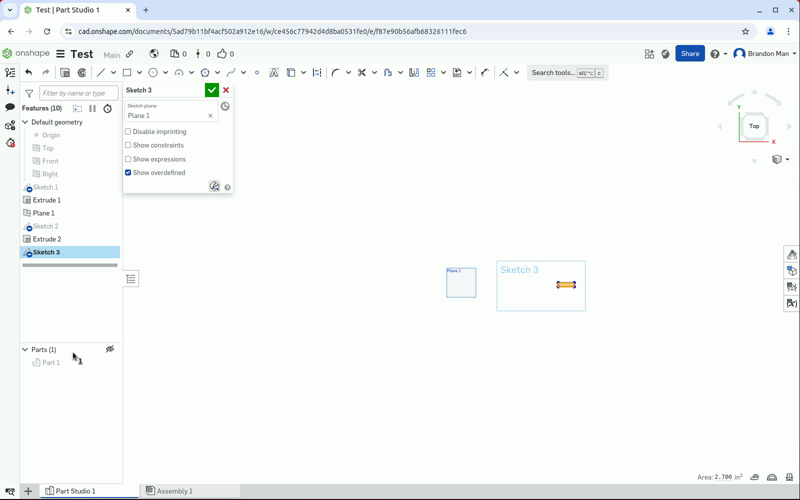
key(shift+y)
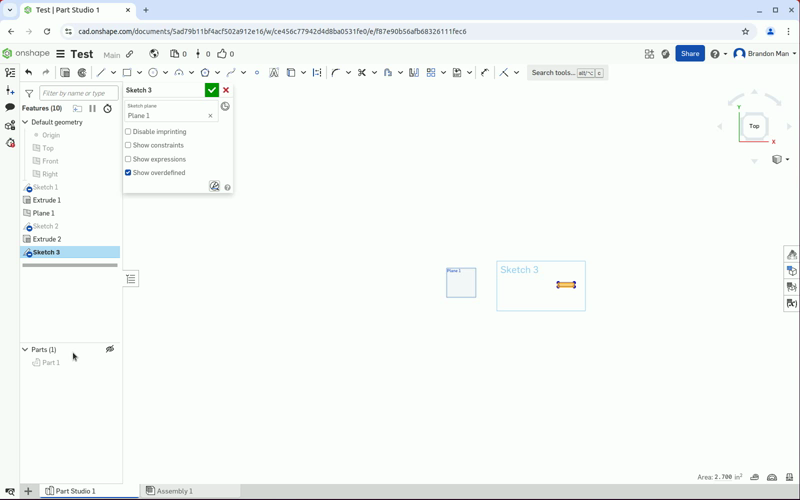
key(shift+e)
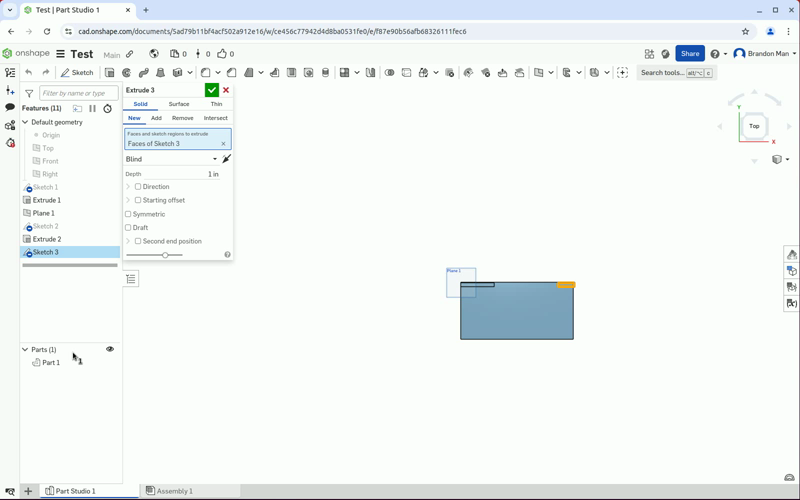
mouse_move(143, 106)
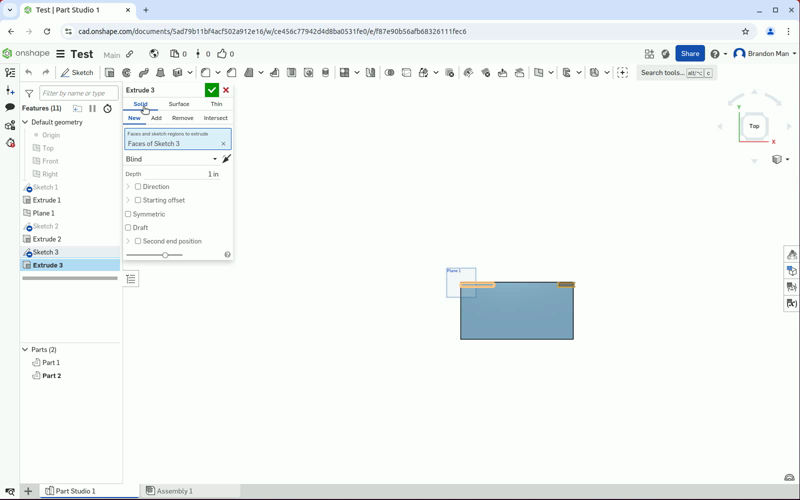
click(143, 106)
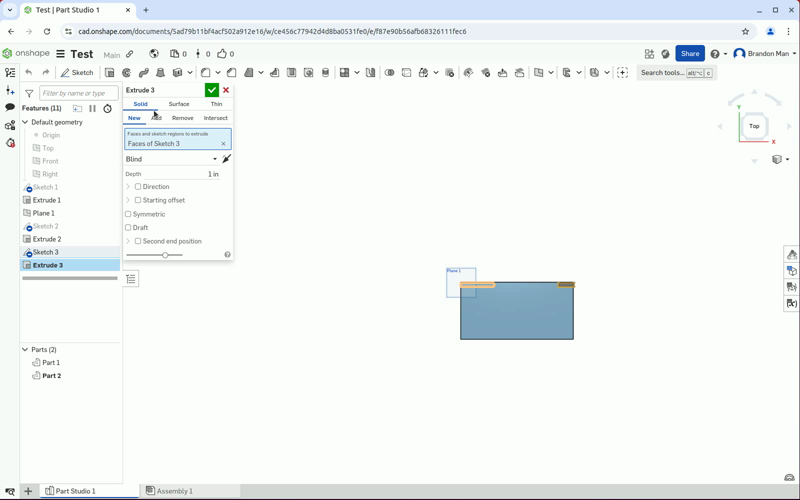
mouse_move(186, 120)
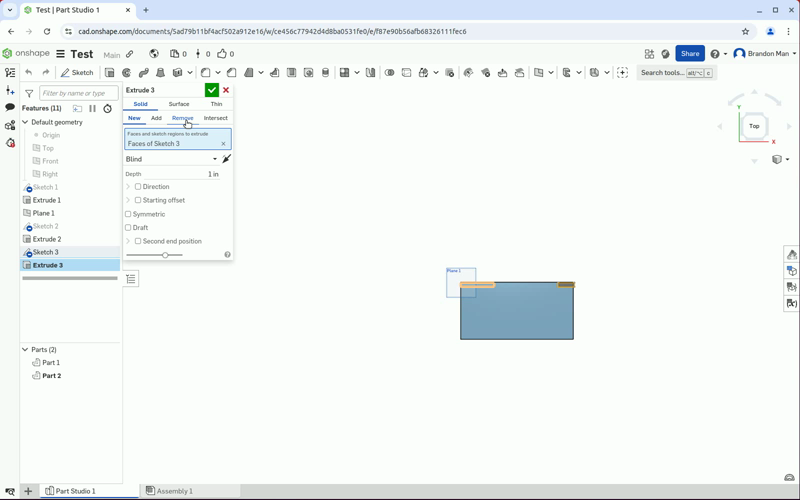
click(186, 120)
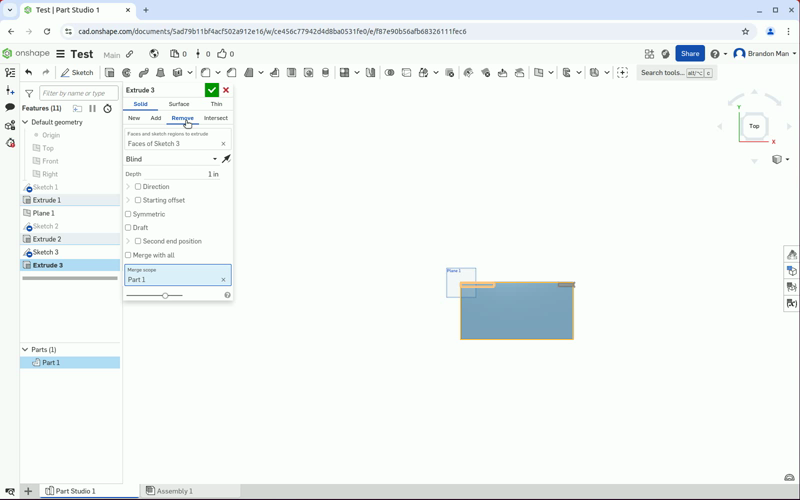
key(tab, 4)
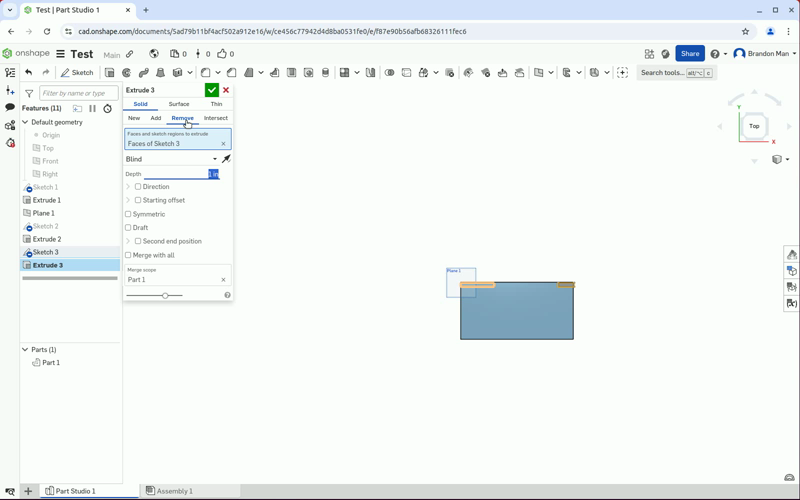
text(0.241)
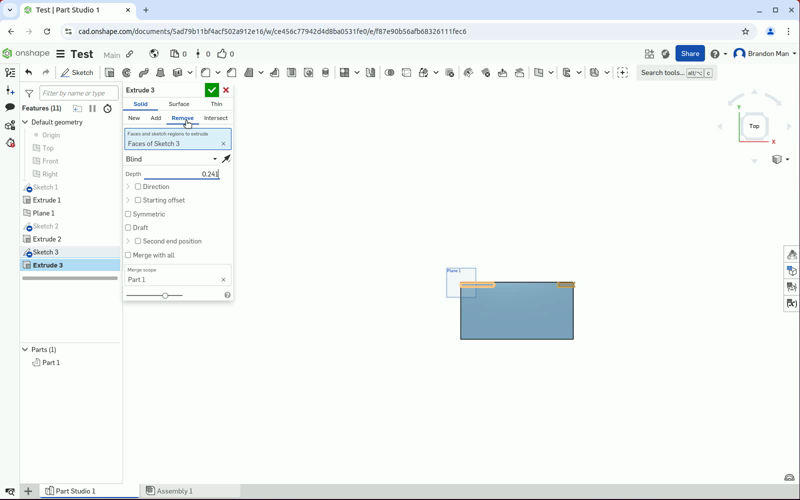
key(tab, 6)
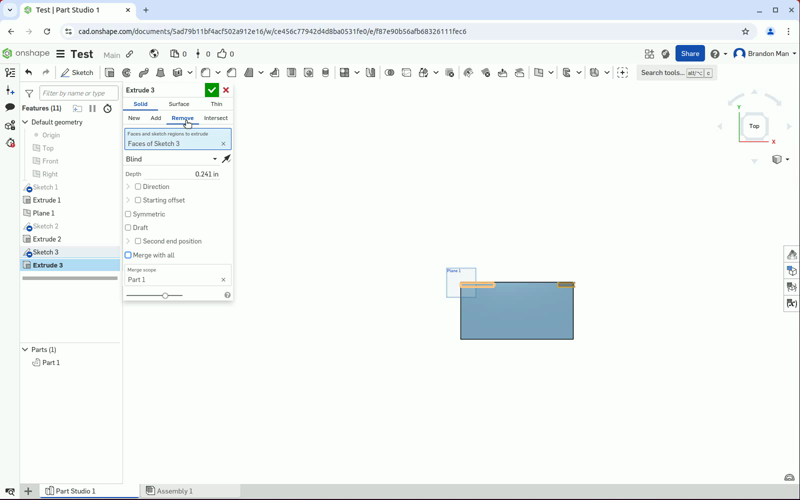
key(space)
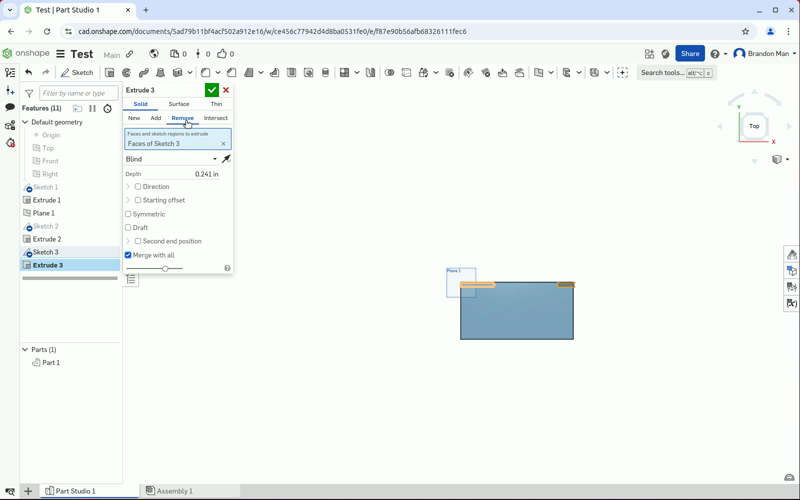
key(enter)
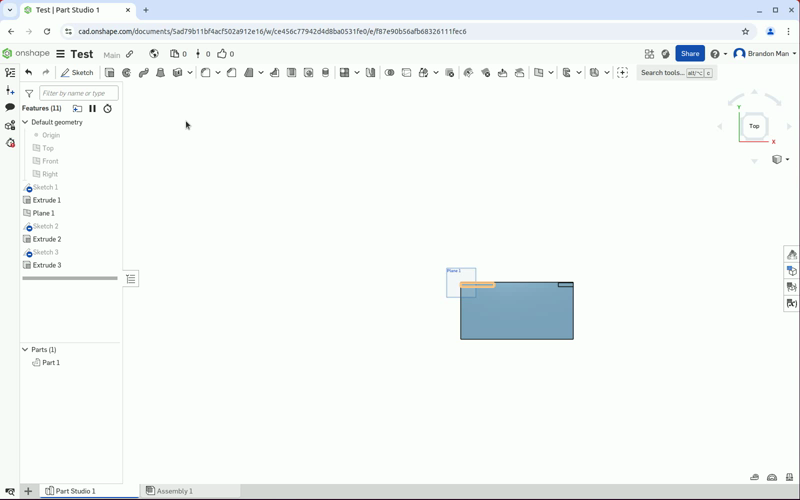
key(shift+h)
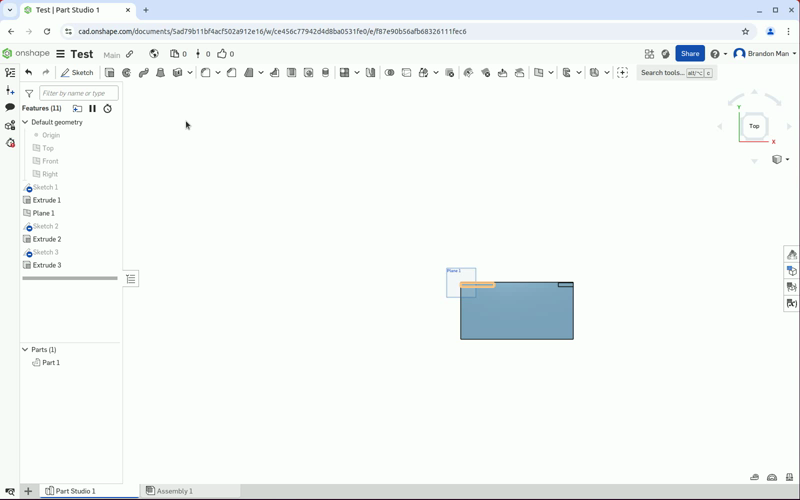
key(shift+h)
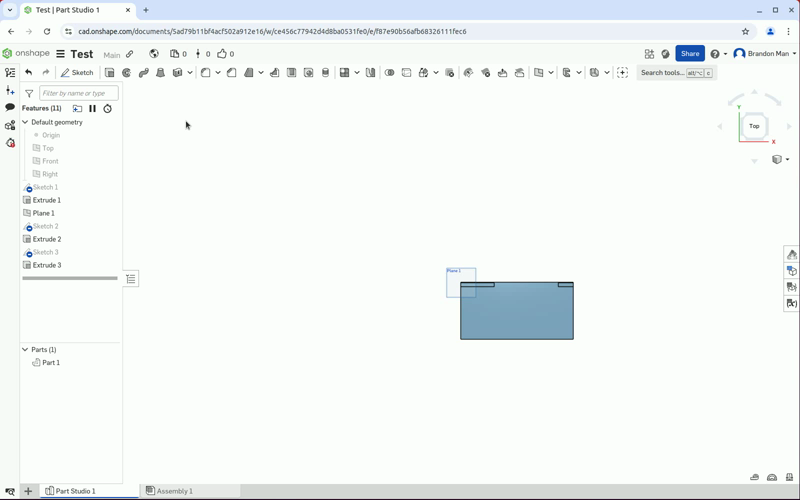
mouse_move(73, 189)
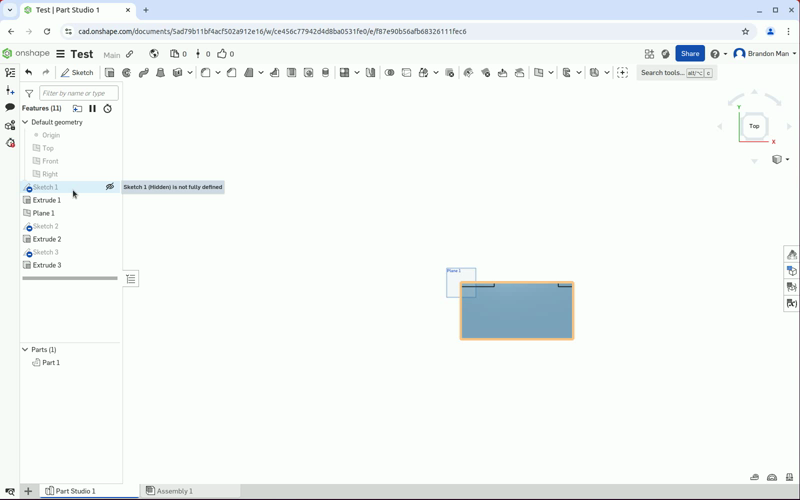
click(73, 189)
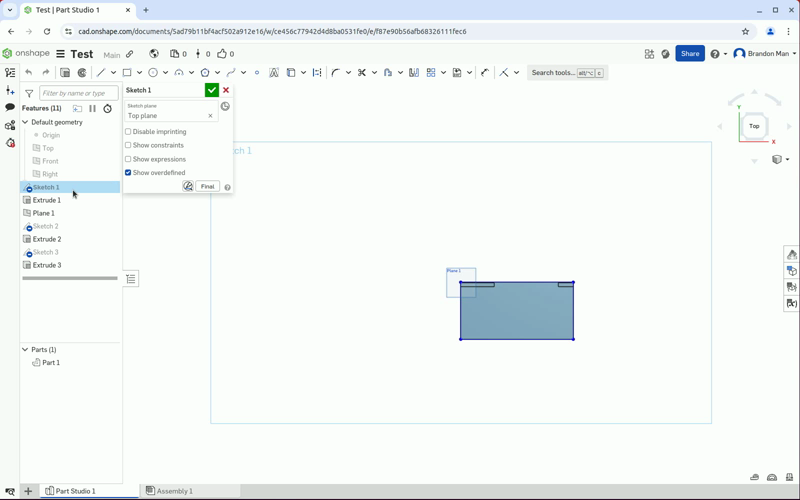
mouse_move(229, 92)
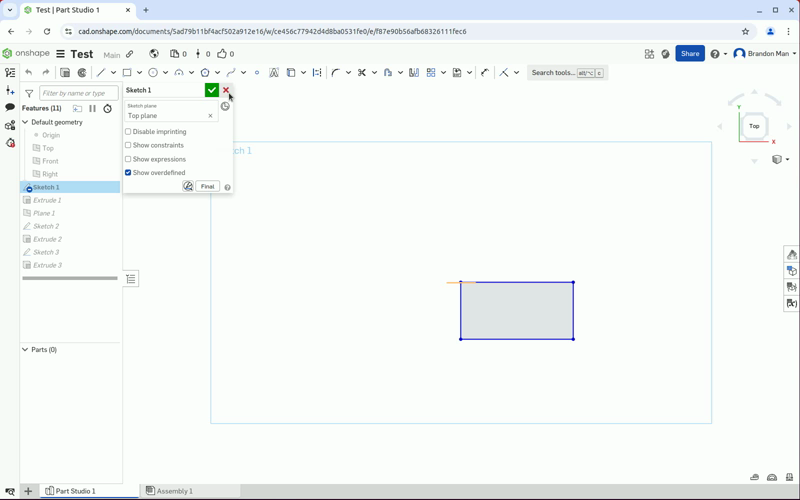
click(229, 92)
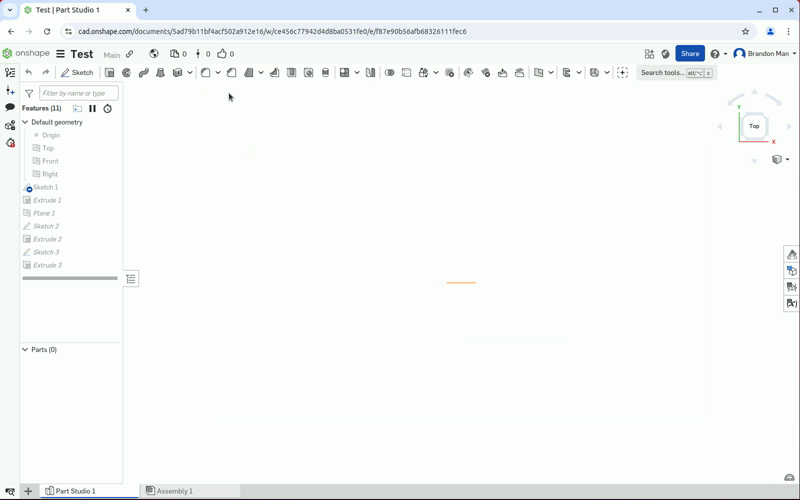
key(shift+s)
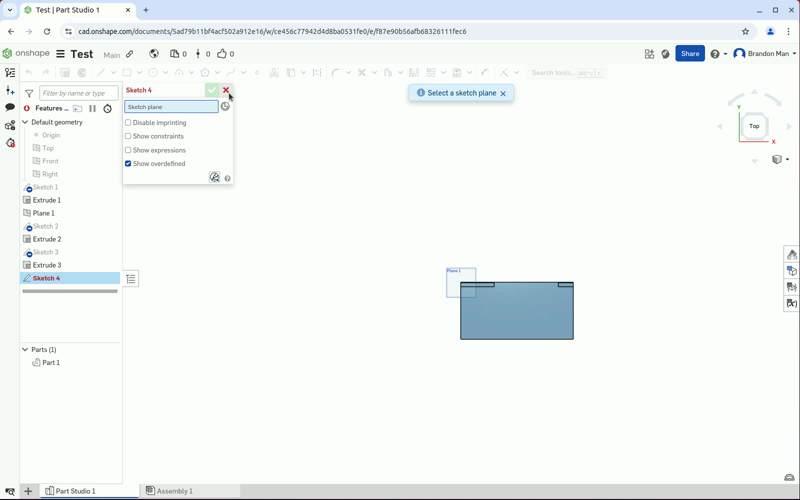
mouse_move(73, 215)
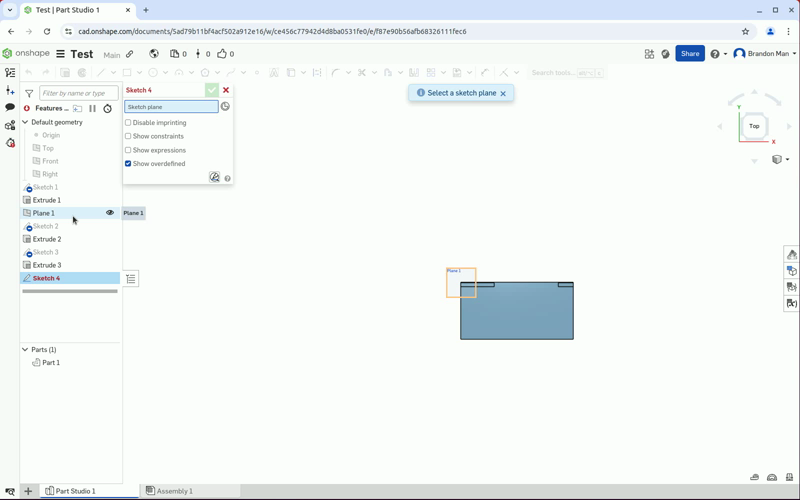
click(73, 215)
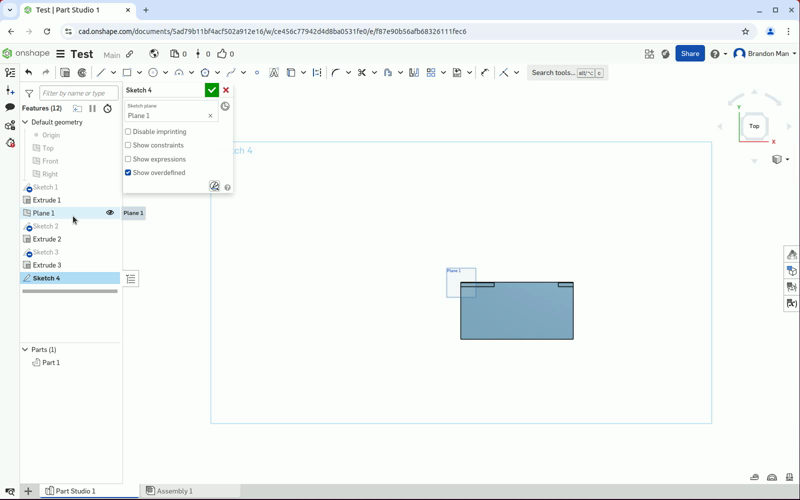
mouse_move(73, 352)
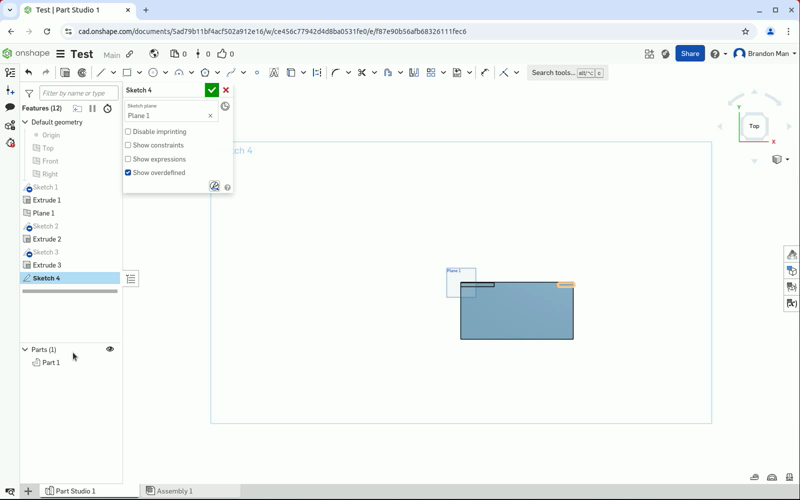
key(y)
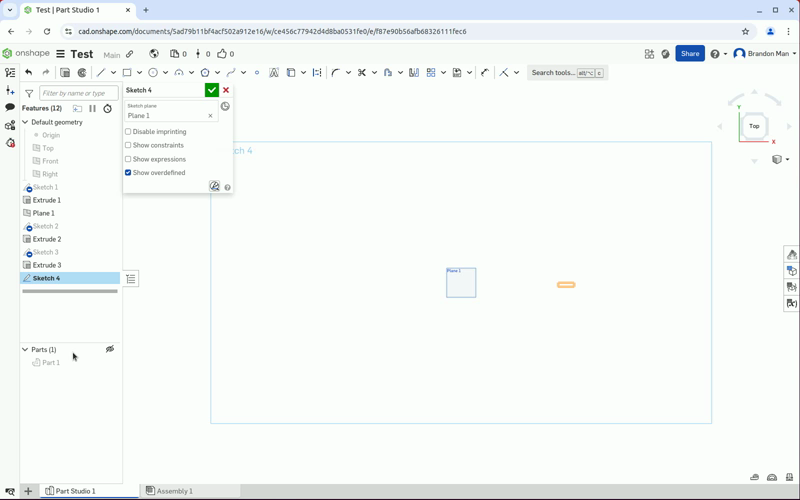
key(l)
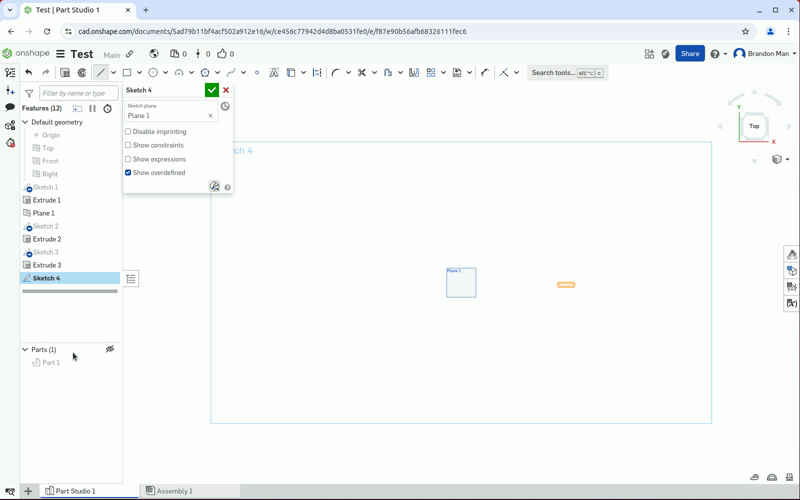
key_down(shift)
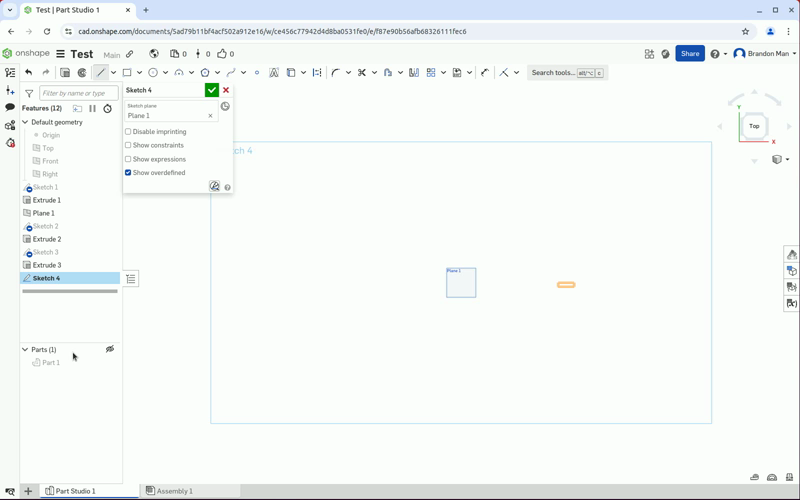
mouse_move(460, 339)
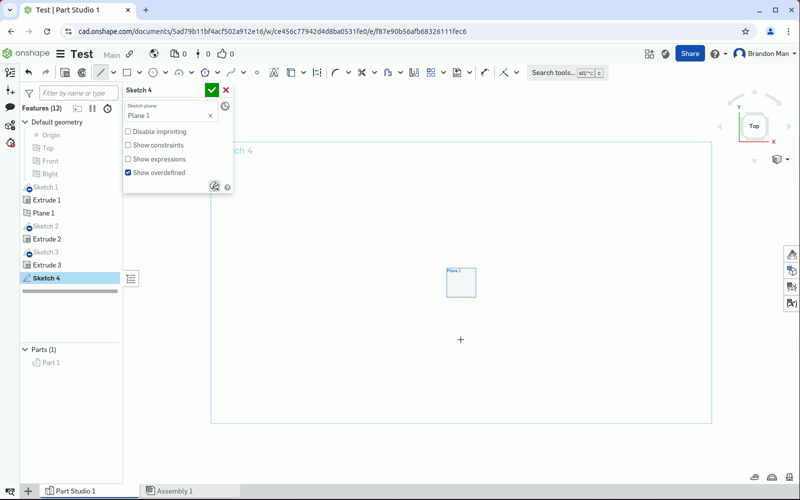
click(460, 339)
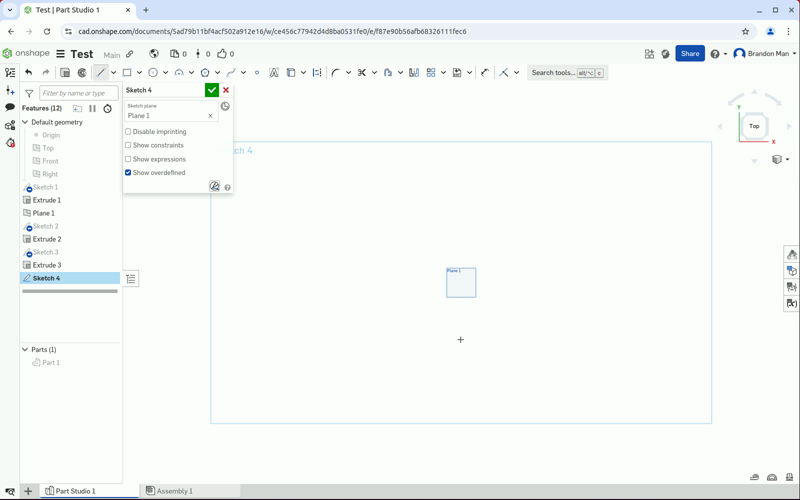
key_up(shift)
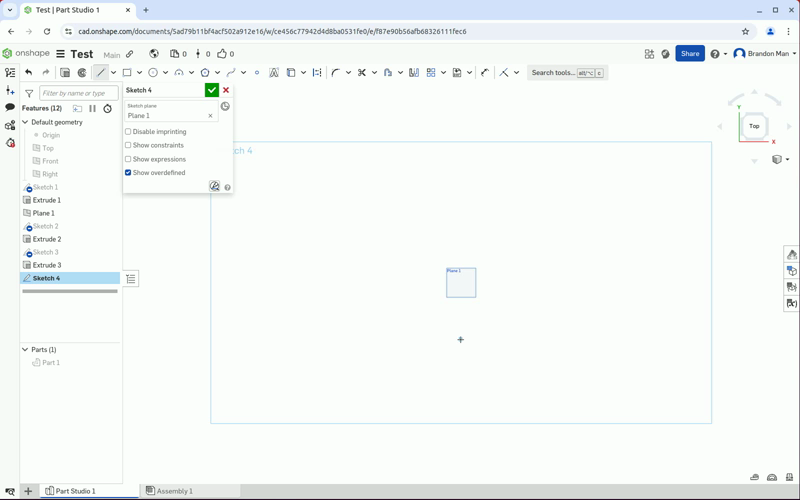
key_down(shift)
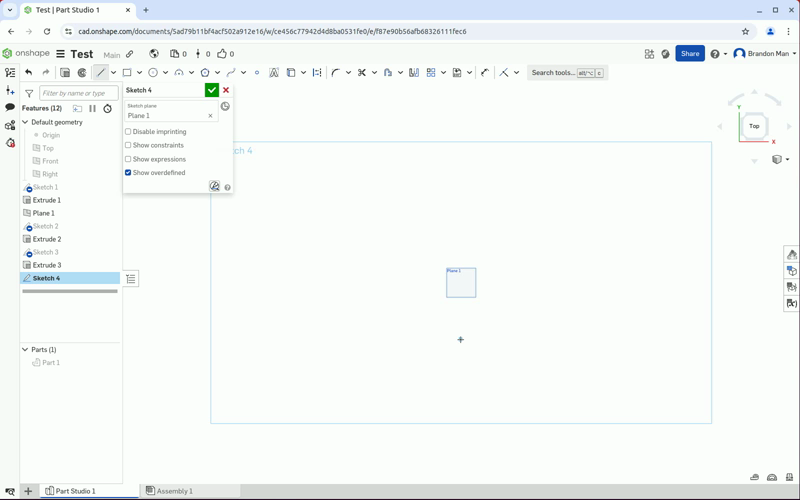
mouse_move(573, 339)
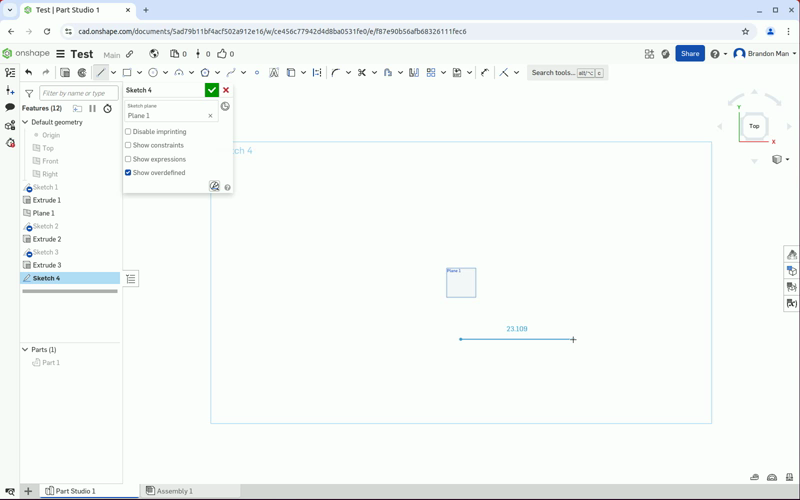
click(573, 339)
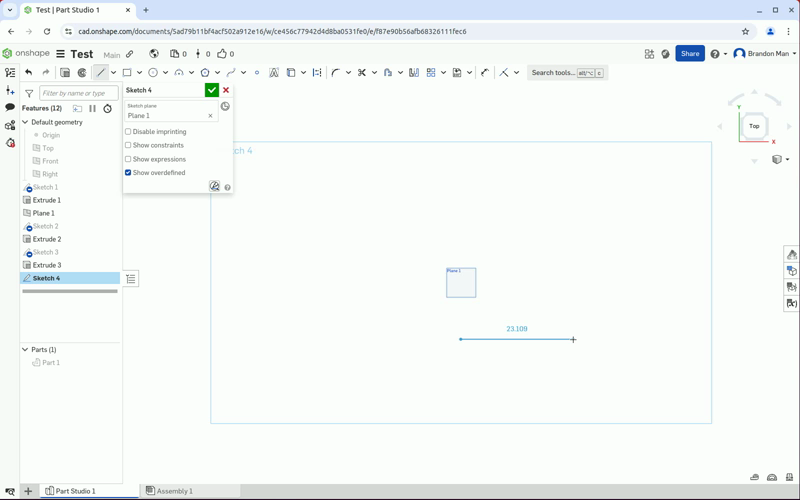
key_up(shift)
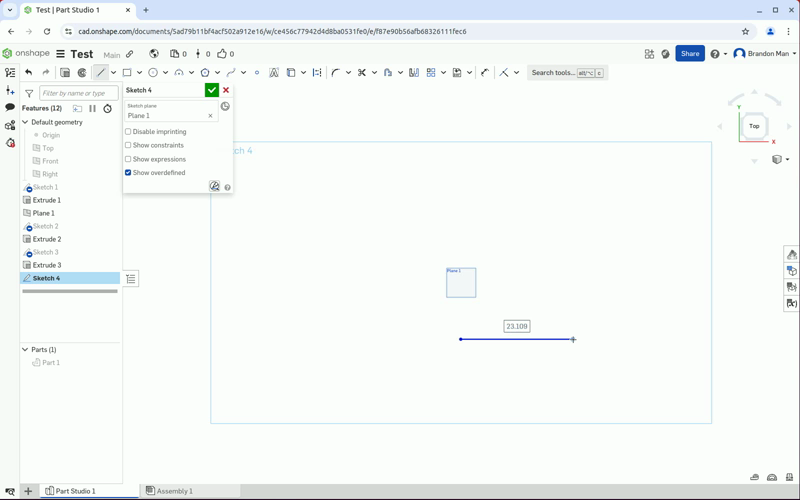
key_down(shift)
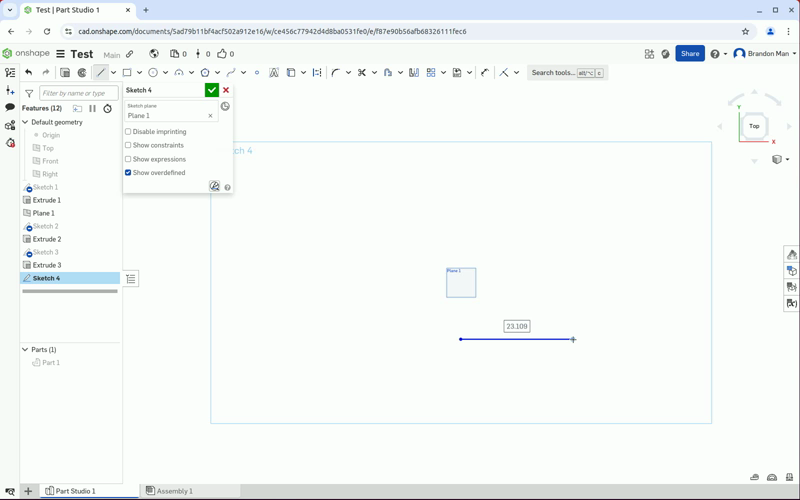
mouse_move(589, 339)
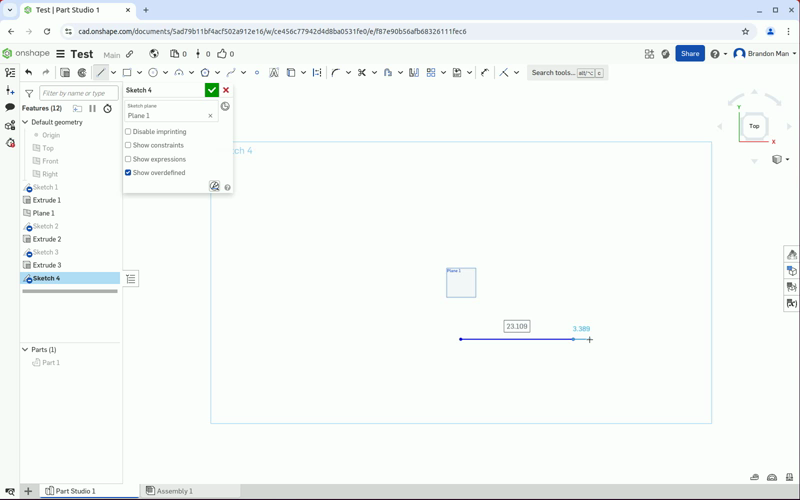
mouse_move(573, 313)
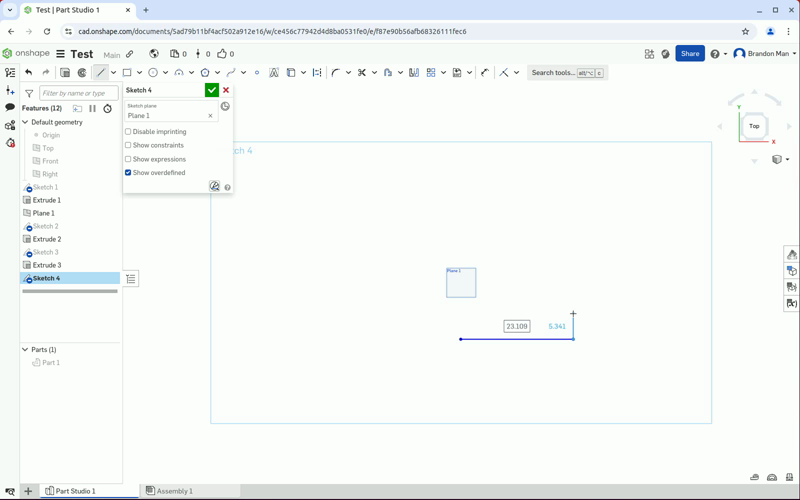
click(573, 313)
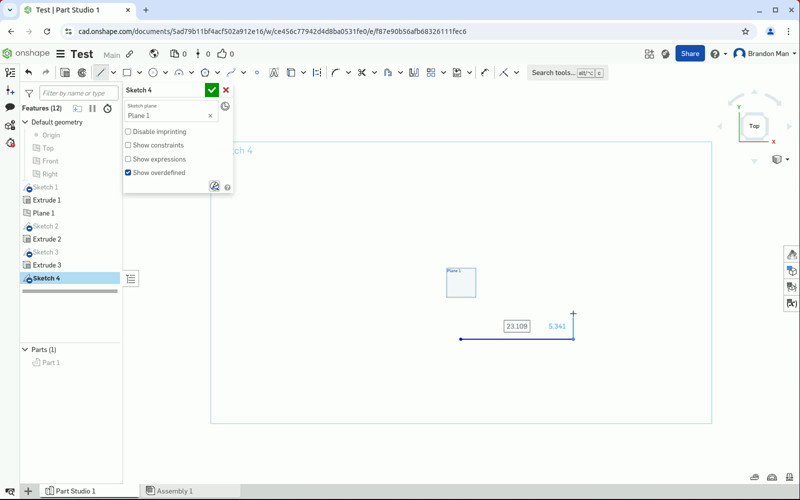
key_up(shift)
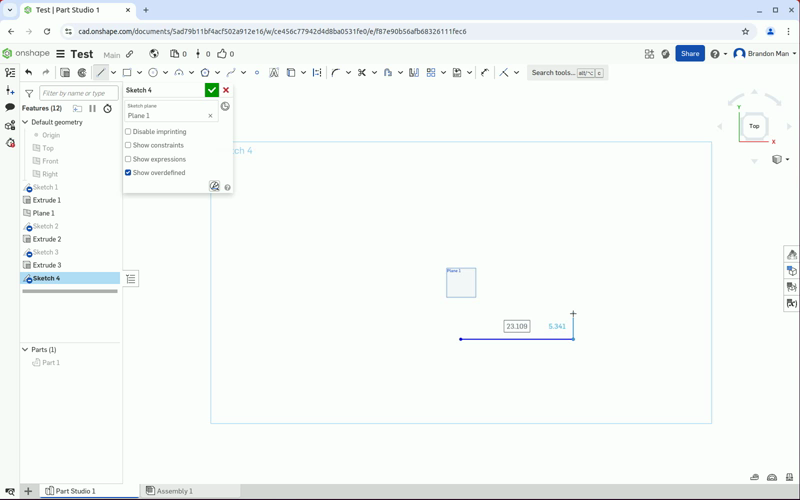
key_down(shift)
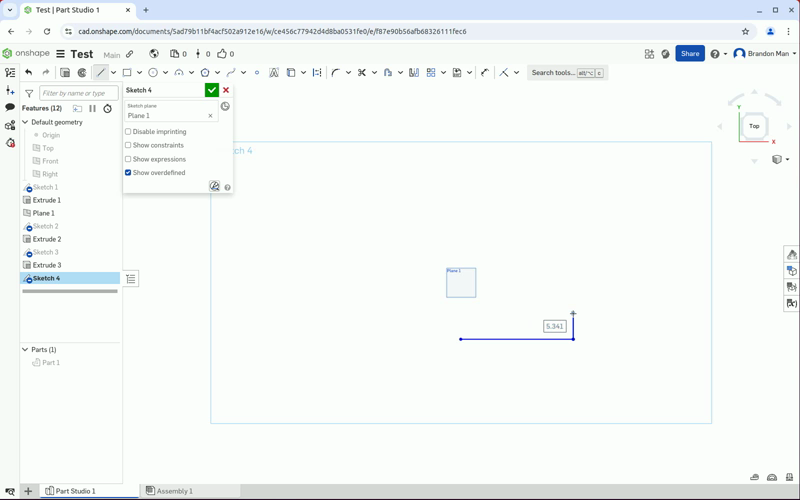
mouse_move(589, 313)
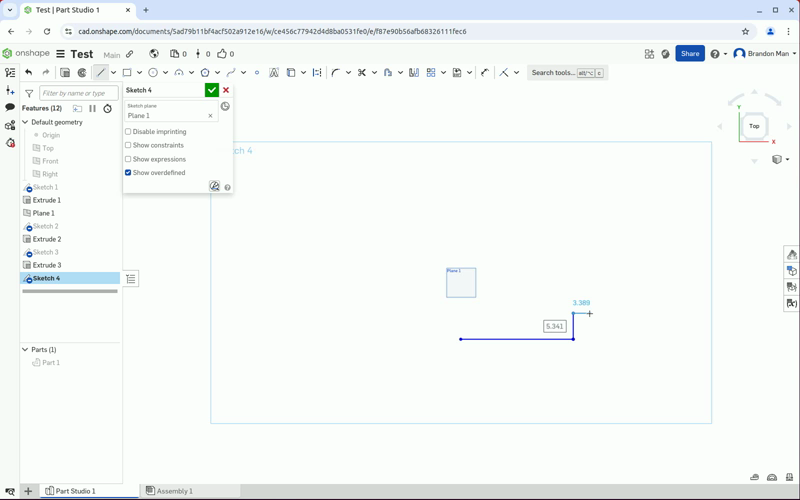
mouse_move(573, 307)
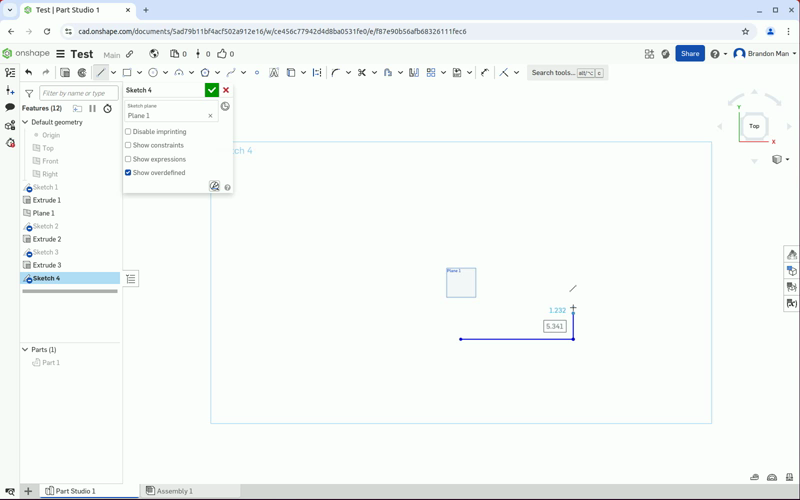
scroll(6)
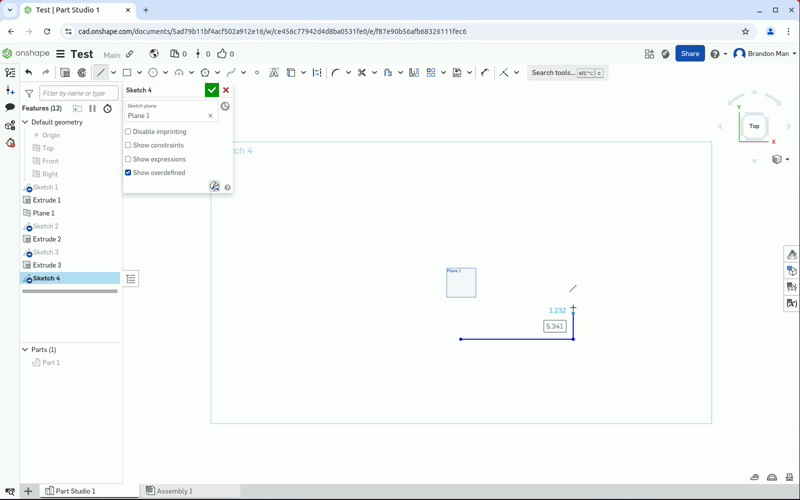
scroll(6)
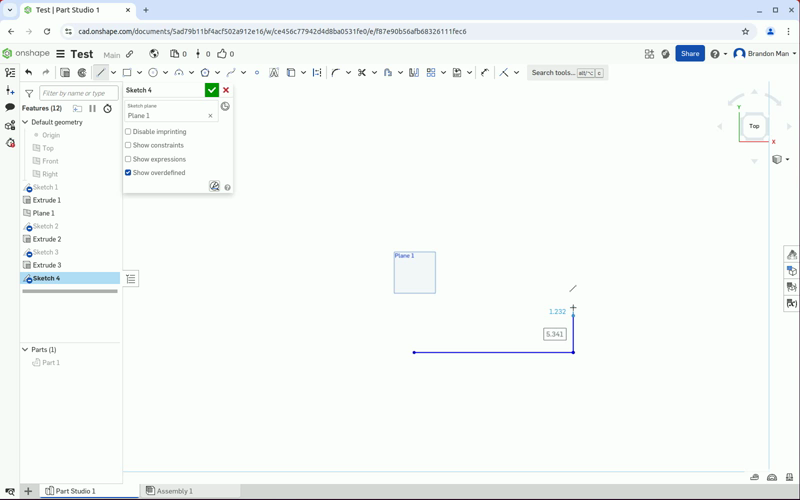
scroll(6)
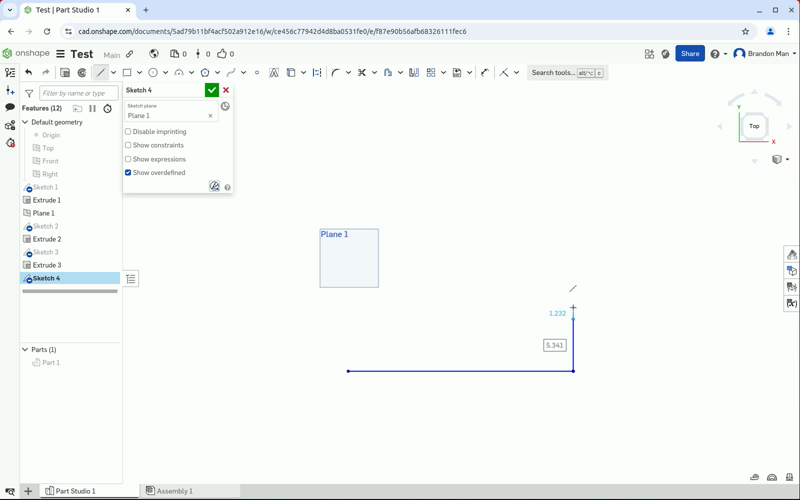
scroll(6)
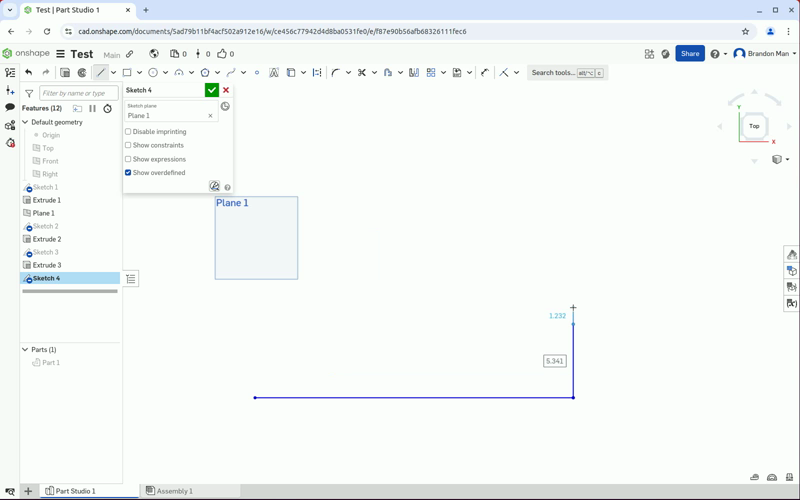
scroll(6)
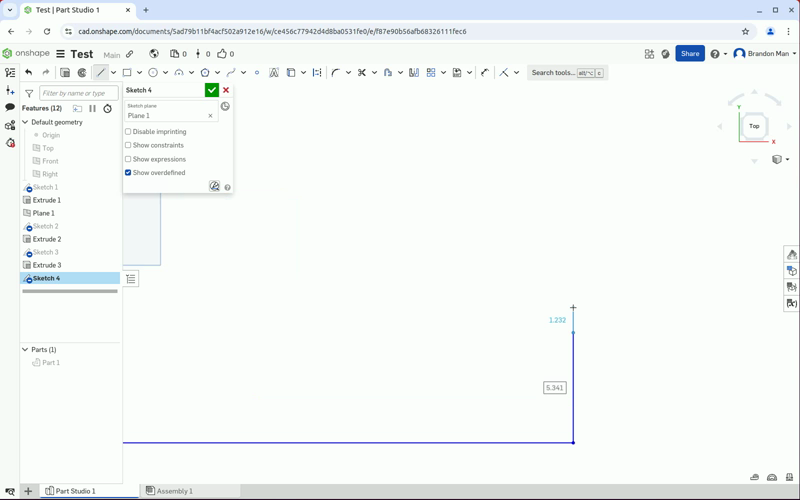
scroll(6)
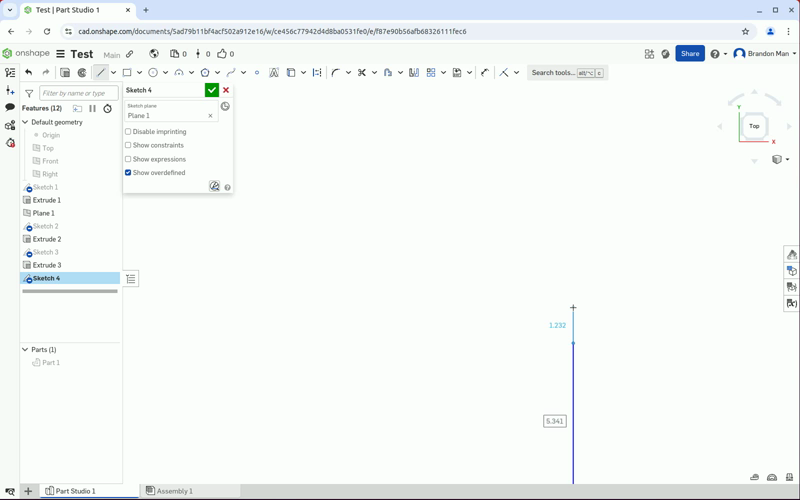
scroll(6)
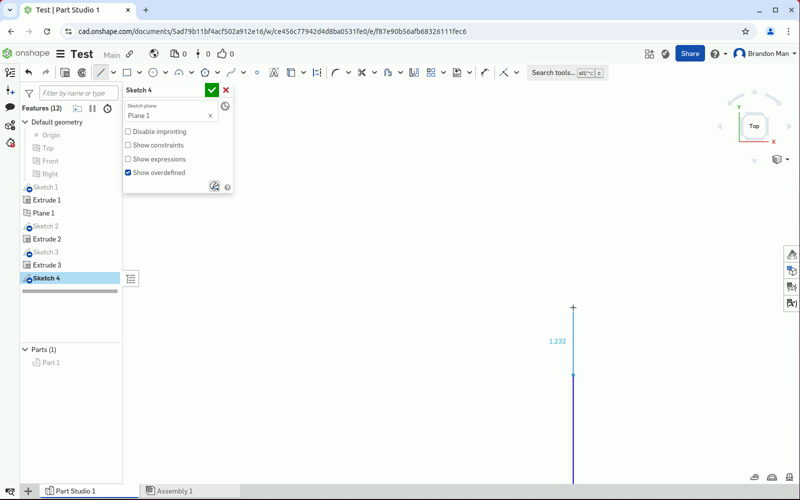
click(573, 307)
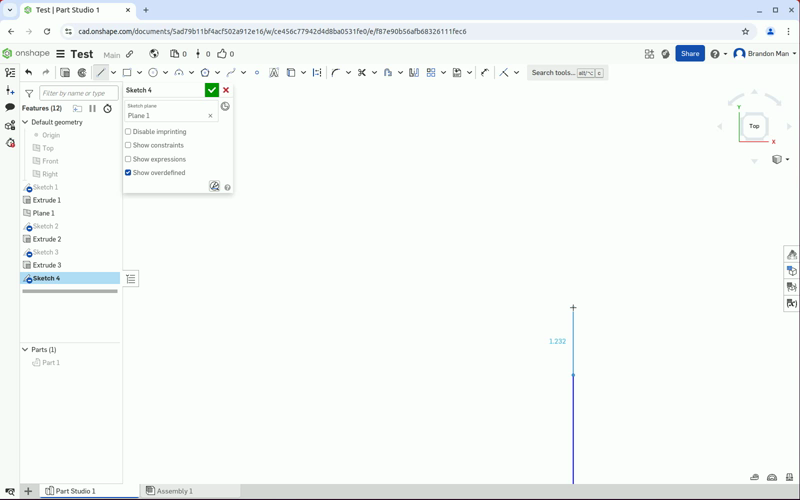
scroll(-6)
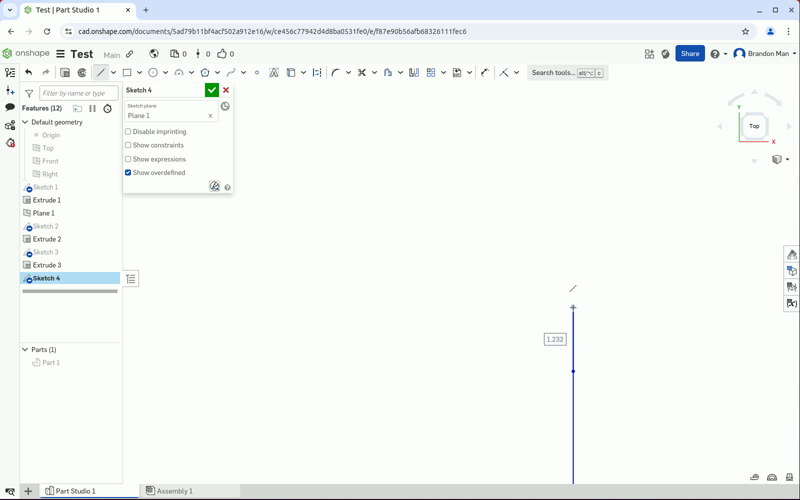
scroll(-6)
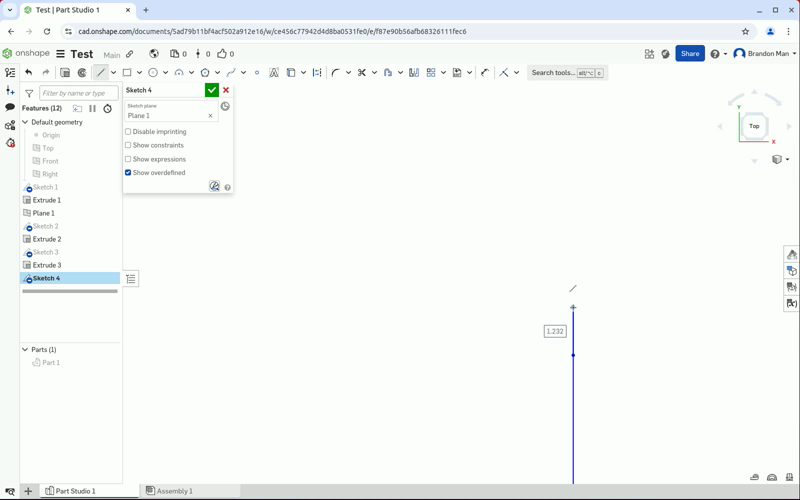
scroll(-6)
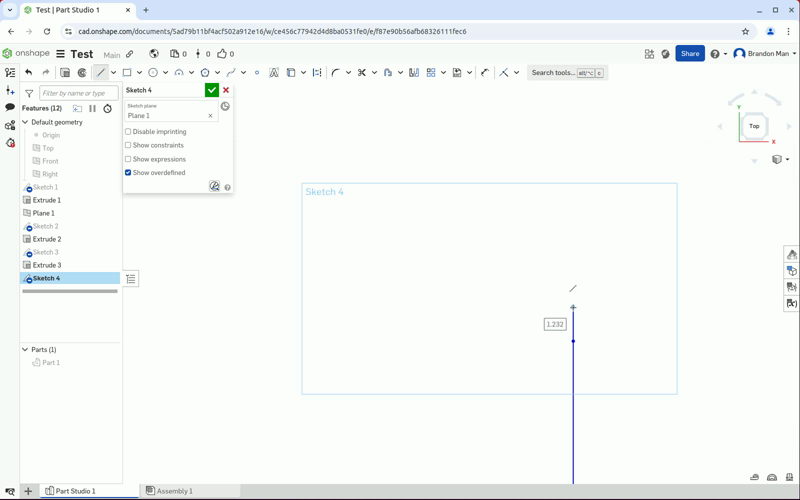
scroll(-6)
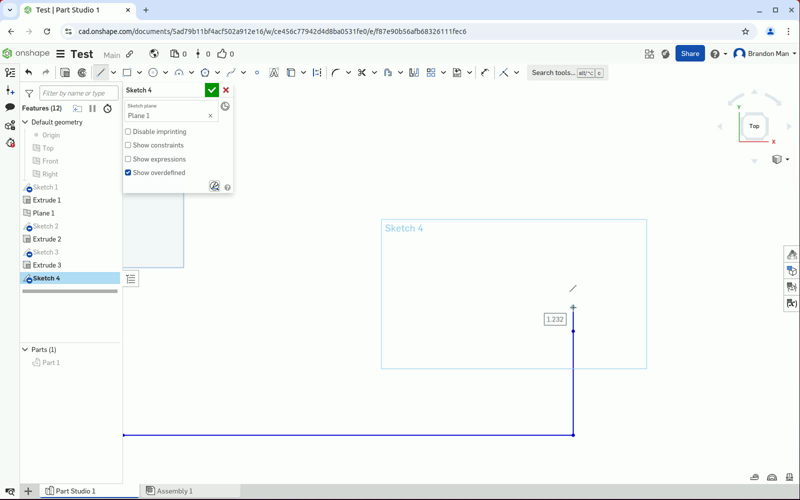
scroll(-6)
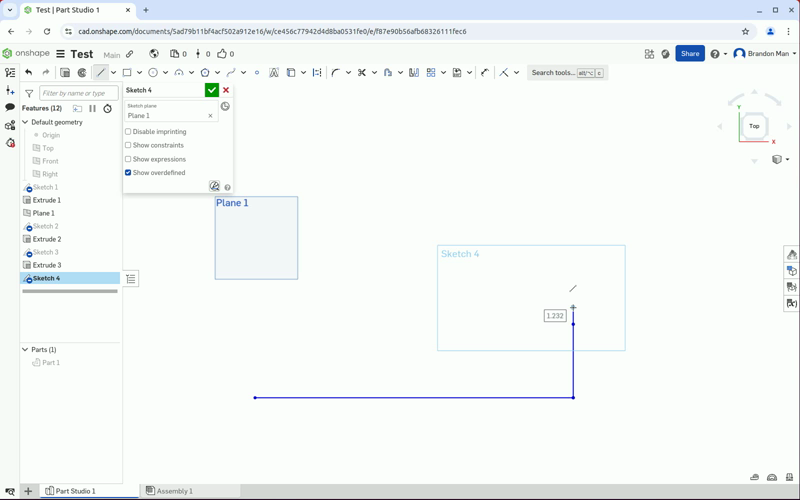
scroll(-6)
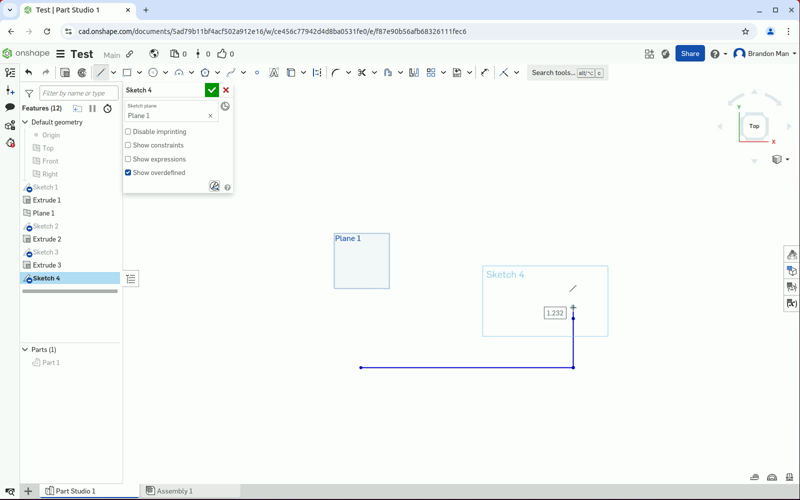
scroll(-6)
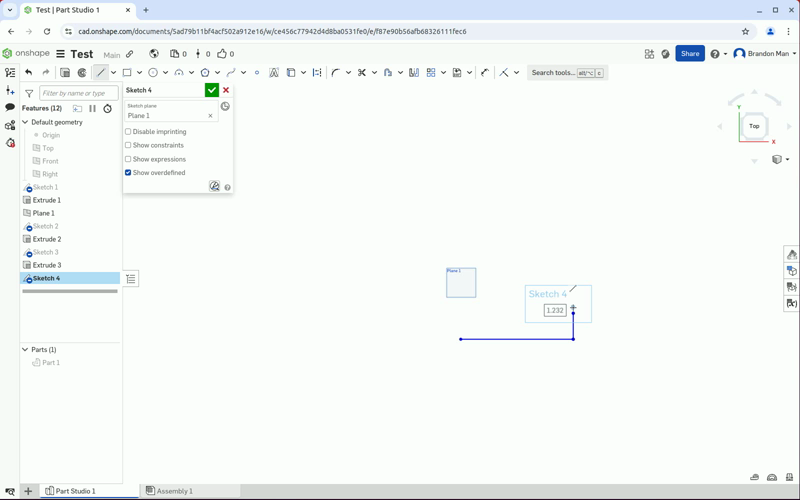
key_up(shift)
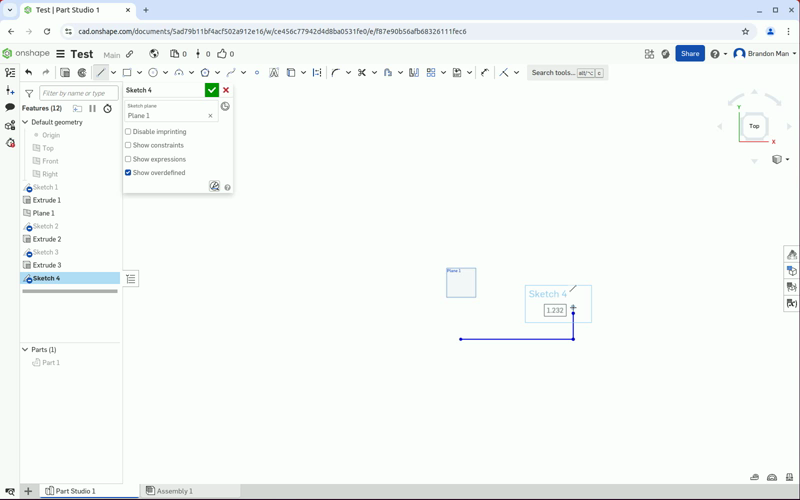
key_down(shift)
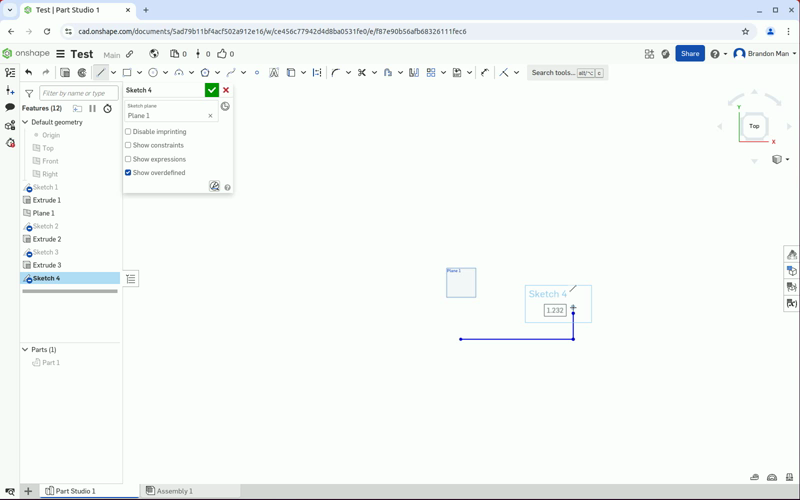
mouse_move(589, 307)
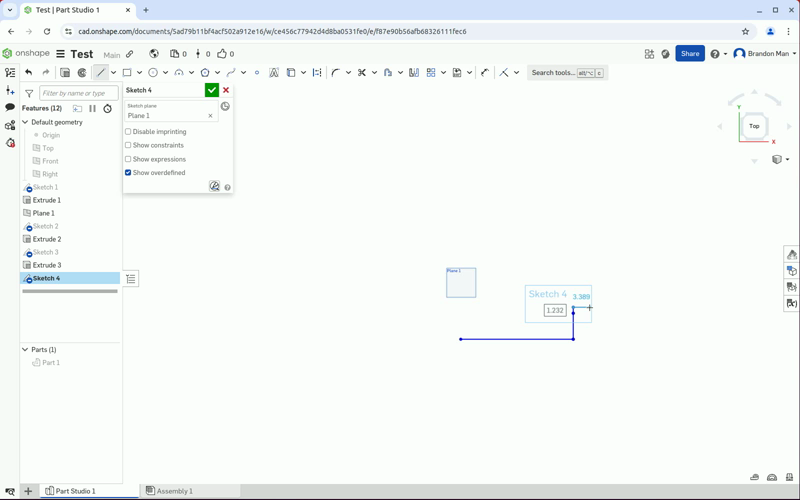
mouse_move(561, 313)
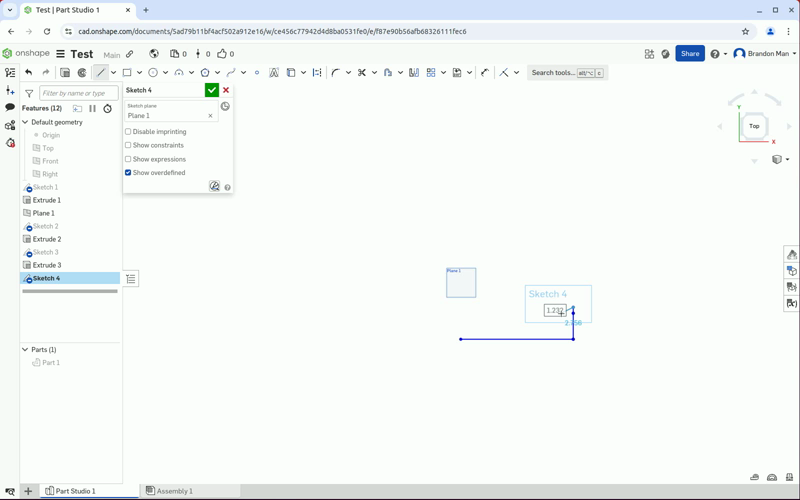
click(561, 313)
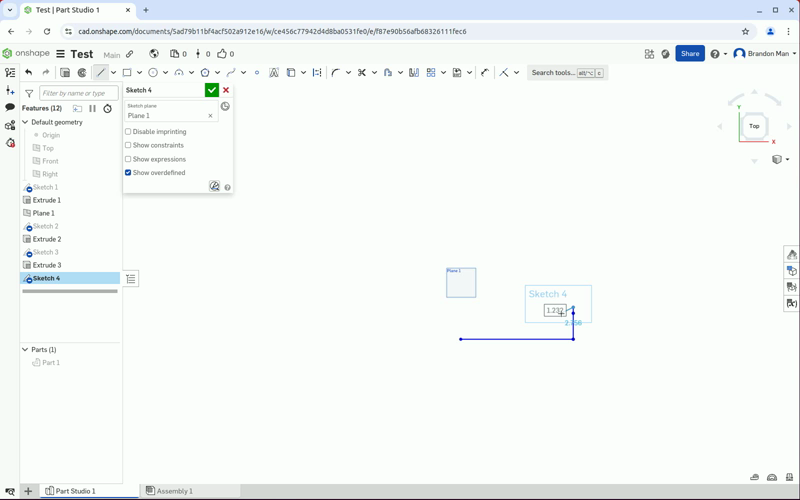
key_up(shift)
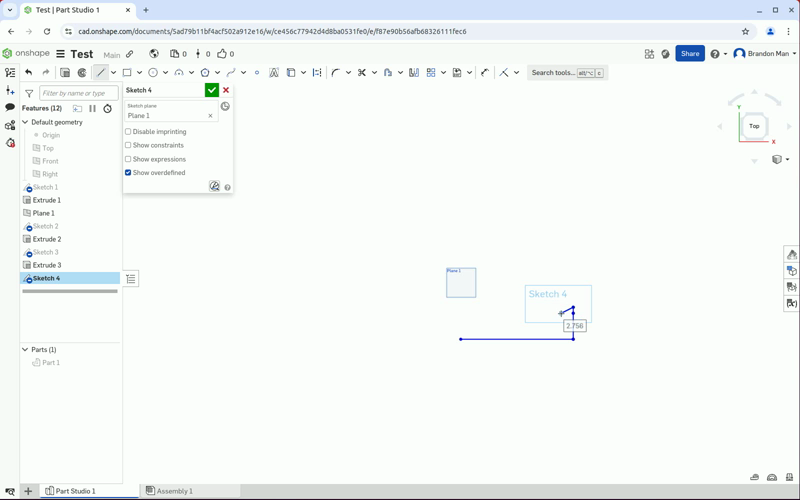
key_down(shift)
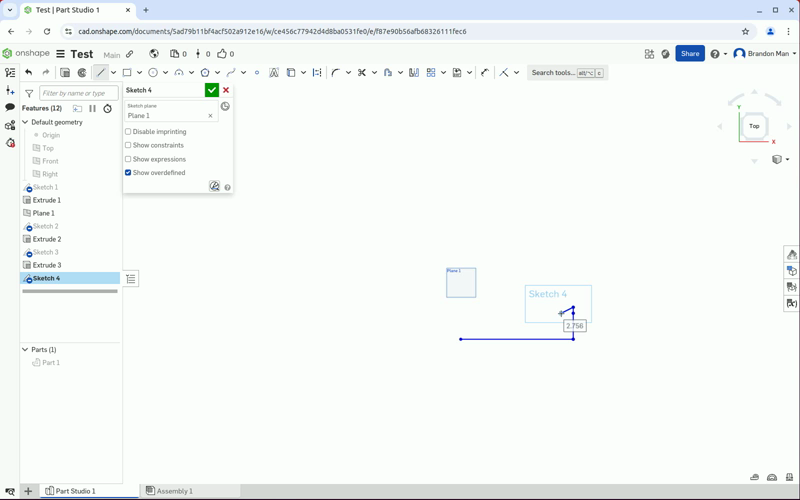
mouse_move(589, 313)
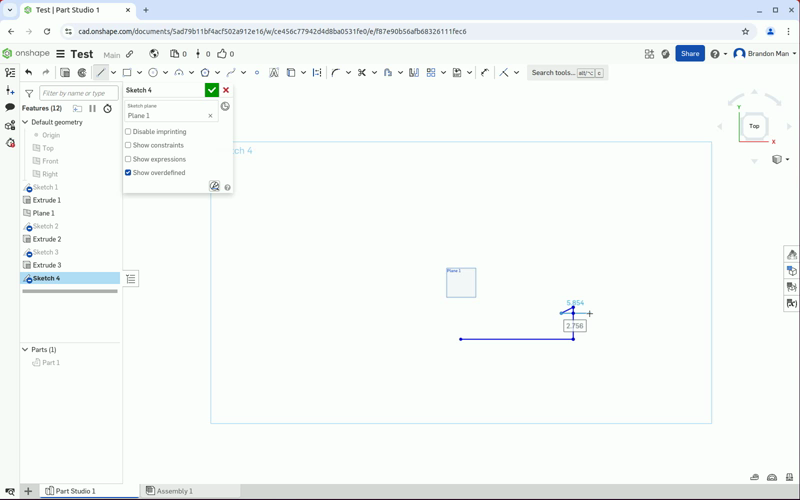
mouse_move(505, 313)
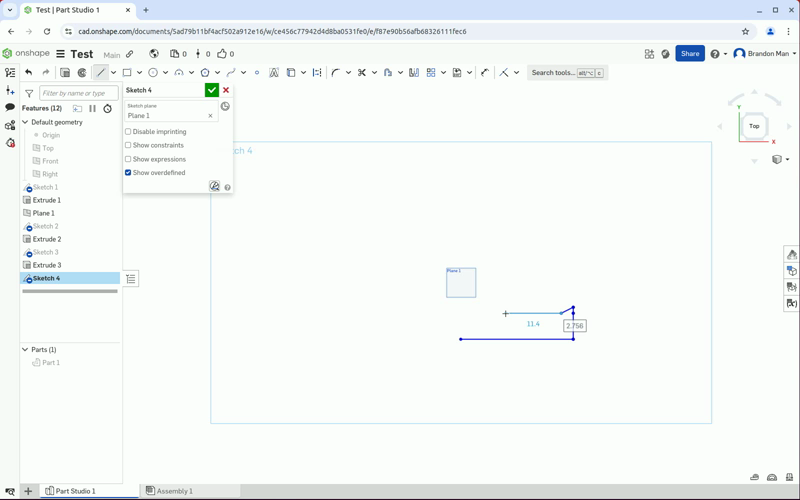
click(505, 313)
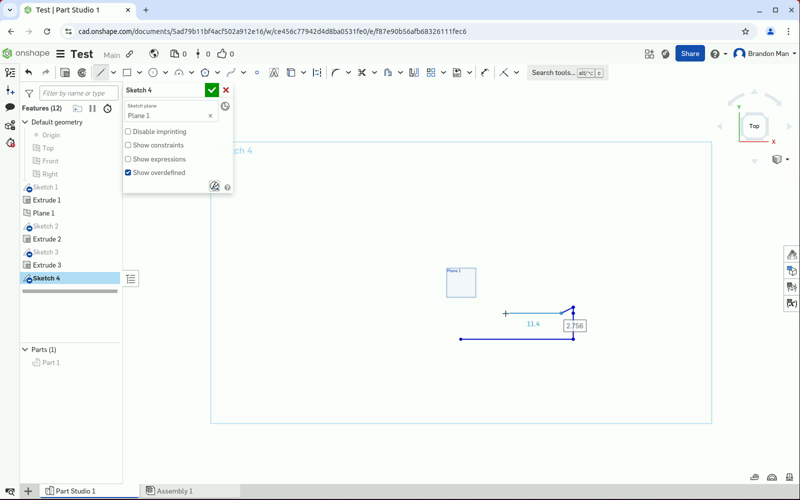
key_up(shift)
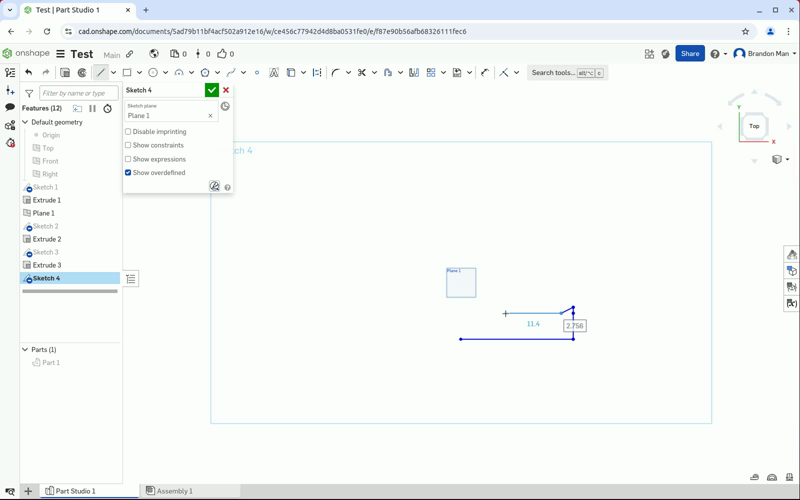
mouse_move(535, 313)
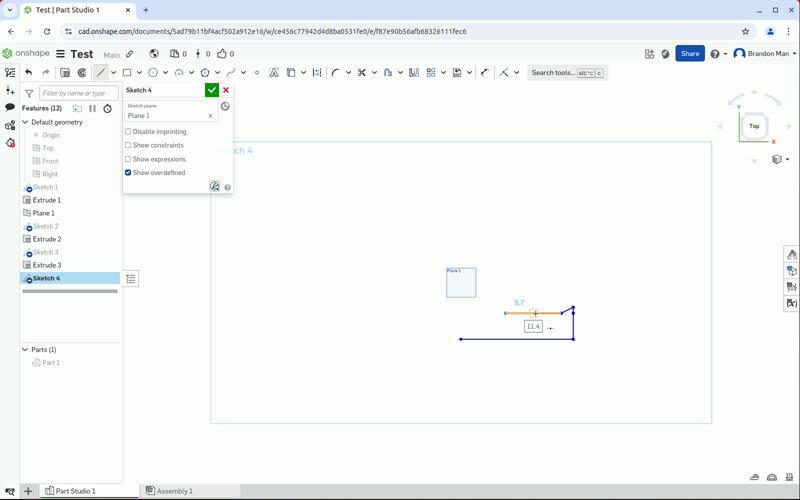
key_down(shift)
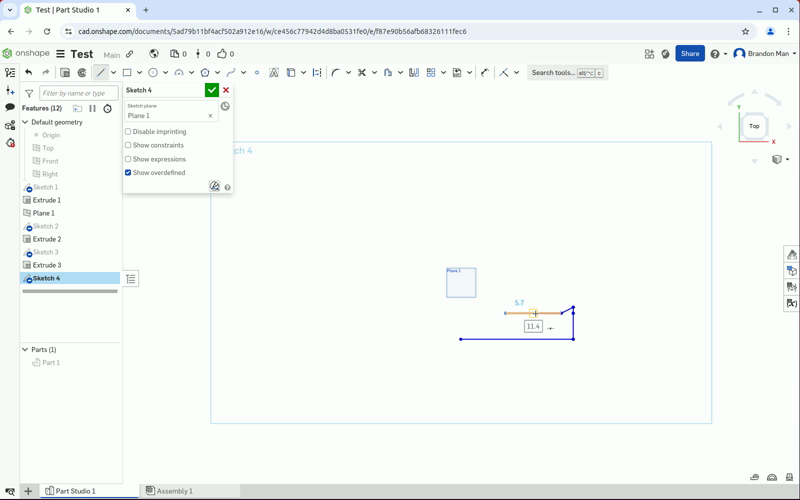
mouse_move(460, 339)
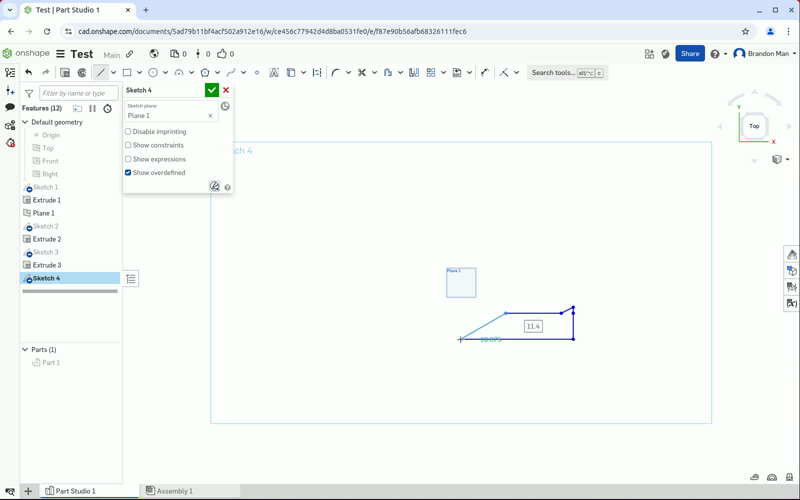
key_up(shift)
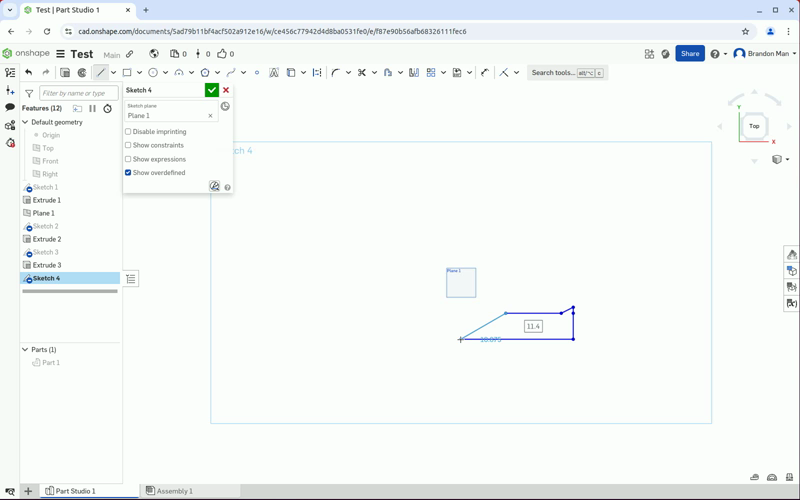
click(460, 339)
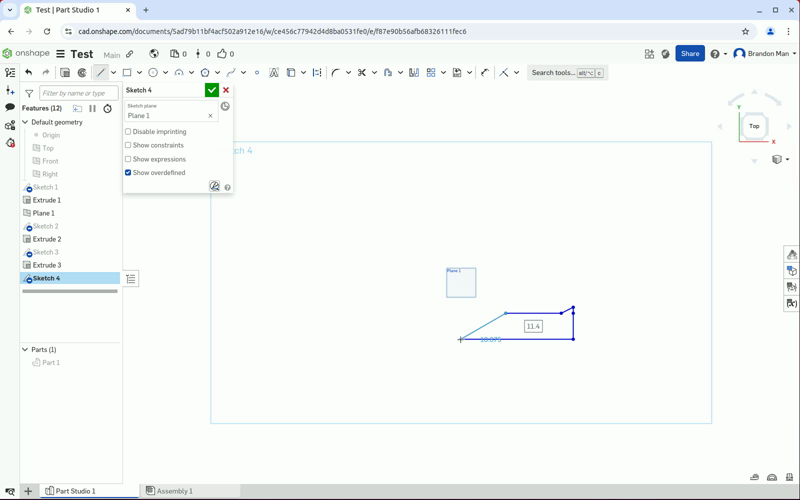
key(esc)
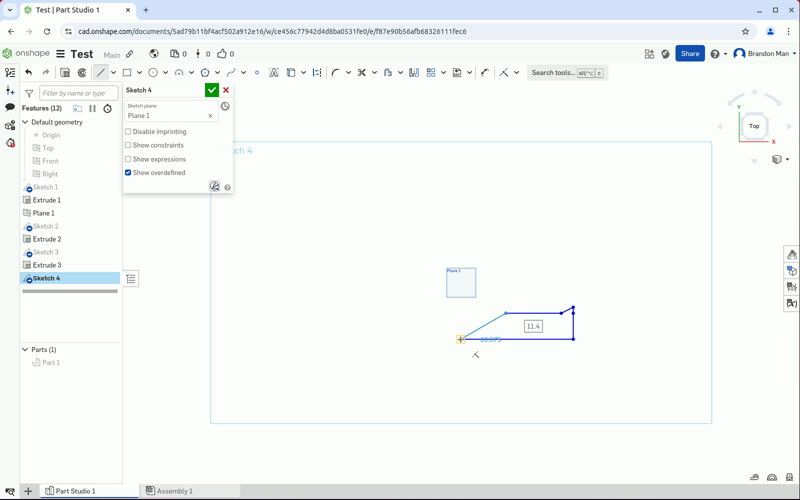
mouse_move(558, 316)
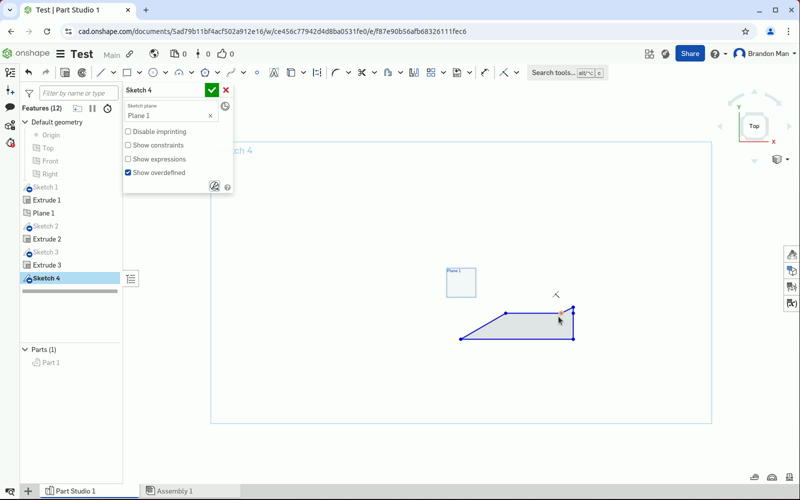
click(558, 316)
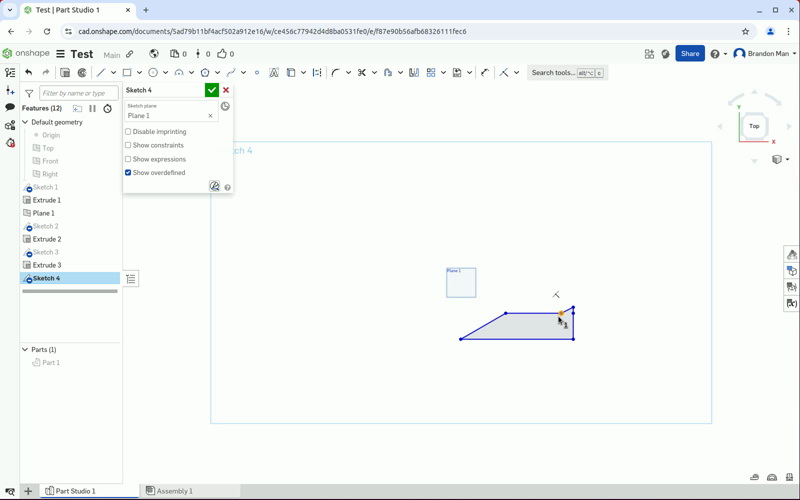
mouse_move(73, 352)
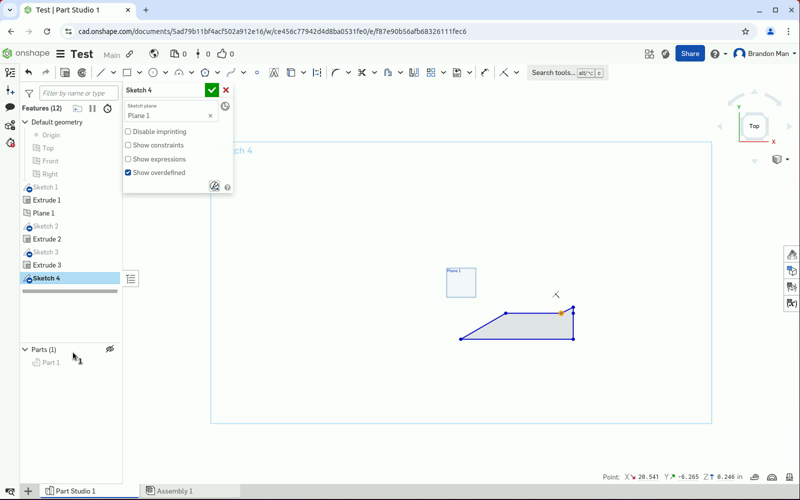
key(shift+y)
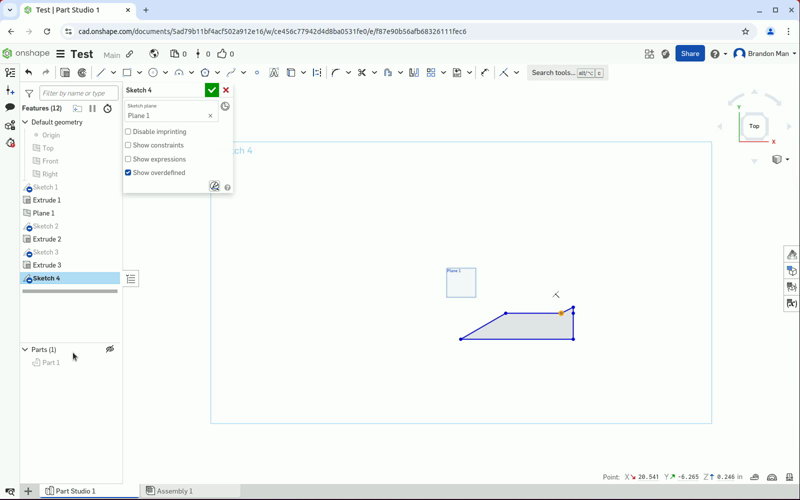
key(shift+e)
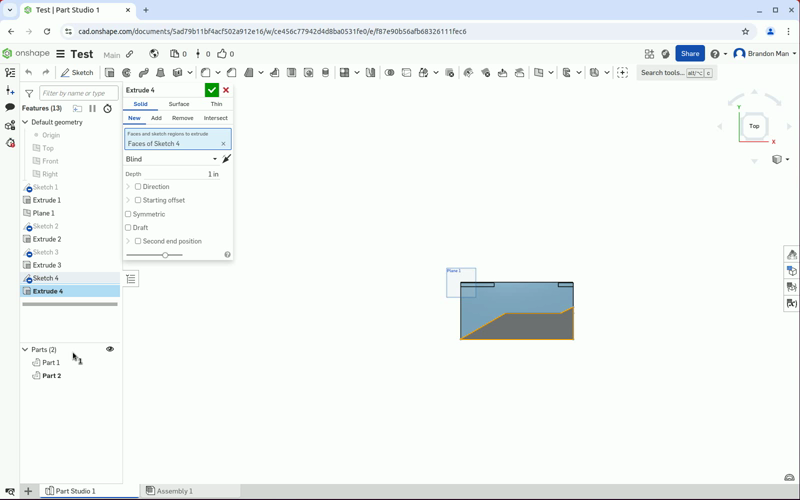
mouse_move(143, 106)
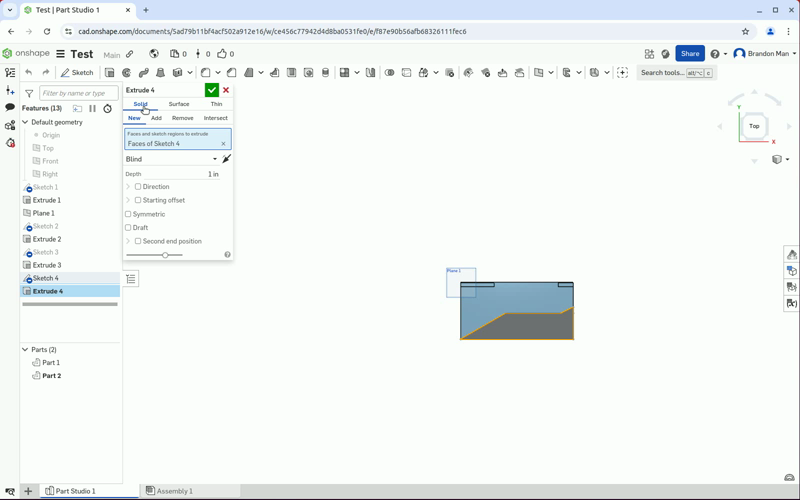
click(143, 106)
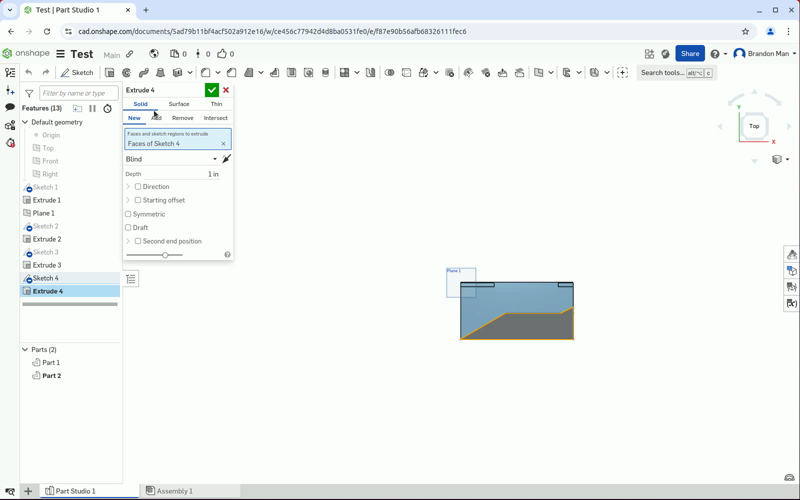
mouse_move(186, 120)
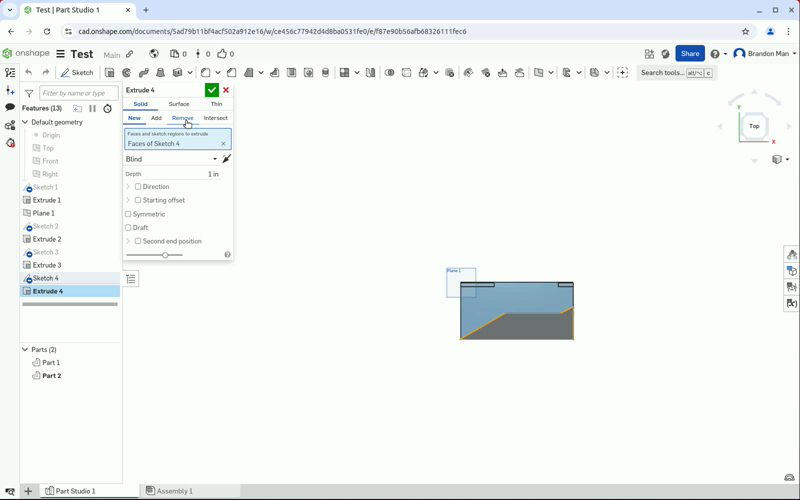
click(186, 120)
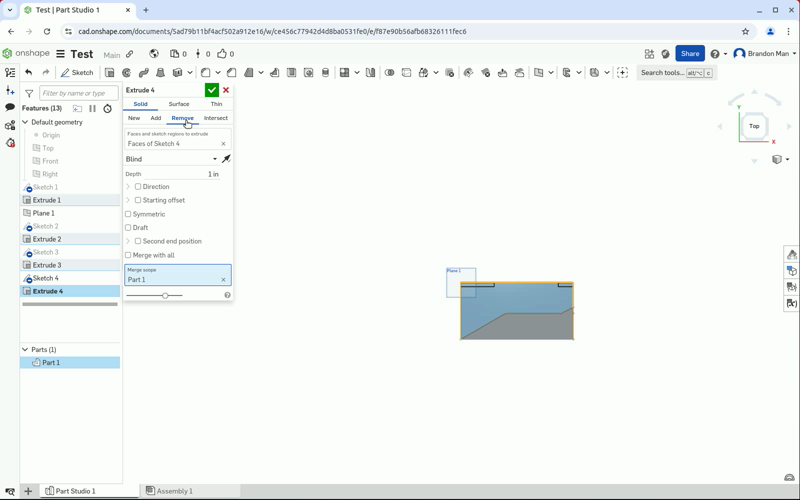
key(tab, 4)
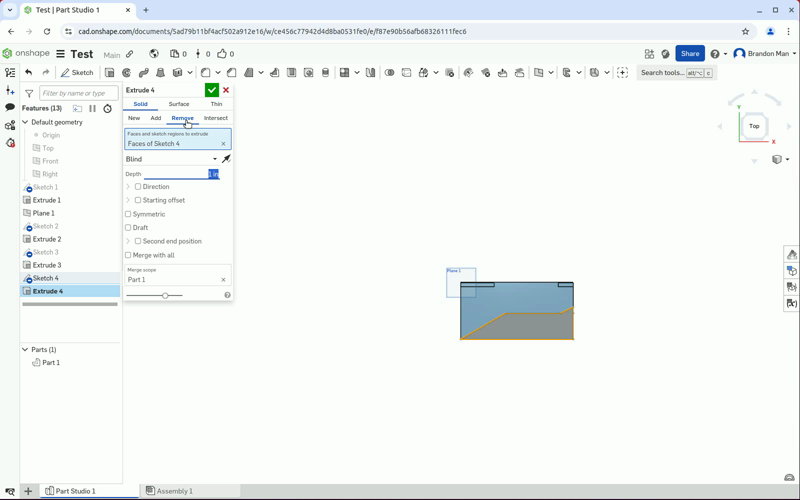
text(0.241)
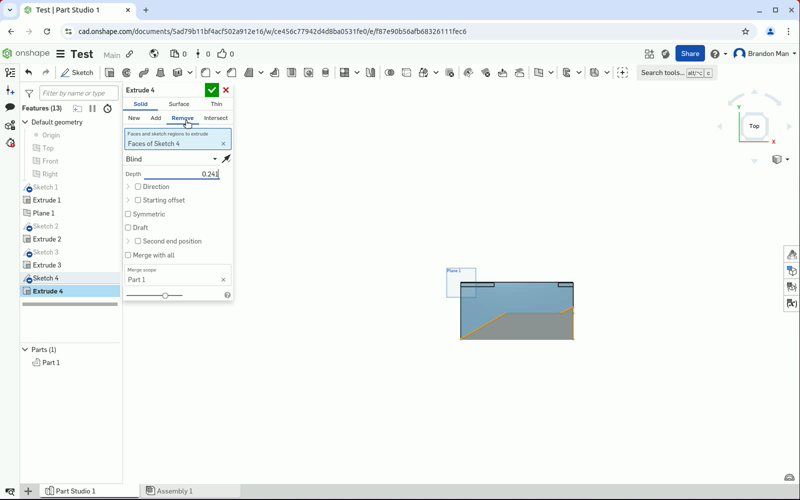
key(tab, 6)
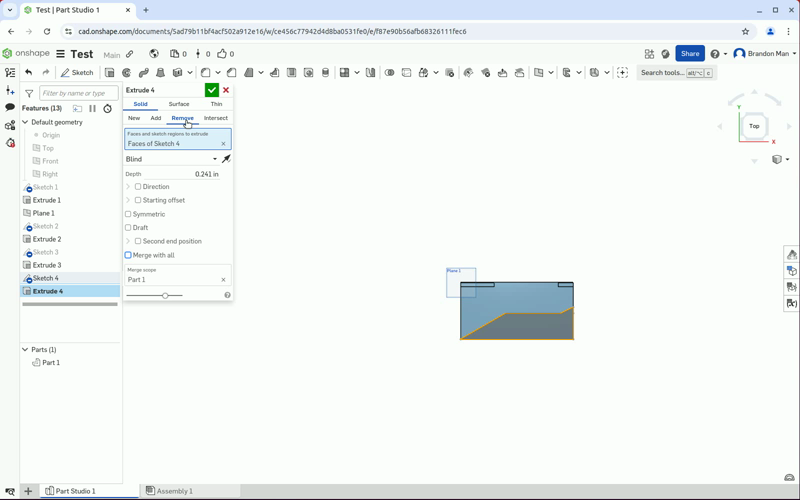
key(space)
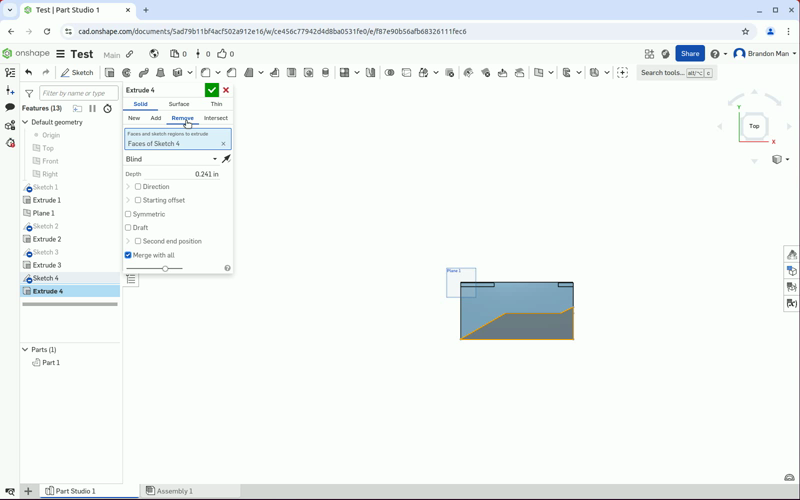
key(enter)
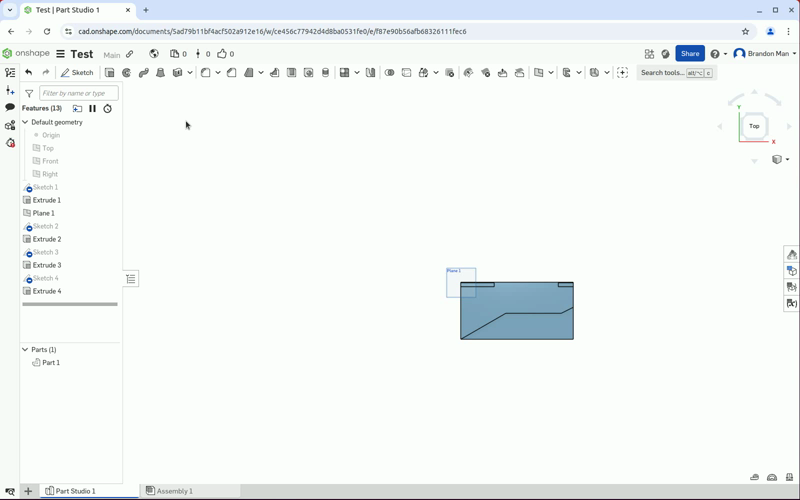
key(shift+h)
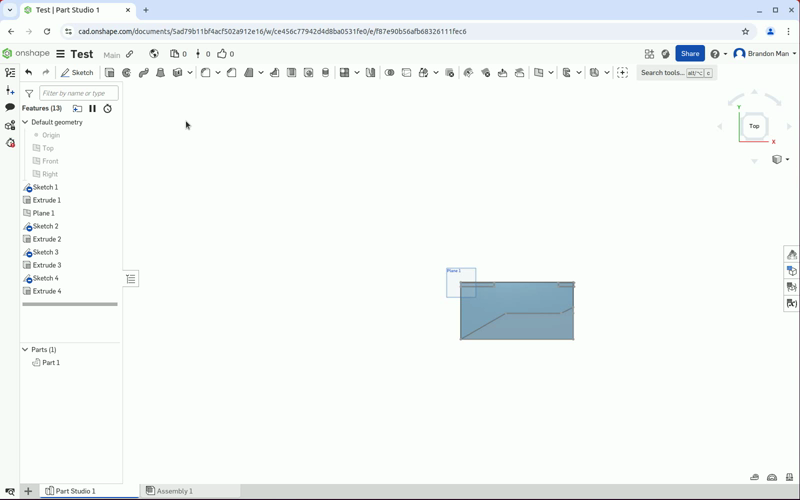
key(shift+h)
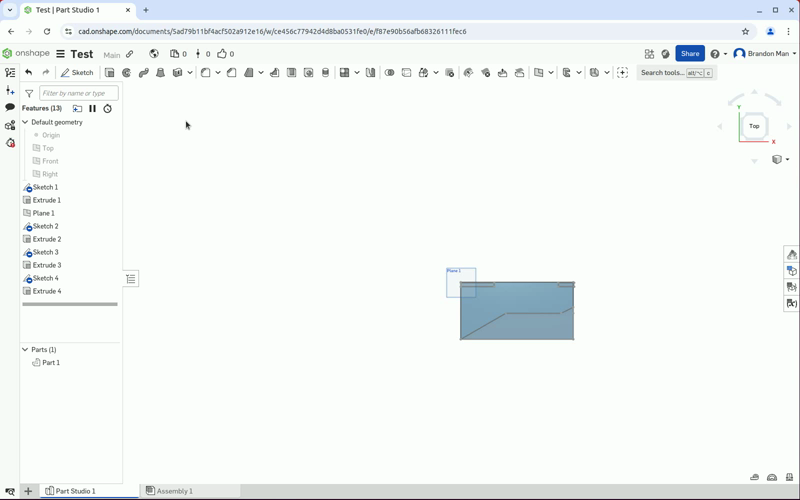
key(shift+7)
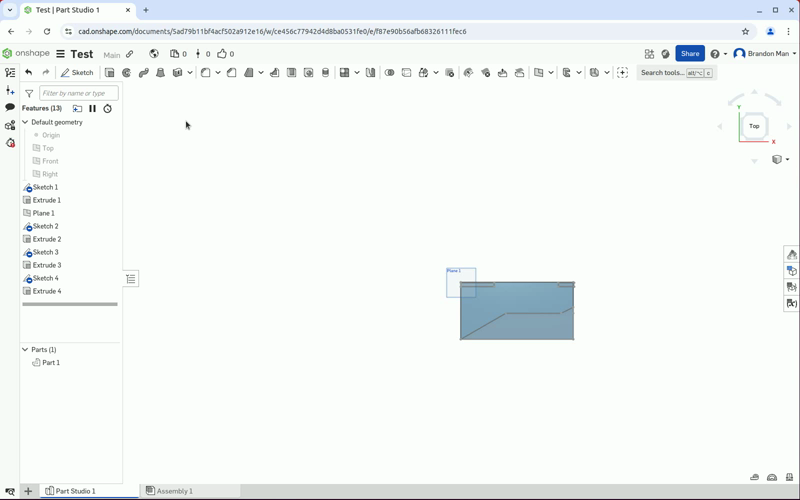
key(up, 3)
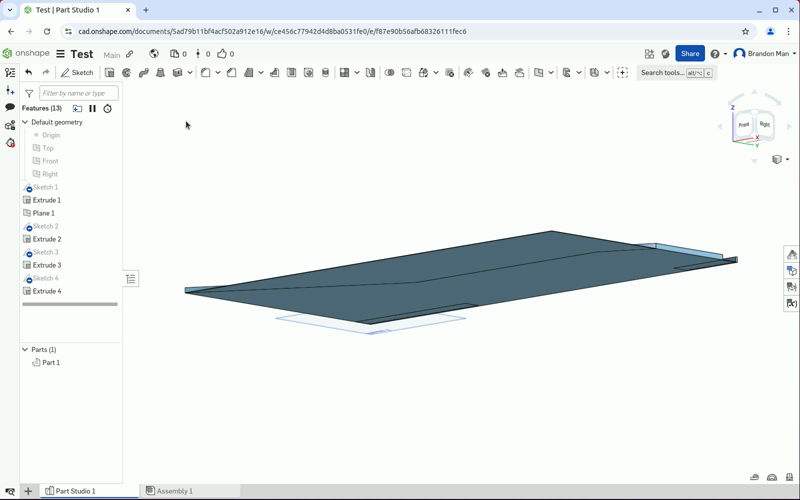
key(left, 3)
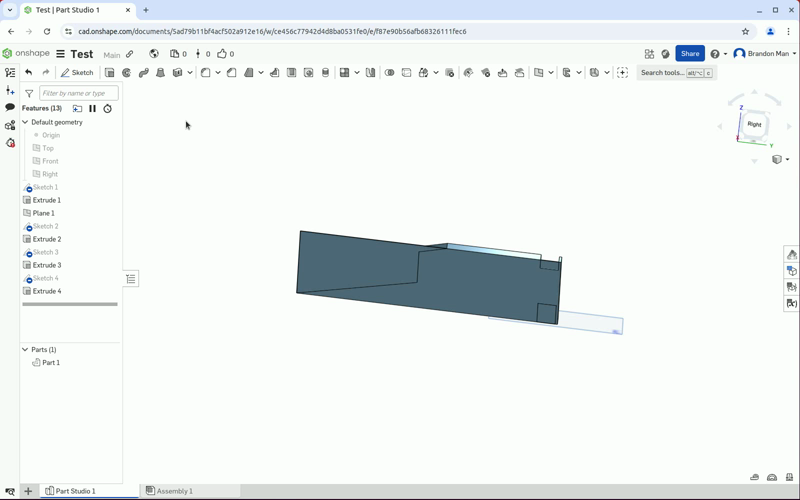
key(right, 3)
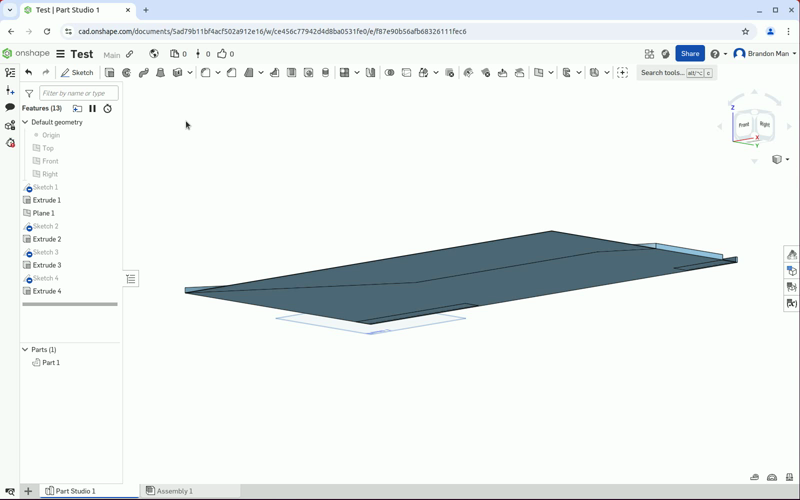
key(down, 3)
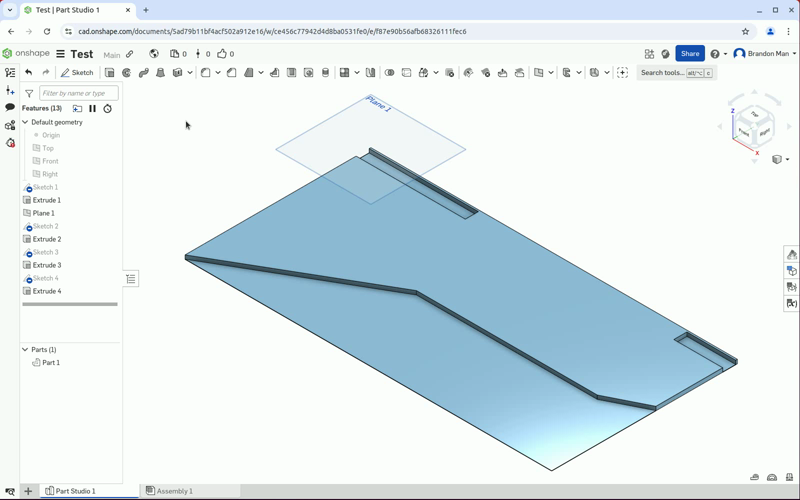
mouse_move(73, 189)
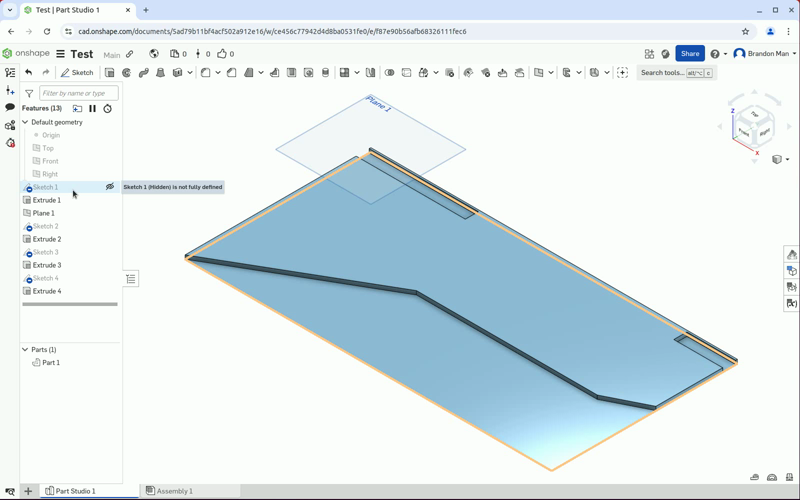
click(73, 189)